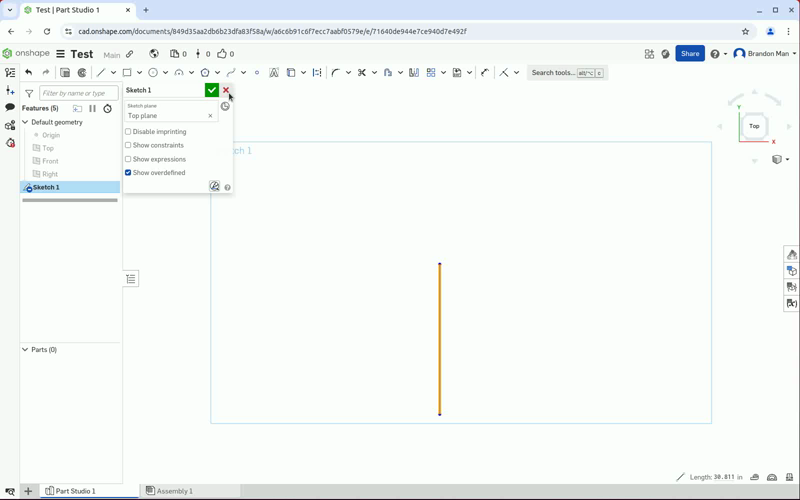
key(shift+h)
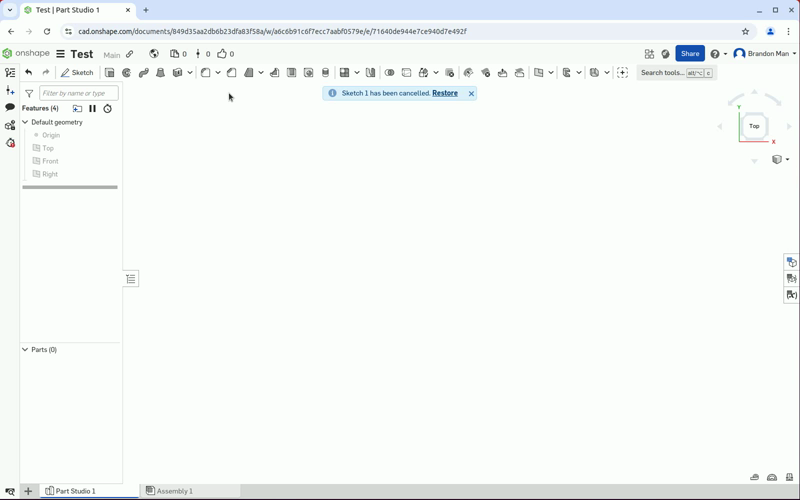
mouse_move(73, 352)
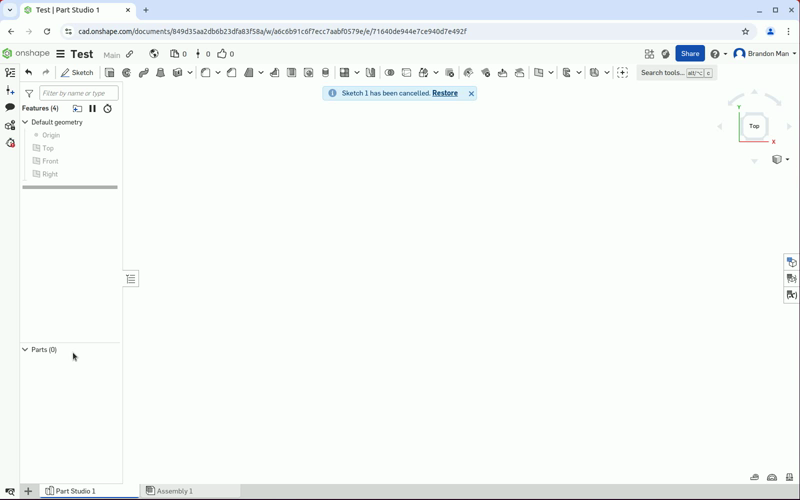
key(y)
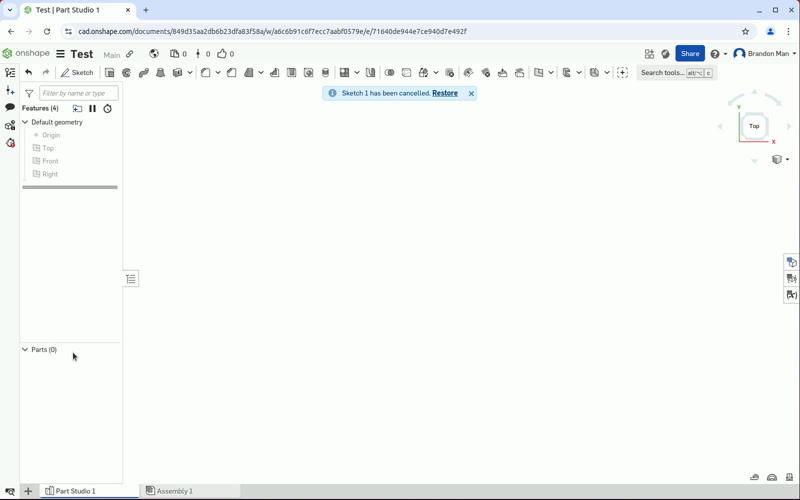
key(shift+p)
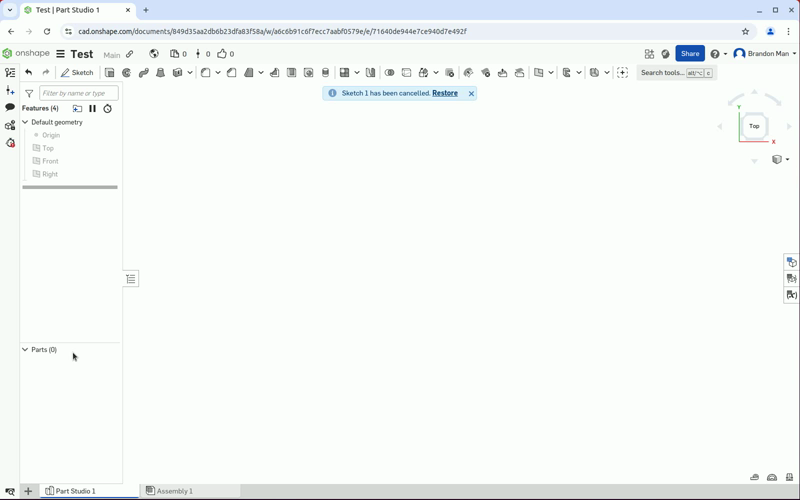
key(space)
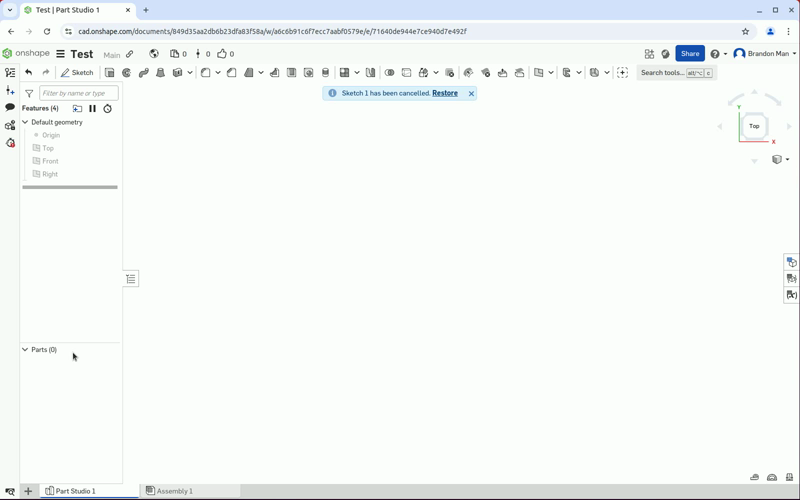
key_down(shift)
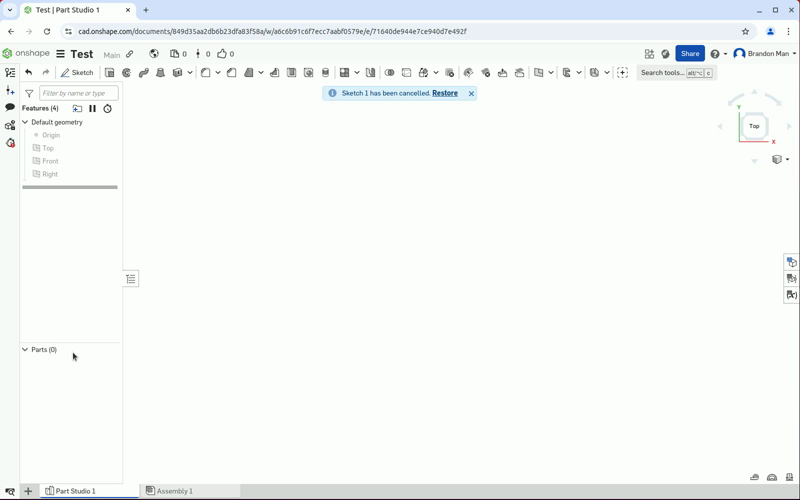
key(up)
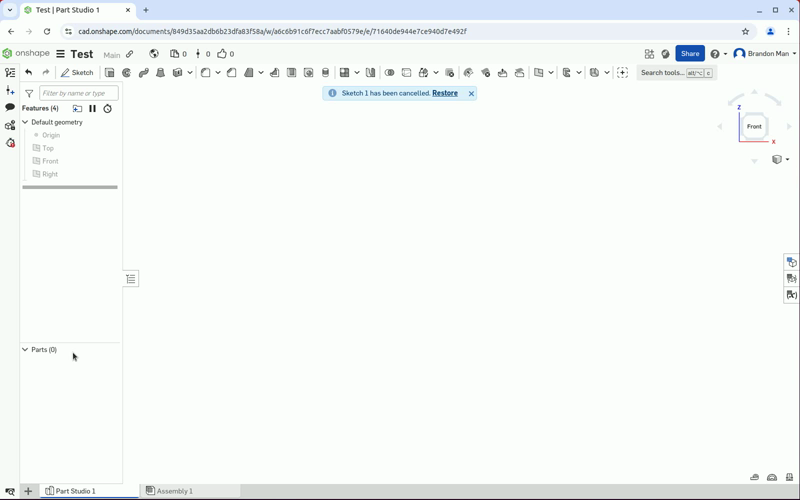
key_up(shift)
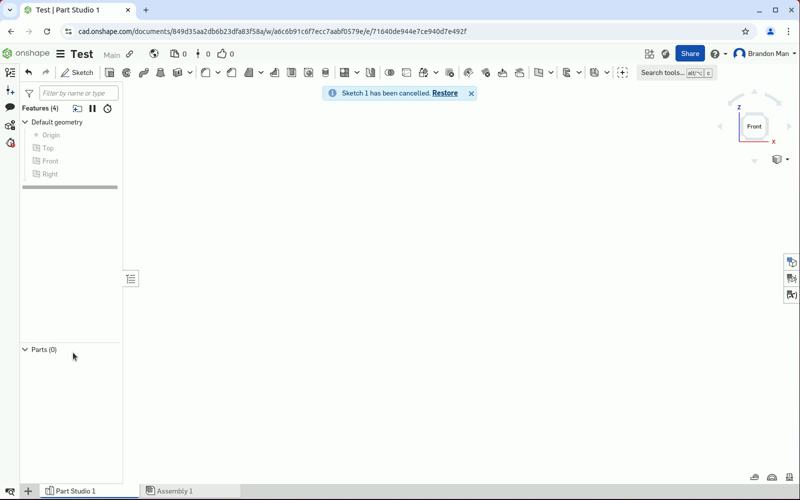
mouse_move(73, 352)
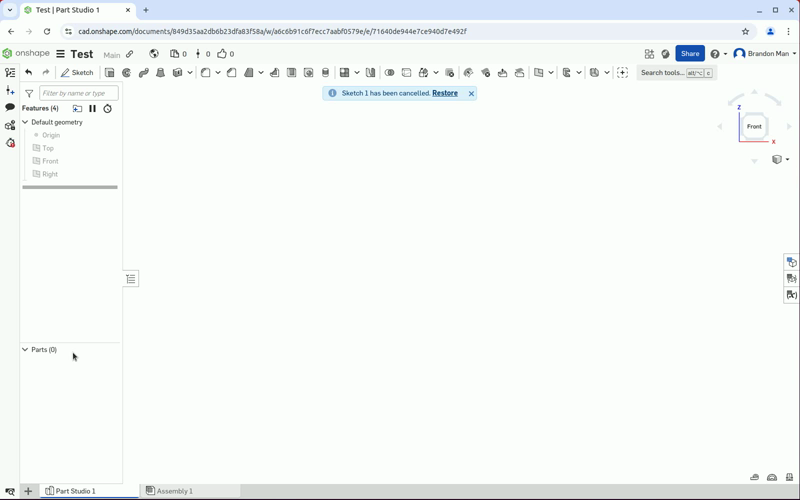
key(shift+y)
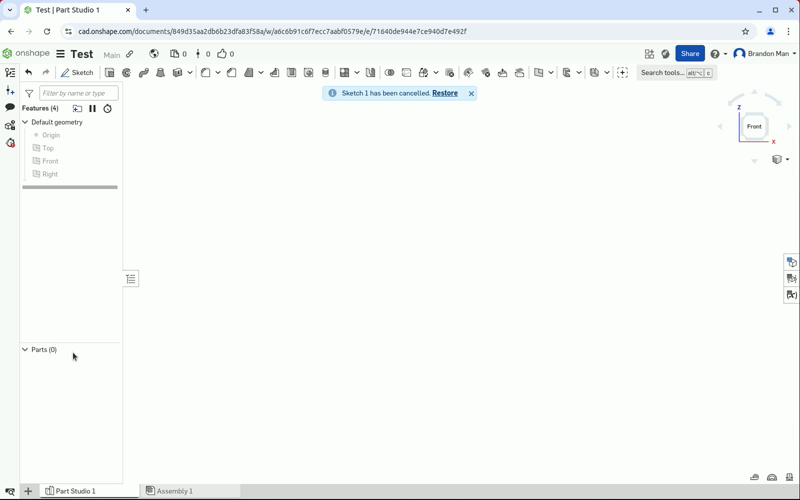
key(shift+s)
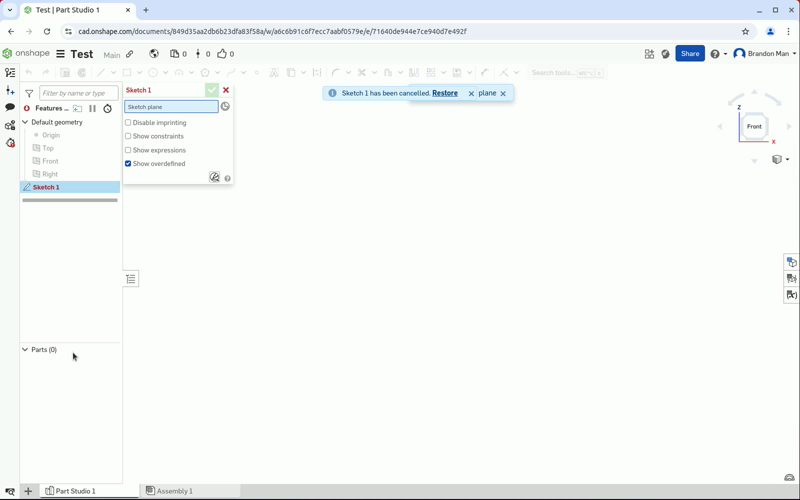
mouse_move(73, 163)
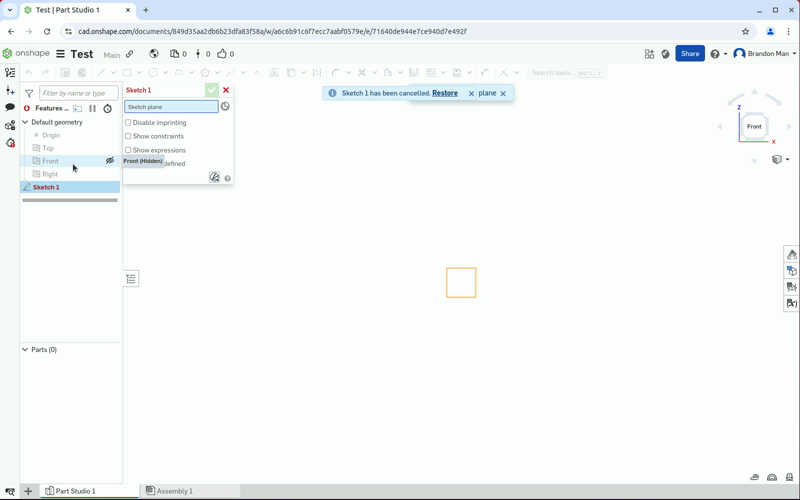
click(73, 163)
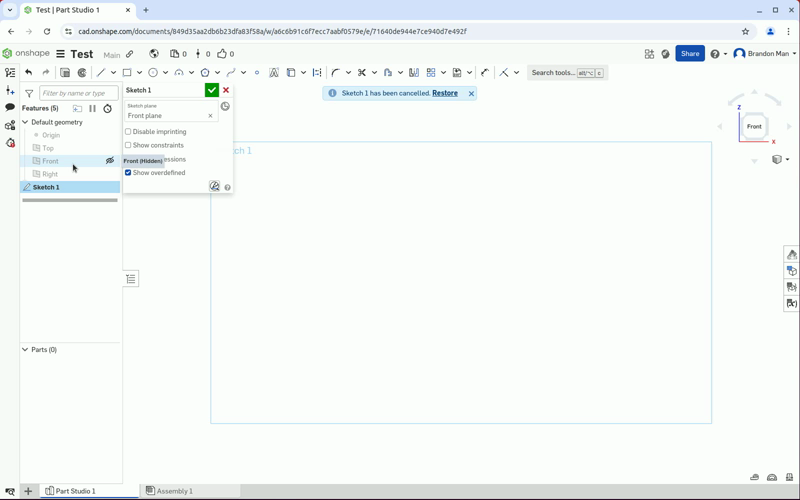
mouse_move(73, 352)
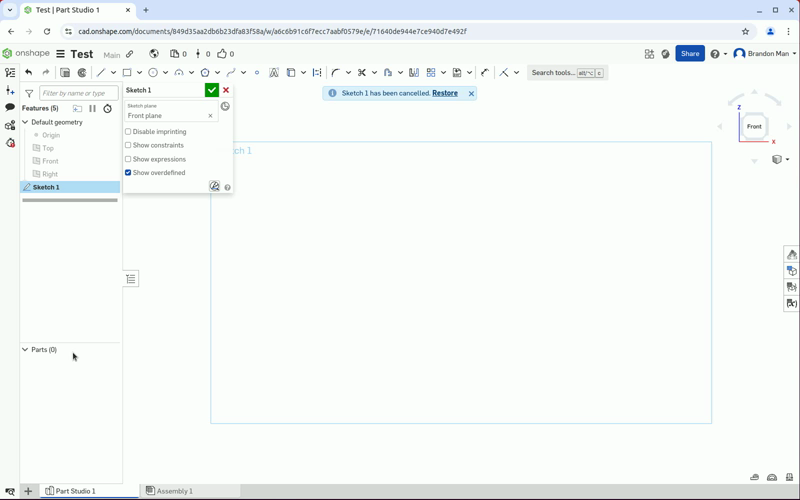
key(y)
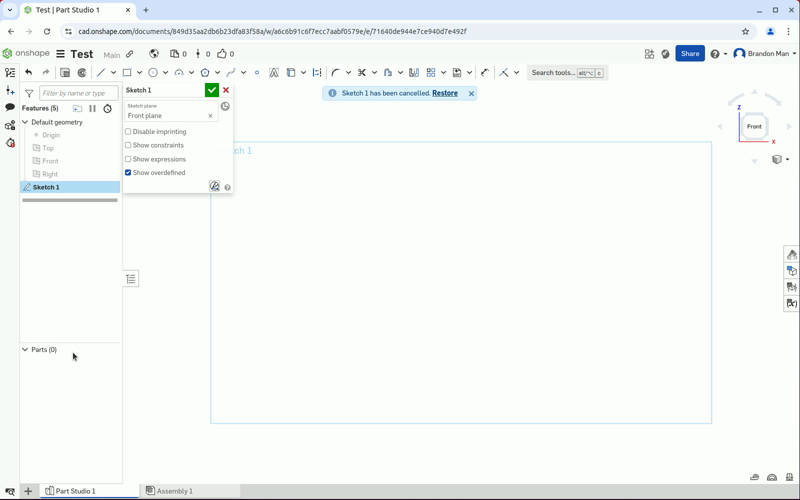
key(l)
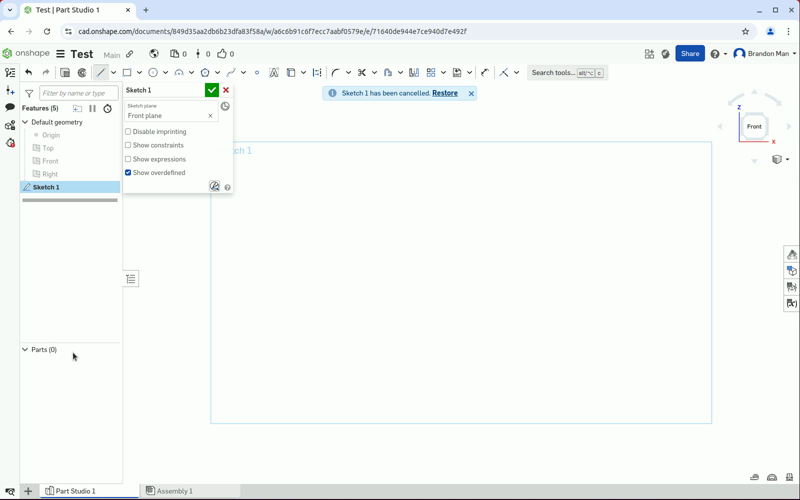
key_down(shift)
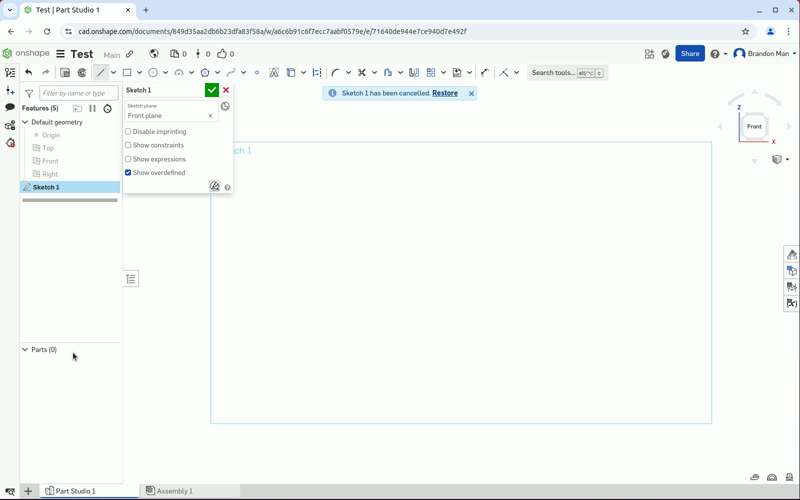
mouse_move(392, 327)
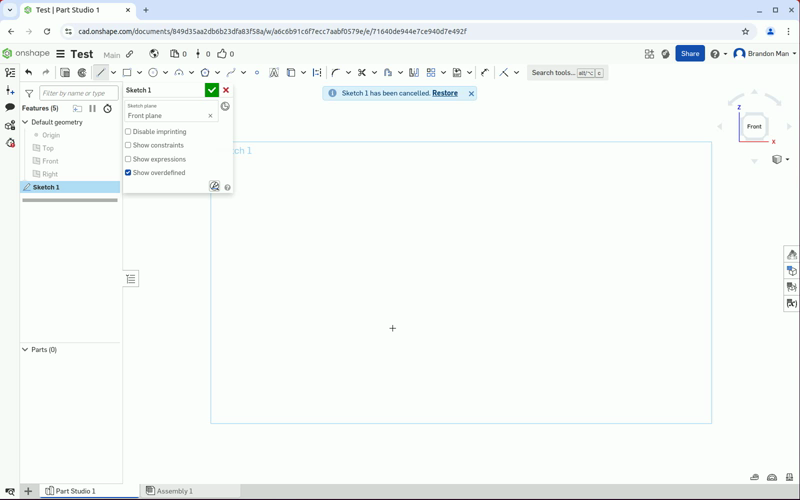
click(392, 327)
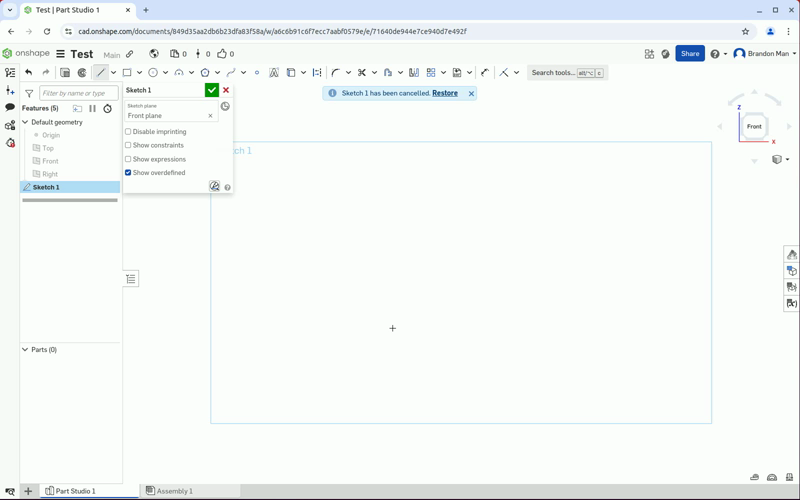
key_up(shift)
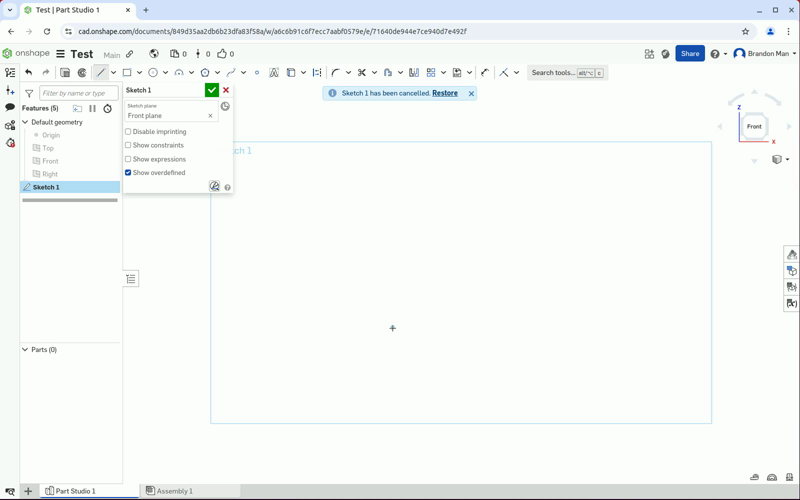
key_down(shift)
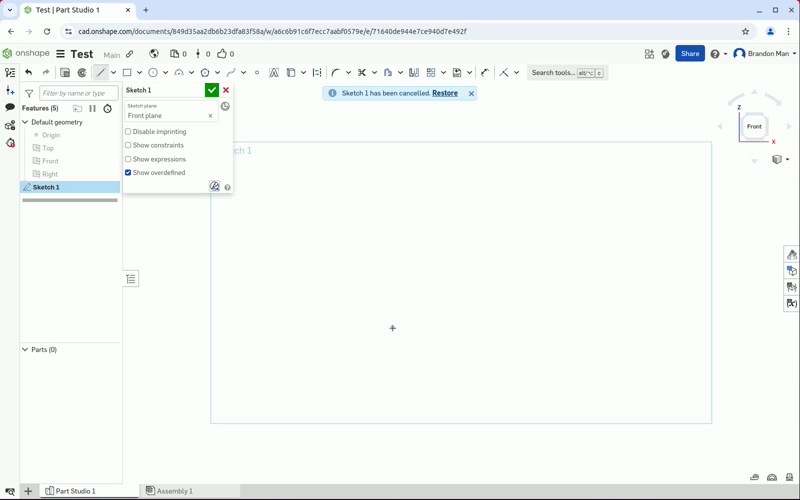
mouse_move(527, 327)
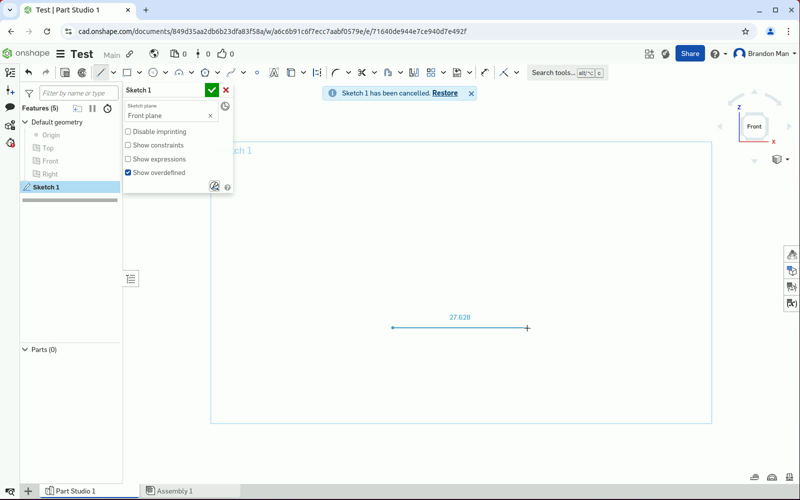
click(527, 327)
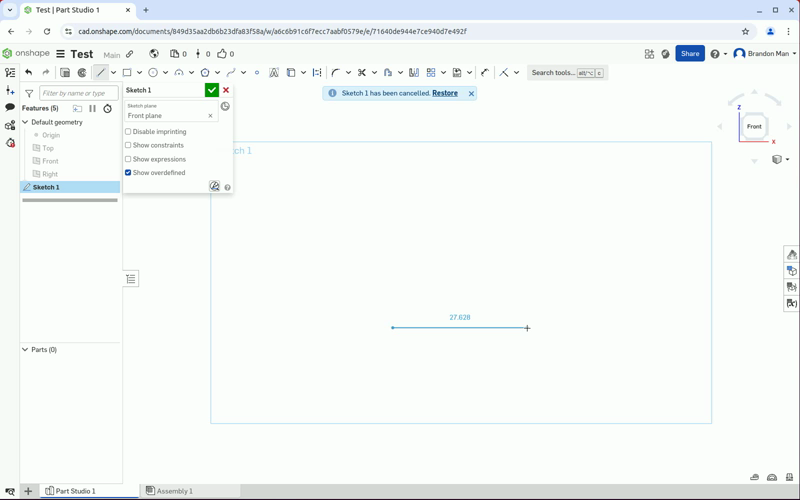
key_up(shift)
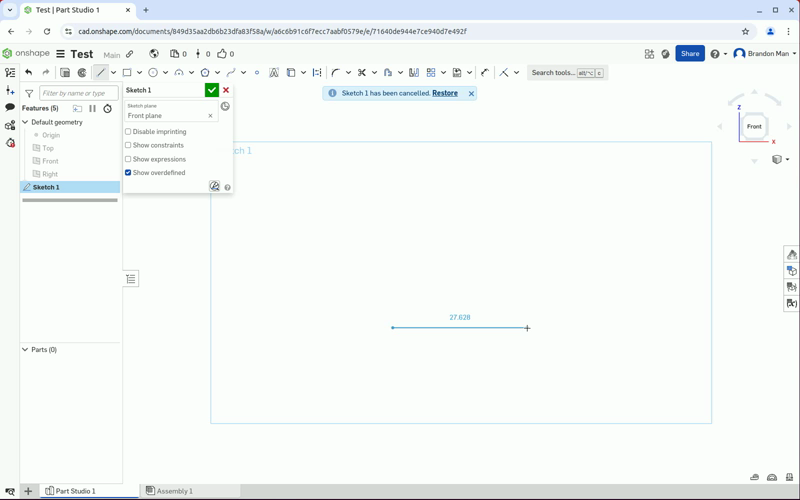
key_down(shift)
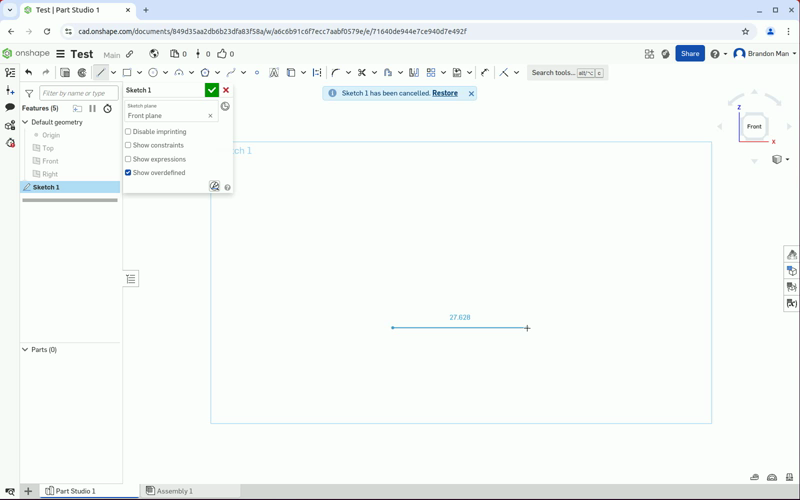
mouse_move(527, 238)
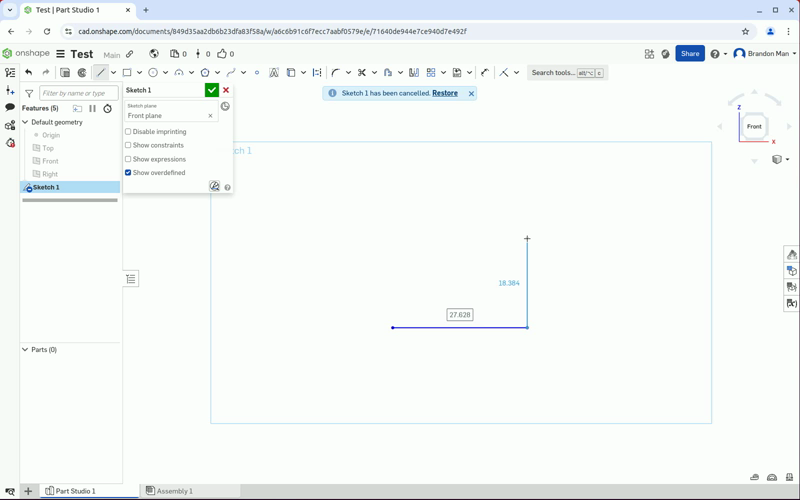
click(527, 238)
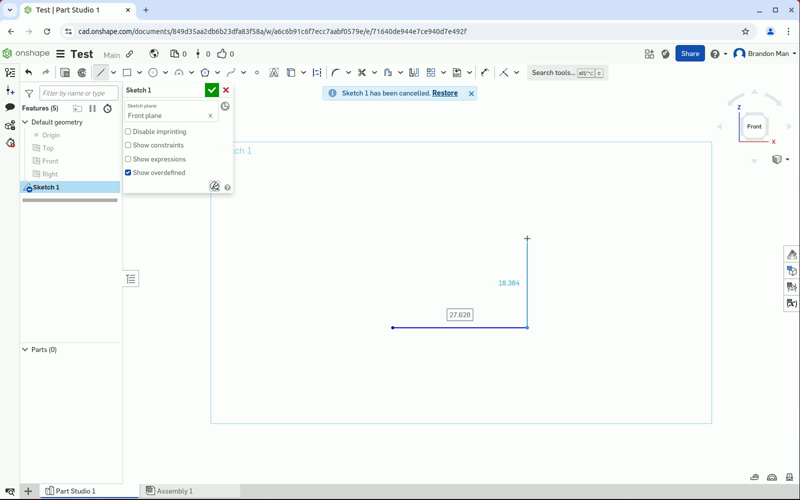
key_up(shift)
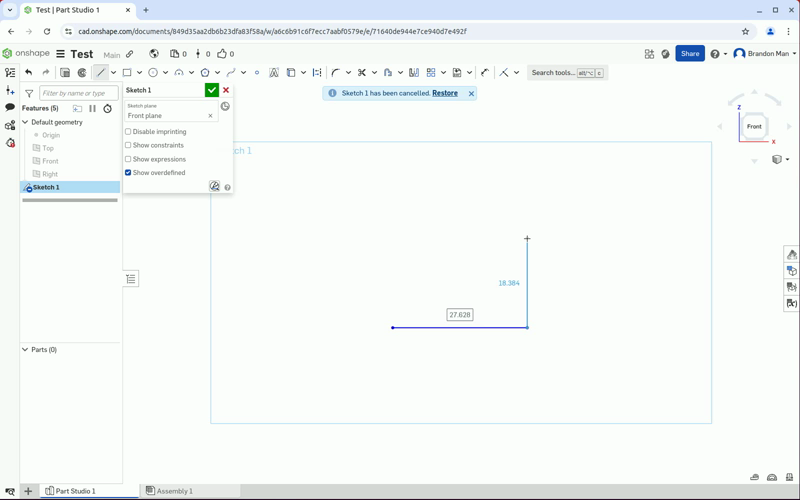
key_down(shift)
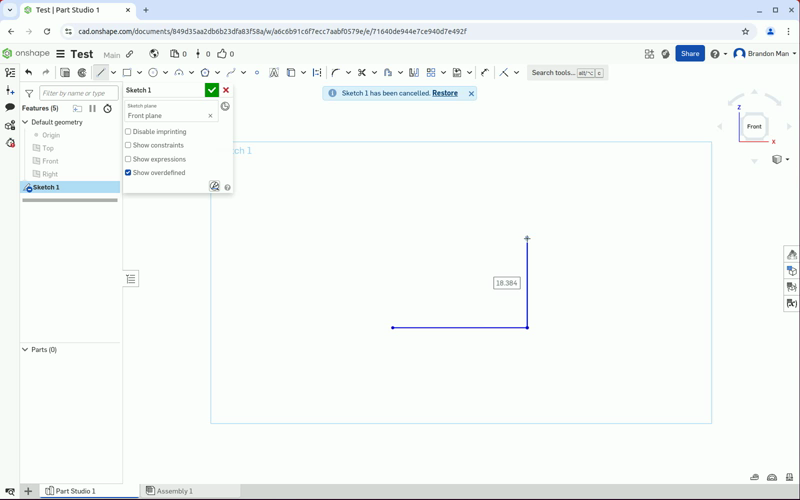
mouse_move(392, 238)
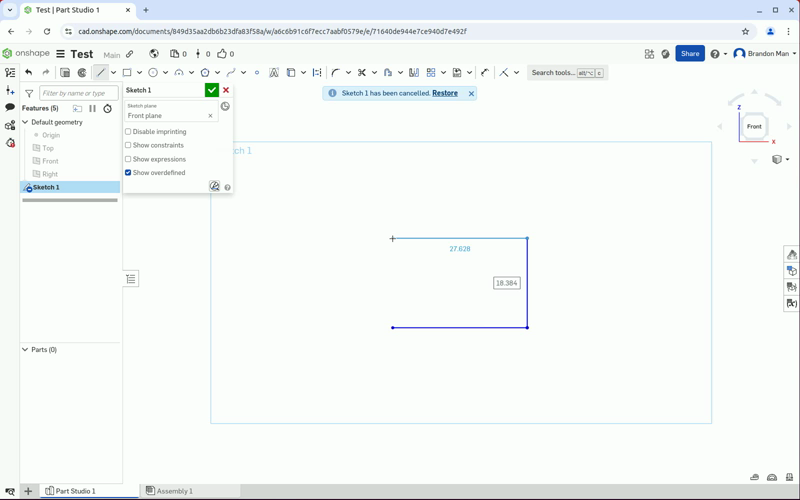
click(392, 238)
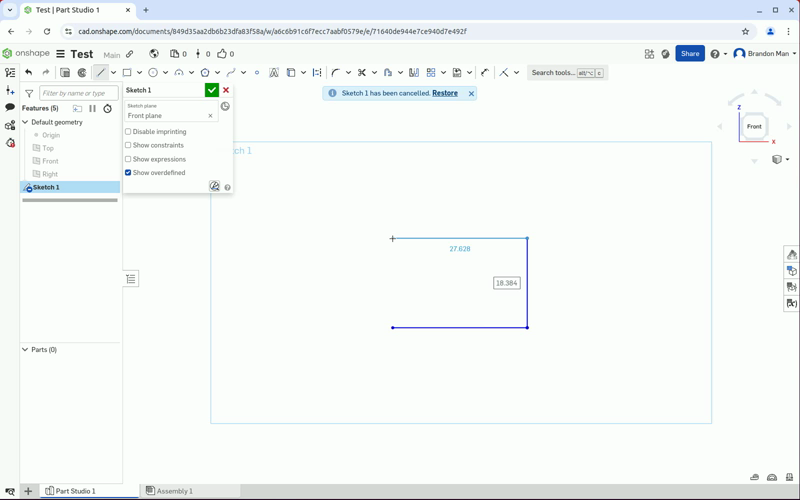
key_up(shift)
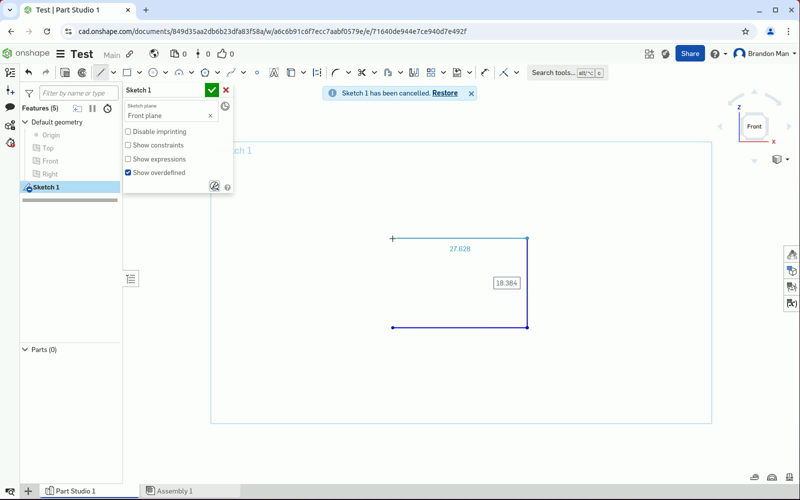
key_down(shift)
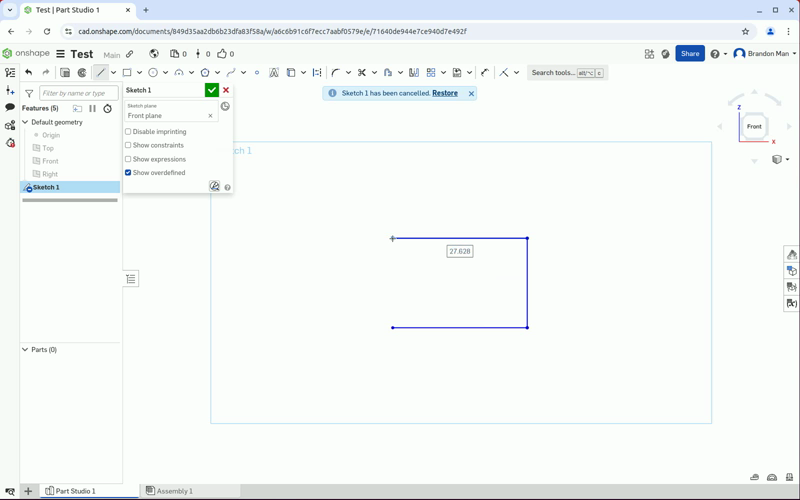
mouse_move(392, 327)
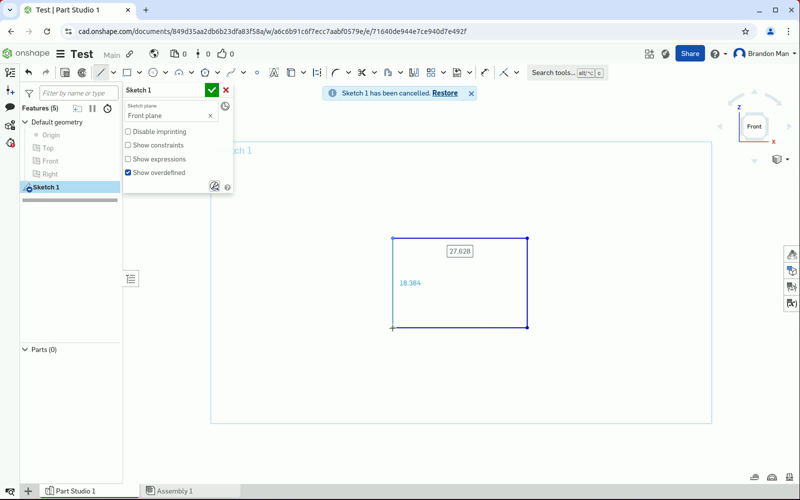
key_up(shift)
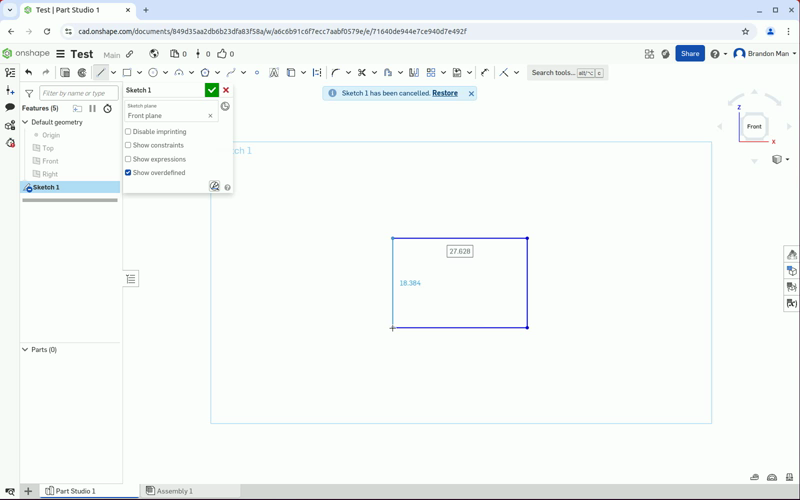
click(392, 327)
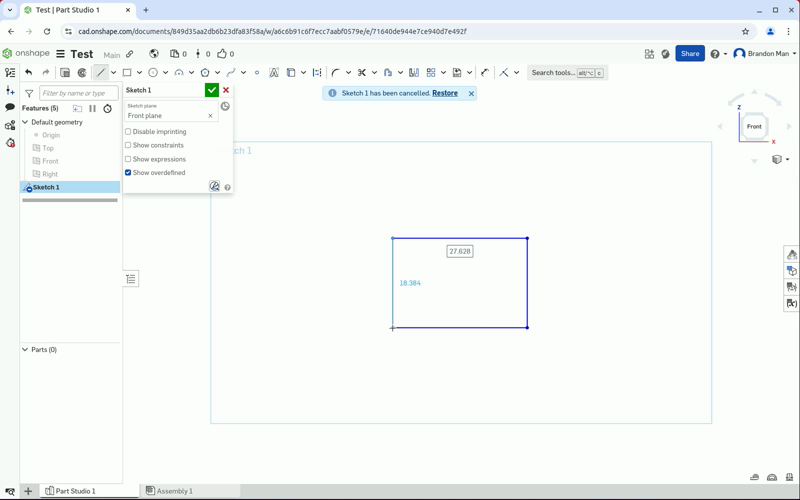
key(esc)
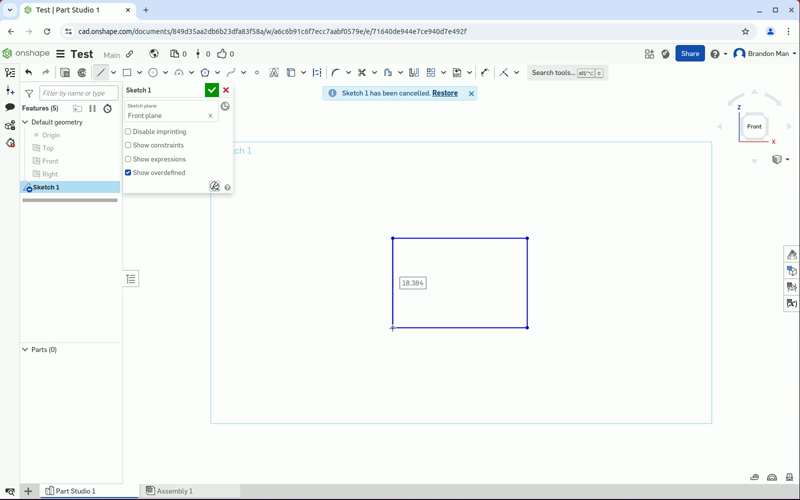
key(c)
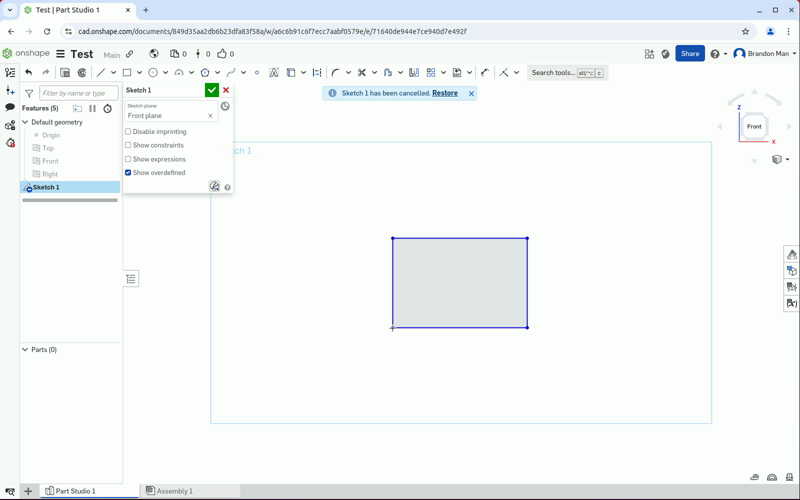
key_down(shift)
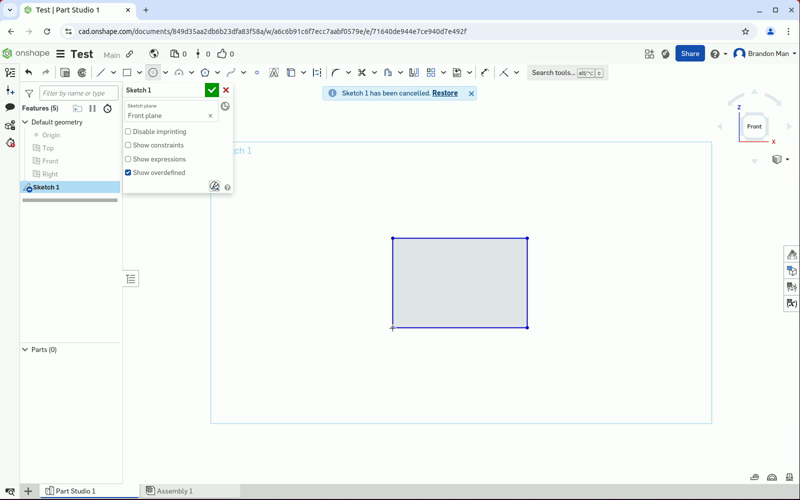
mouse_move(460, 282)
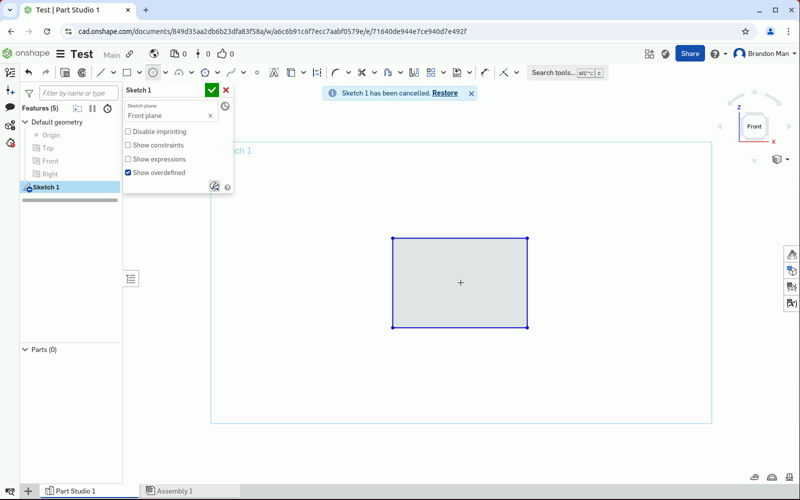
click(460, 282)
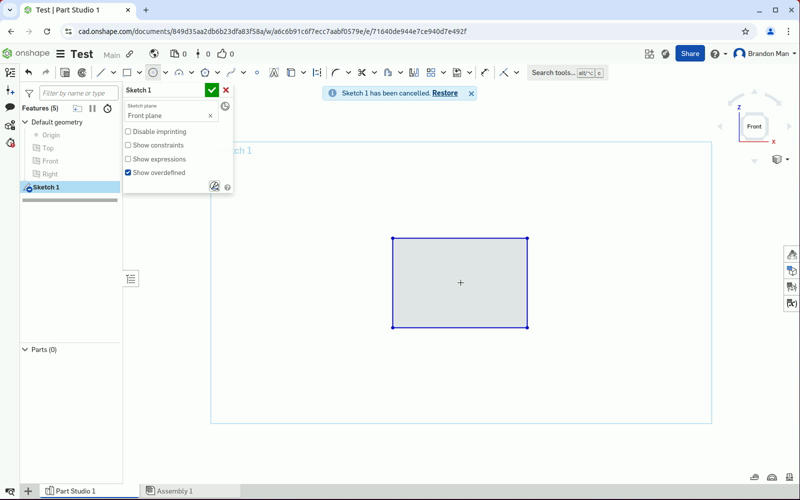
key_up(shift)
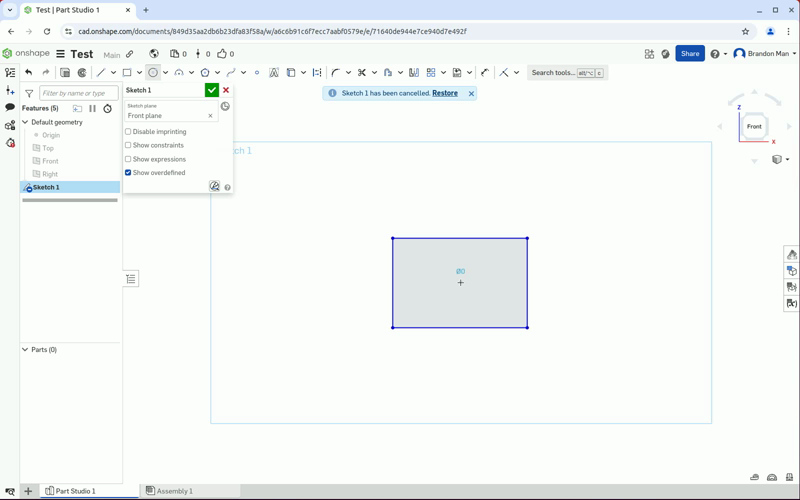
mouse_move(483, 282)
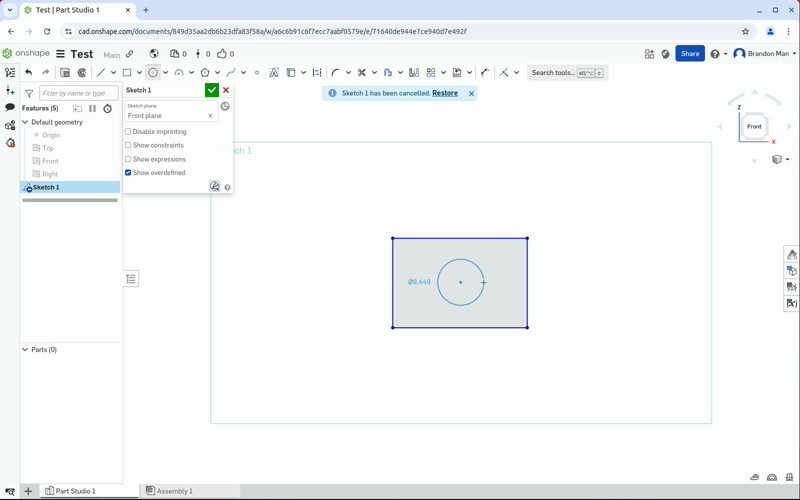
click(483, 282)
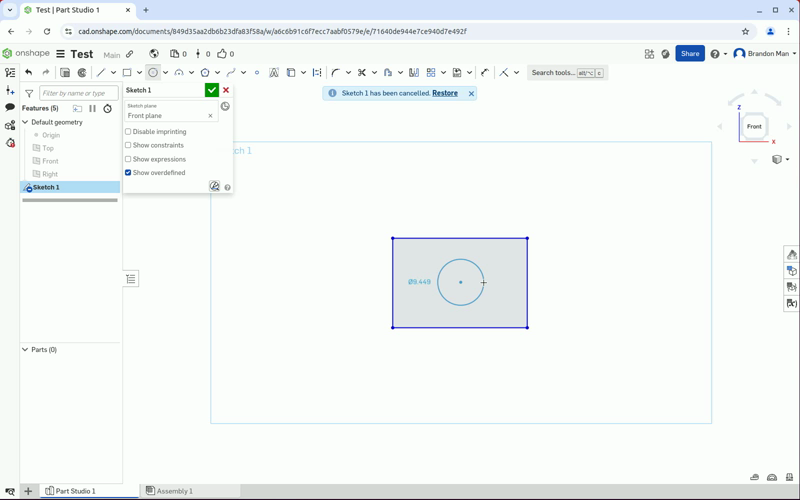
key(esc)
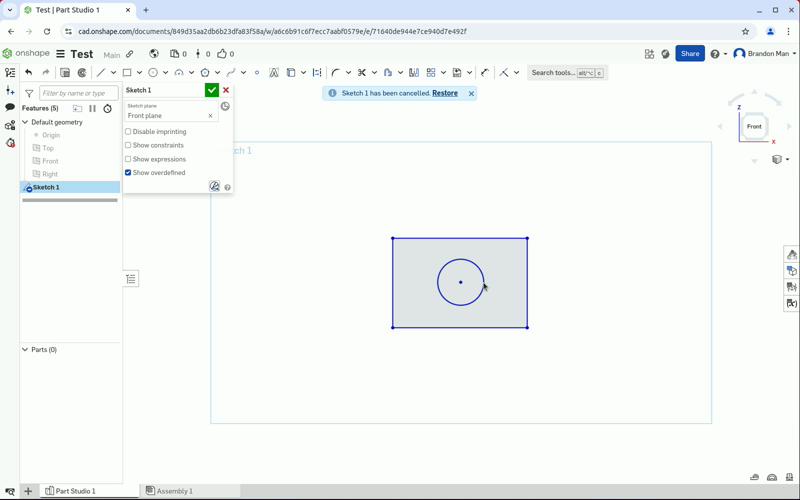
mouse_move(421, 261)
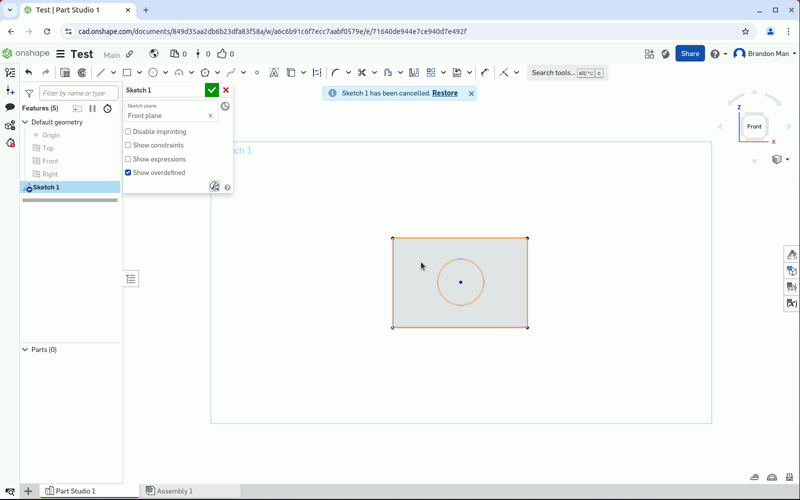
click(421, 261)
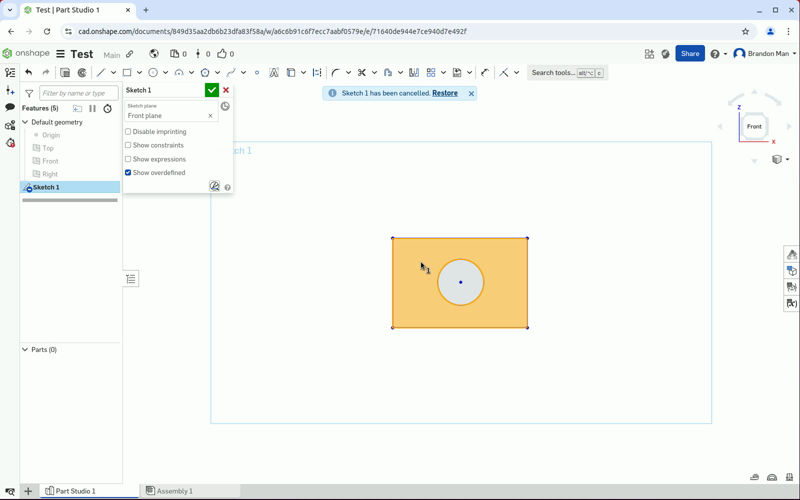
mouse_move(73, 352)
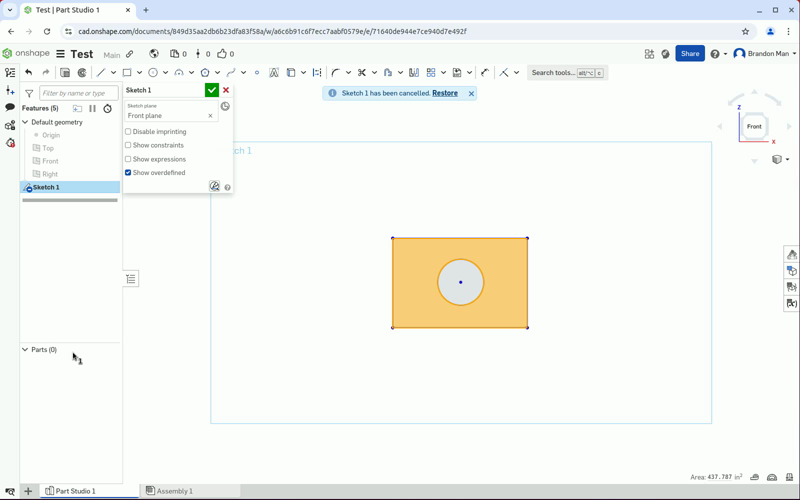
key(shift+y)
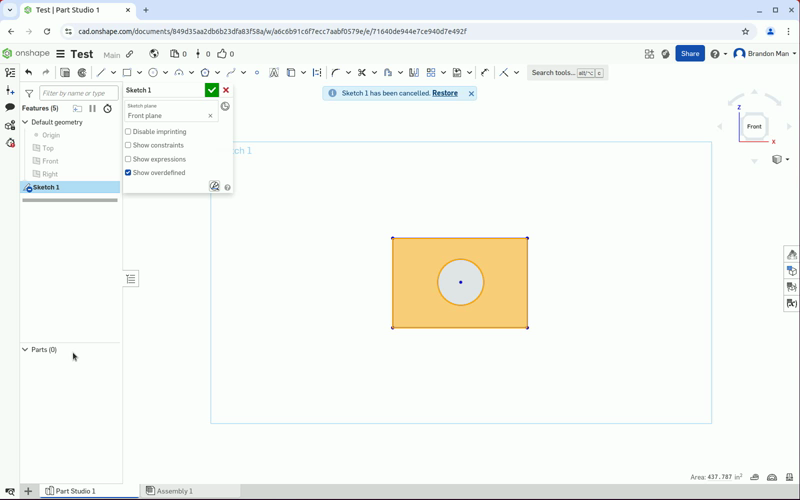
key(shift+e)
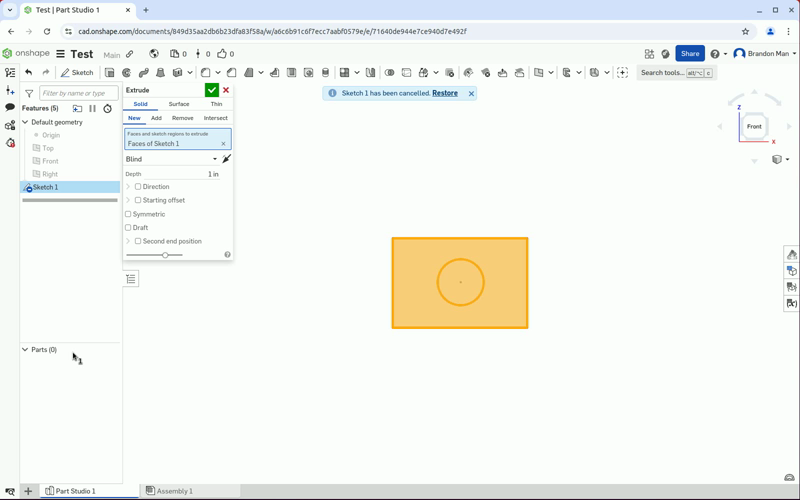
mouse_move(143, 106)
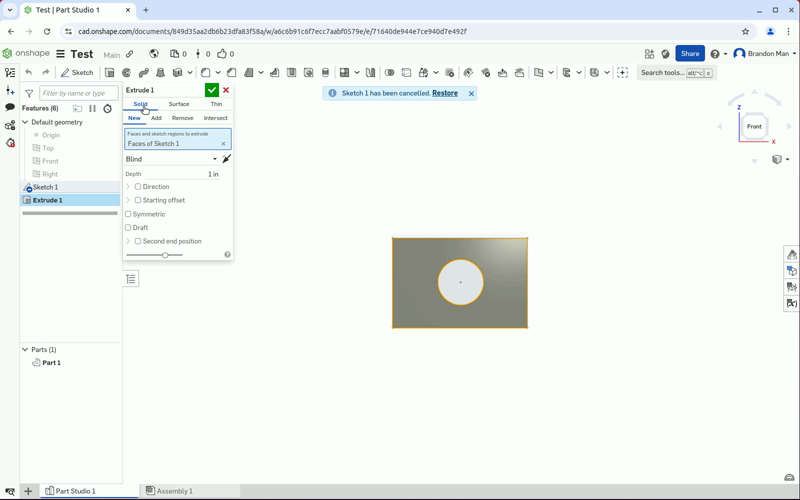
click(143, 106)
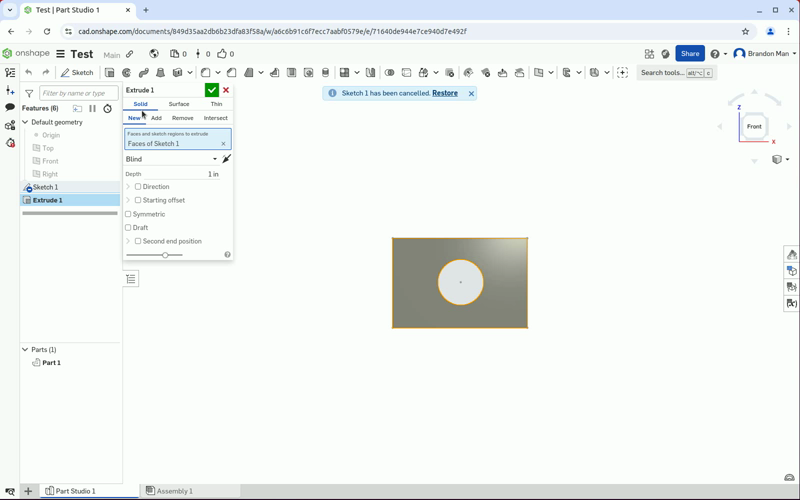
mouse_move(137, 120)
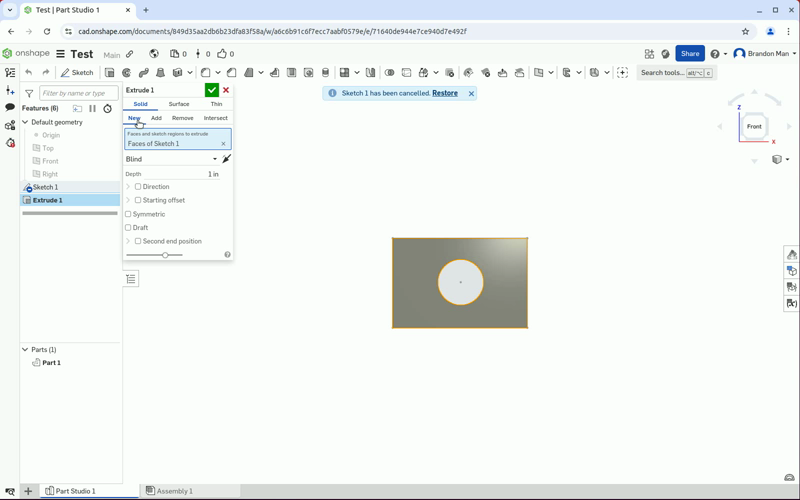
click(137, 120)
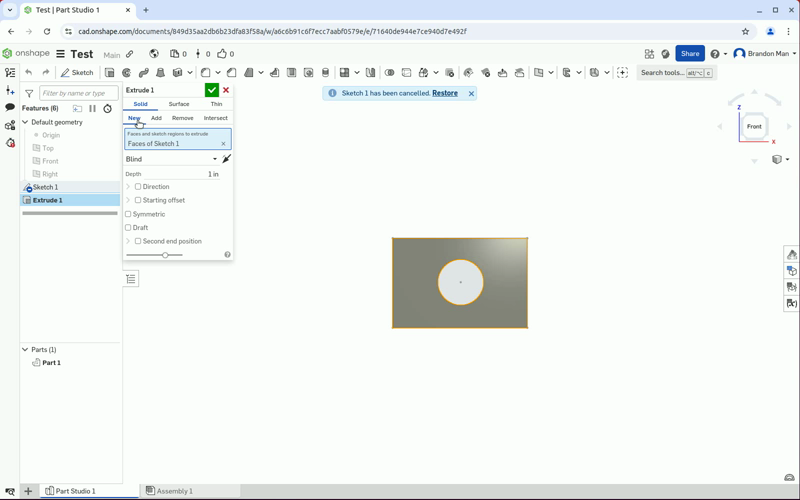
key(tab, 4)
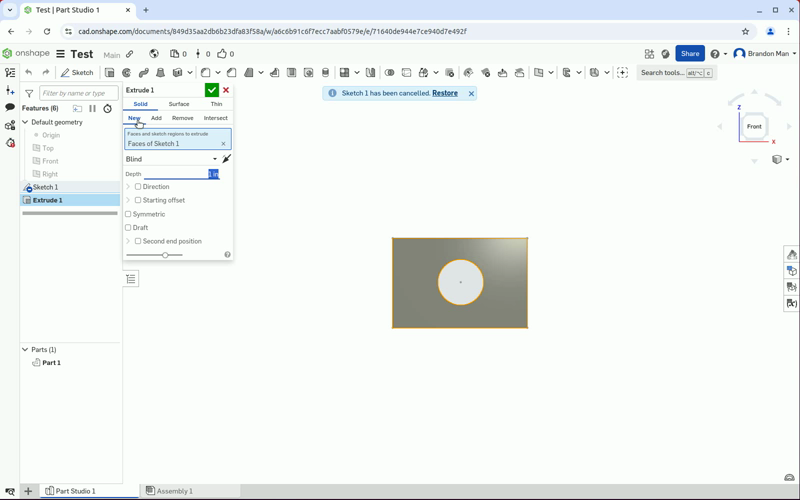
text(9.147)
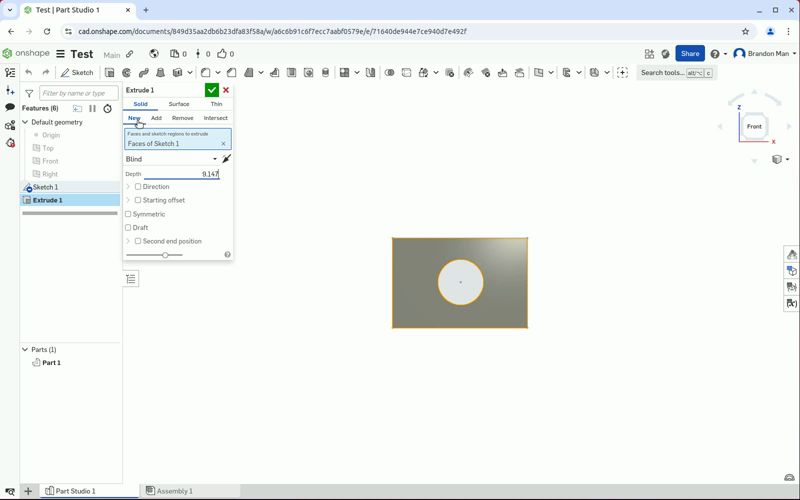
key(enter)
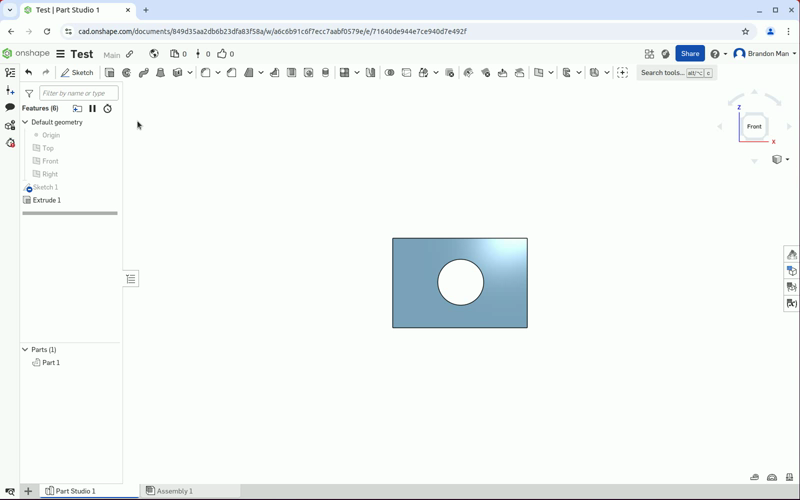
key(shift+h)
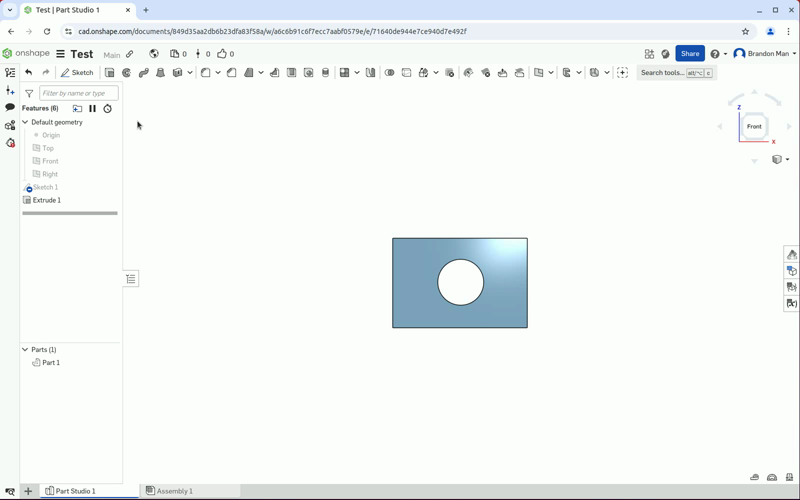
key(shift+h)
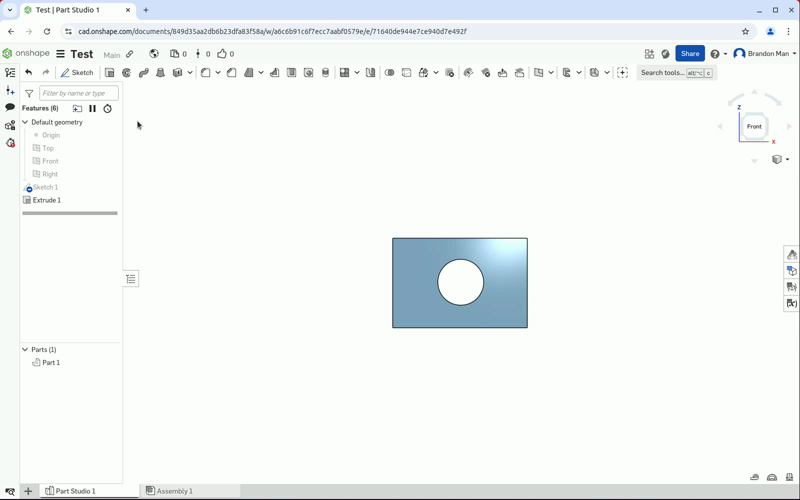
mouse_move(73, 189)
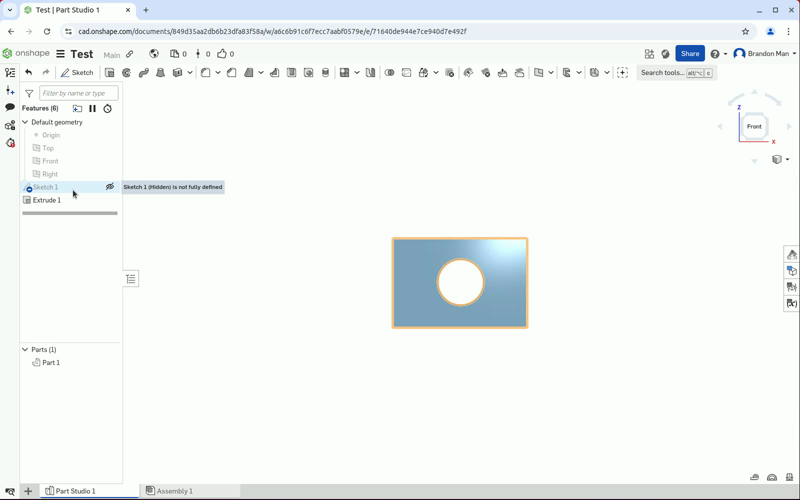
click(73, 189)
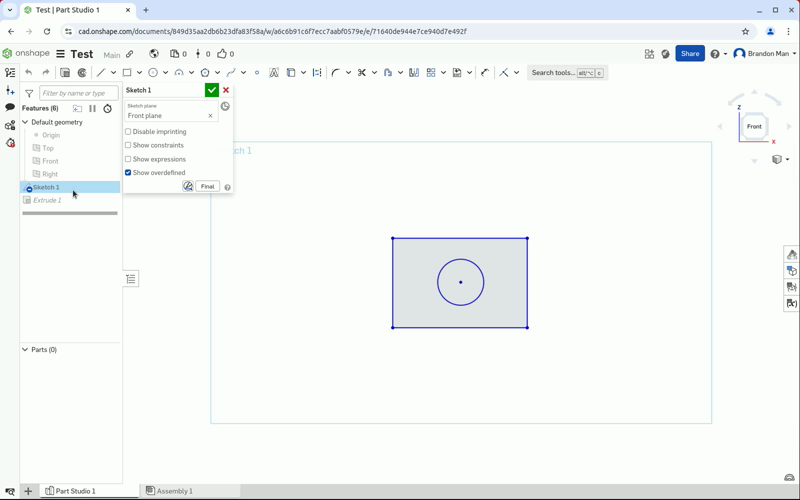
mouse_move(229, 92)
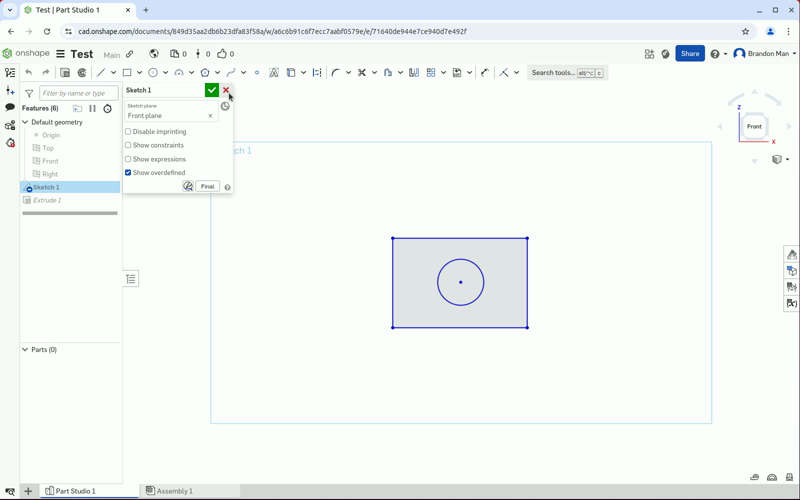
click(229, 92)
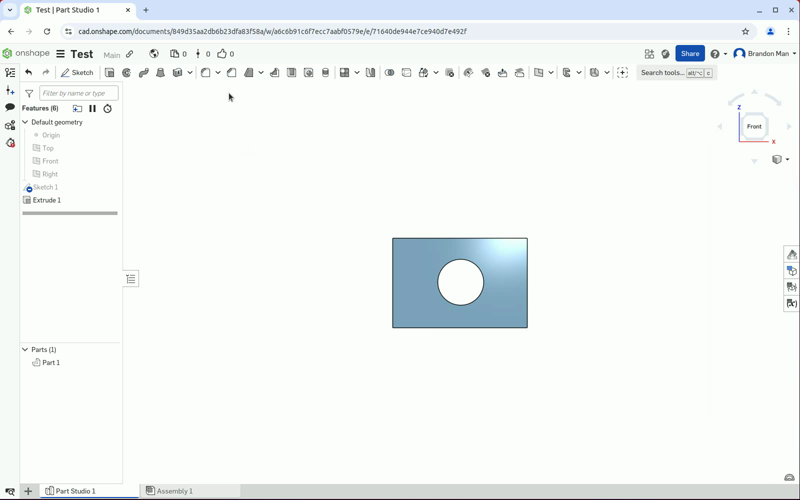
mouse_move(541, 75)
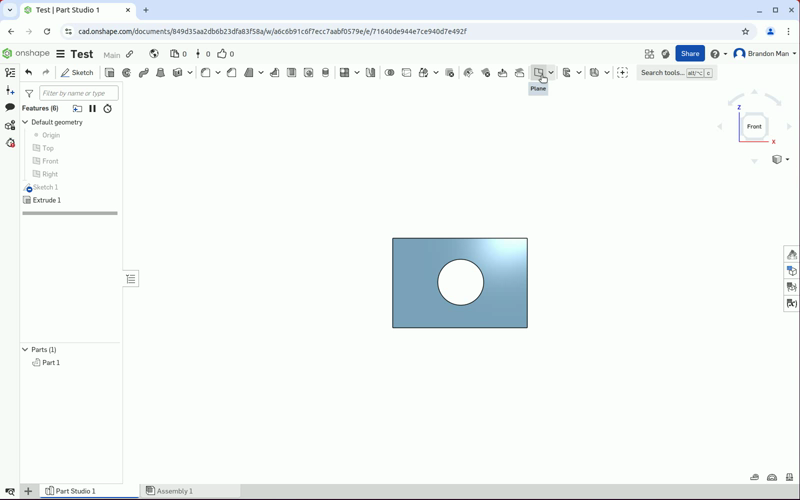
click(541, 75)
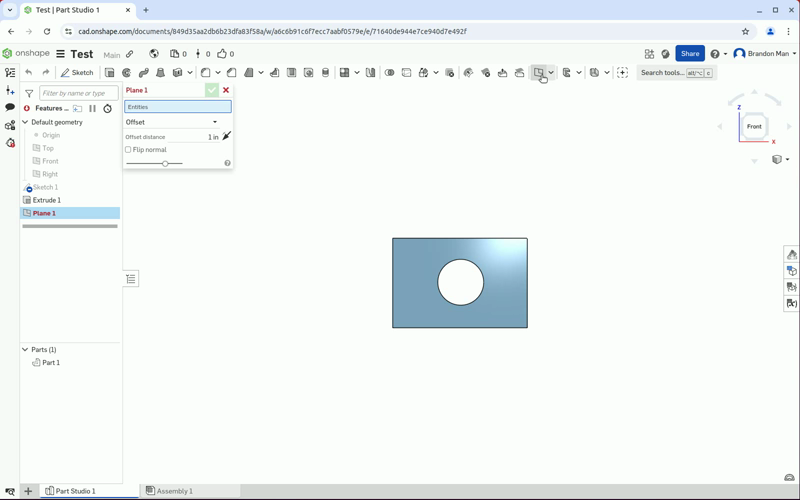
mouse_move(73, 163)
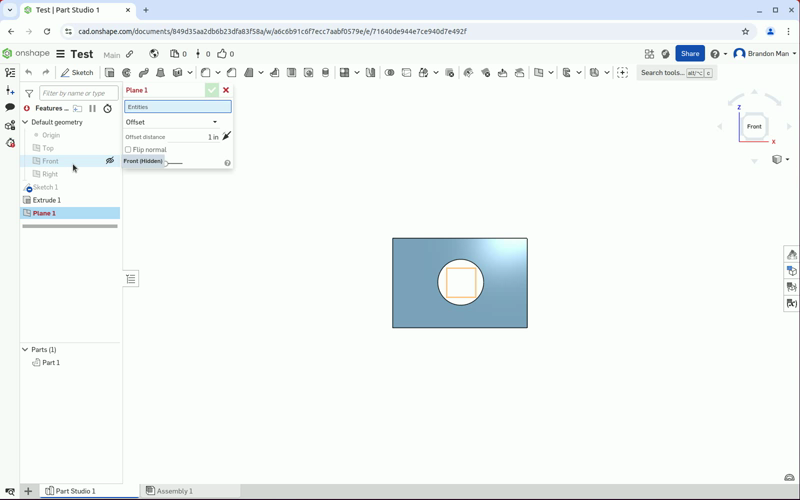
click(73, 163)
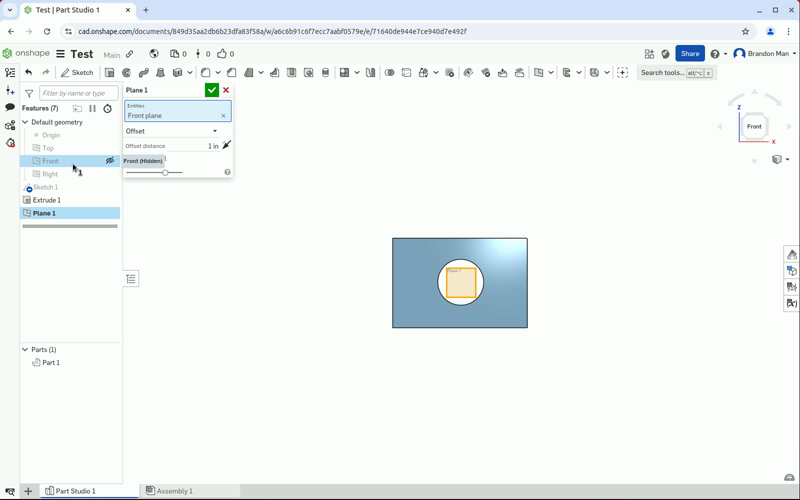
key(tab, 2)
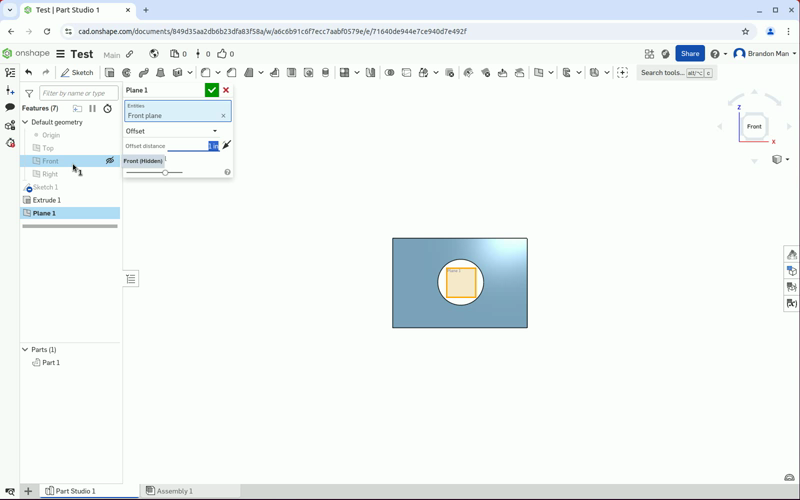
text(9.151)
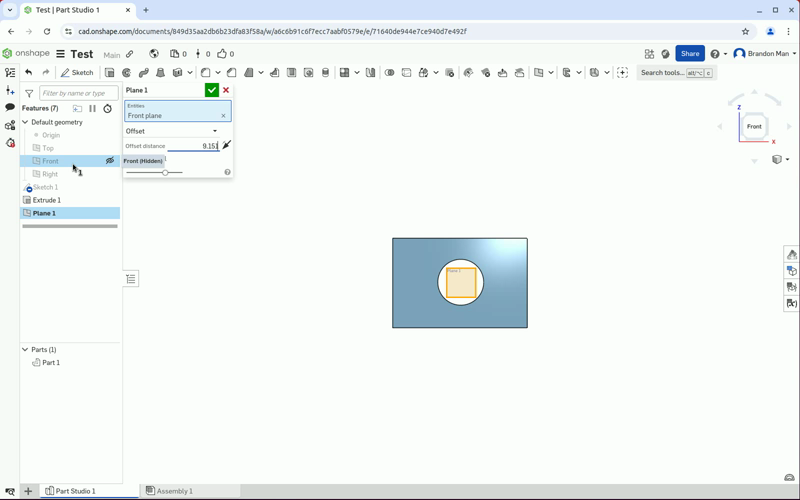
key(enter, 2)
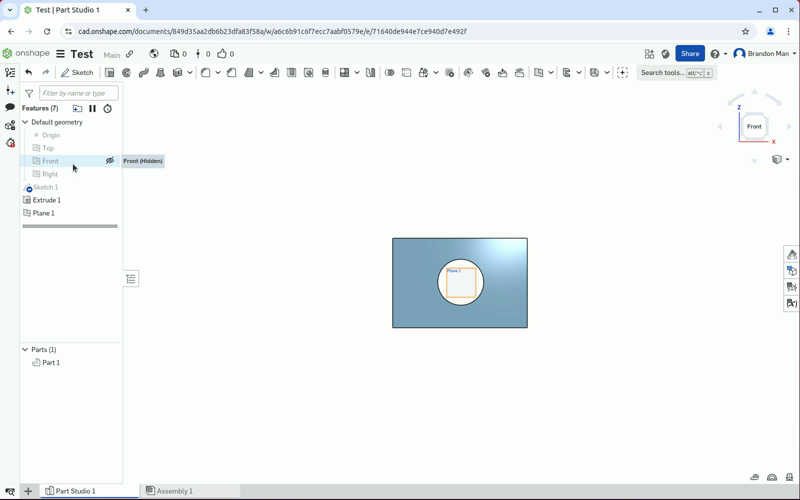
key(shift+s)
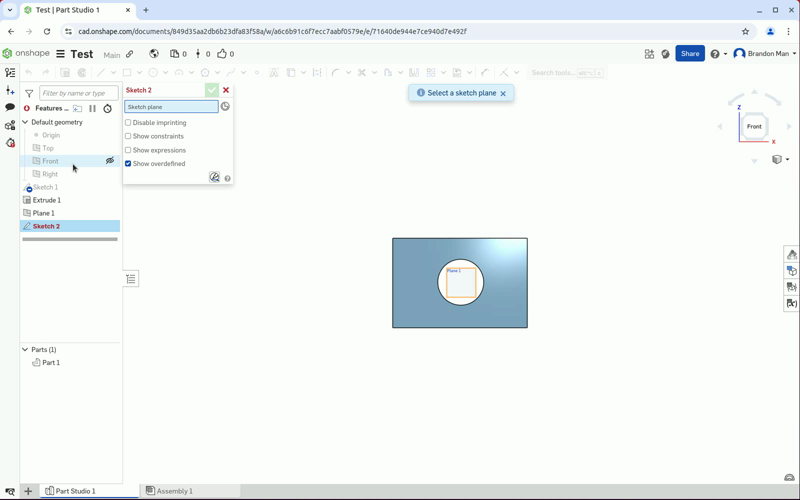
mouse_move(73, 215)
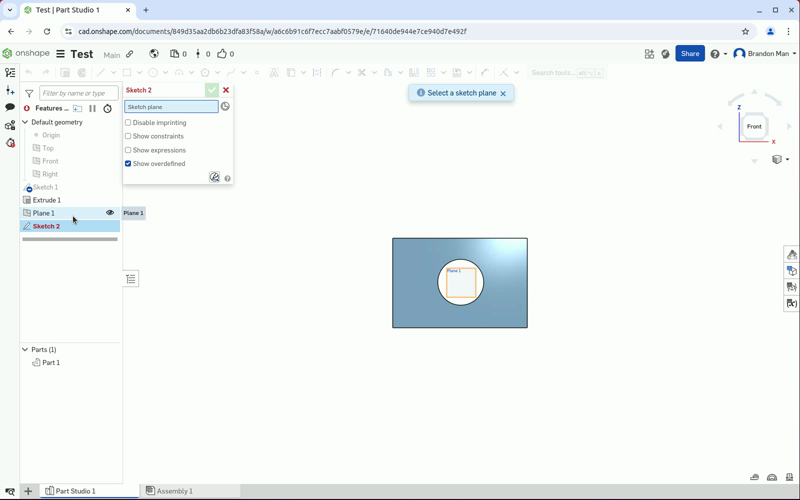
click(73, 215)
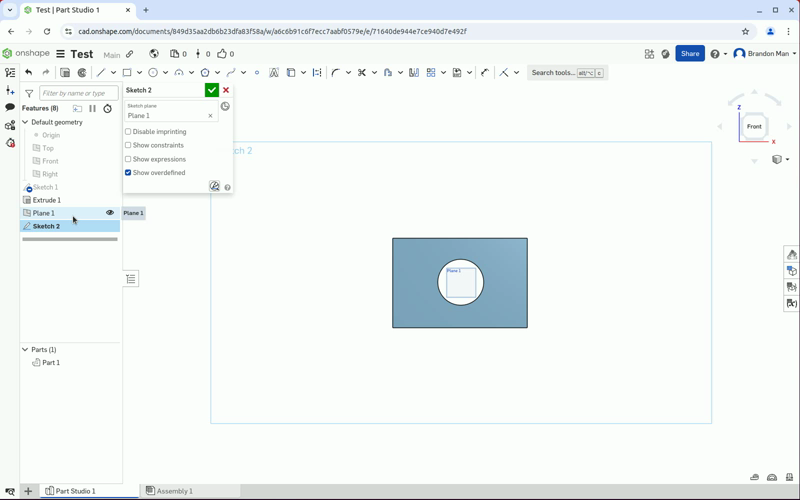
mouse_move(73, 352)
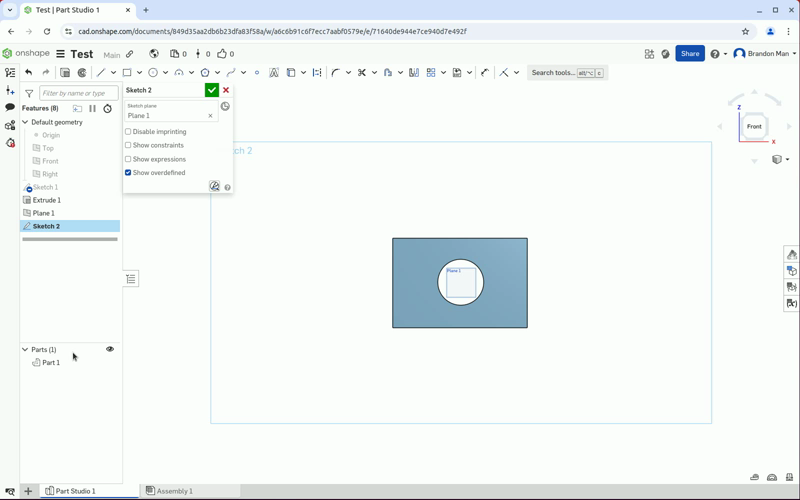
key(y)
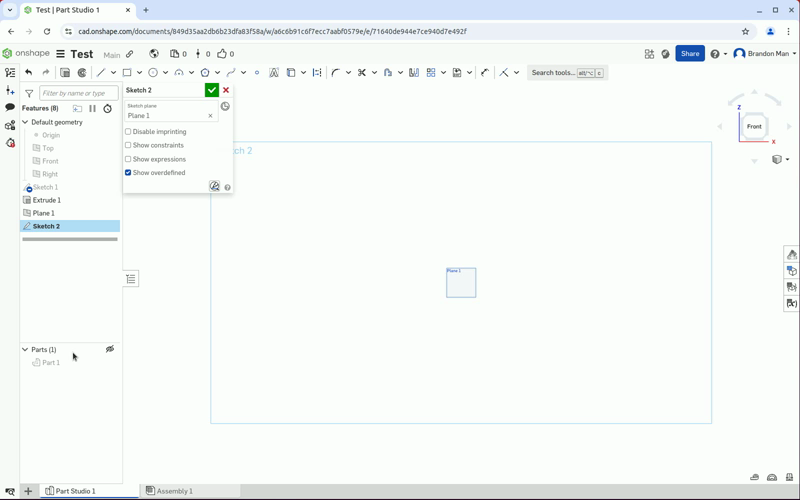
key(l)
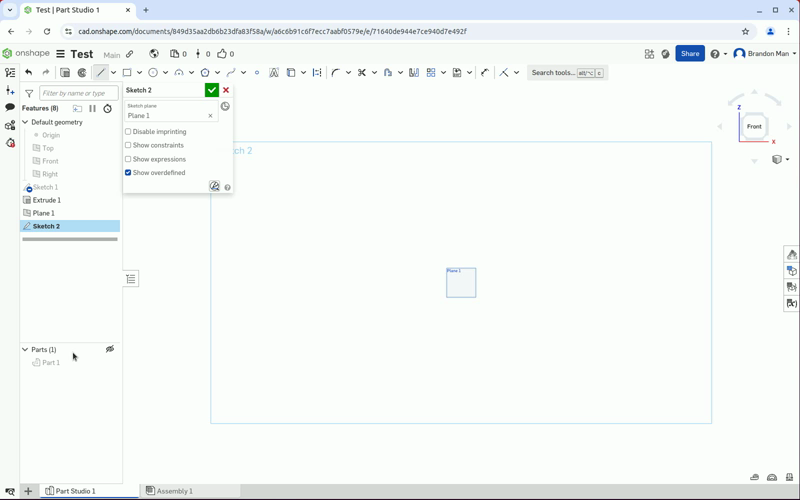
key_down(shift)
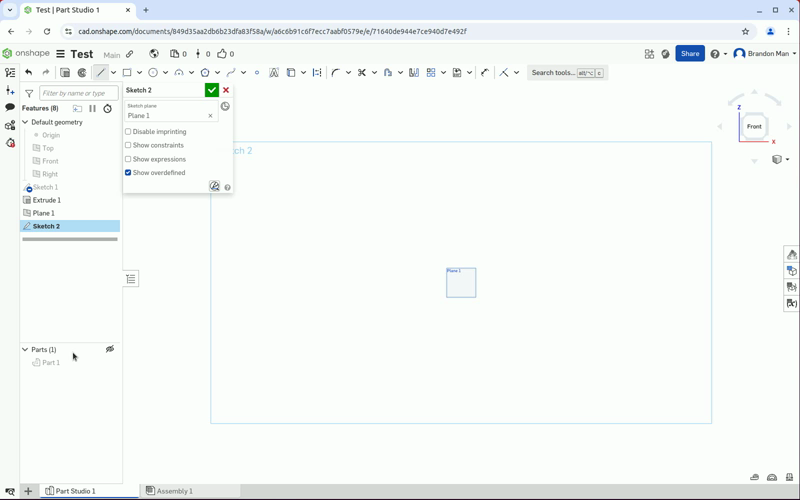
mouse_move(397, 327)
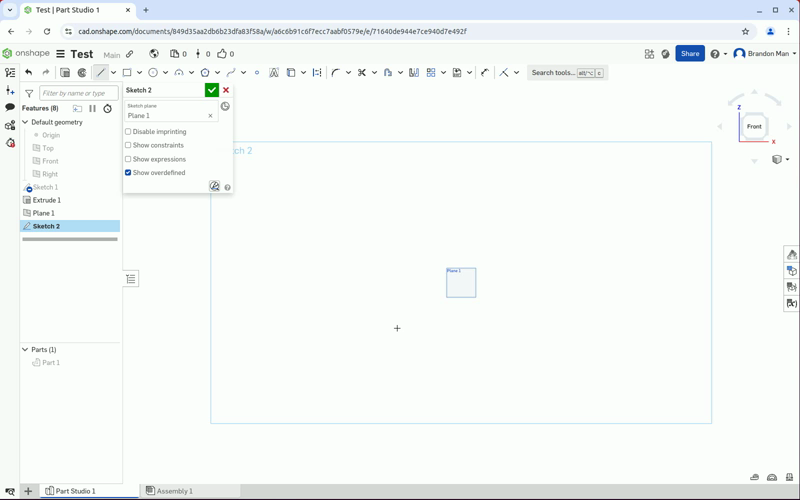
click(397, 327)
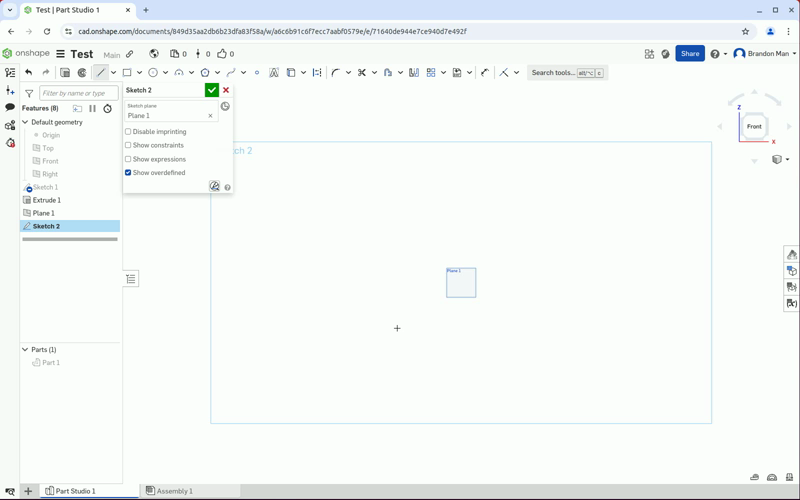
key_up(shift)
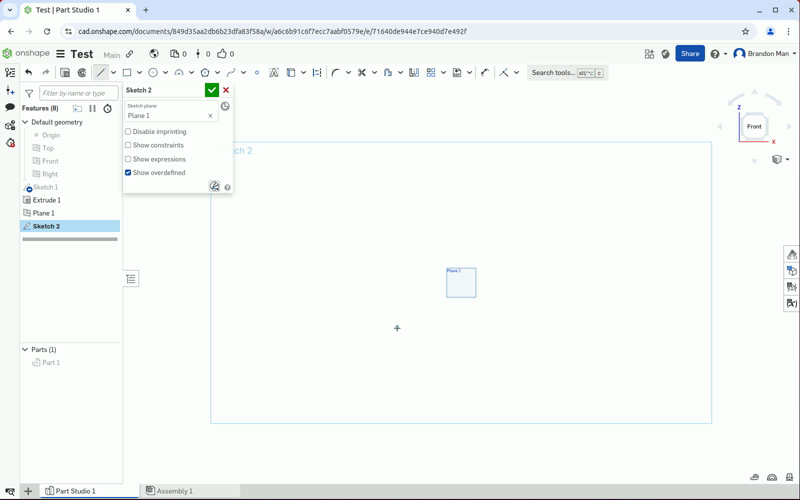
key_down(shift)
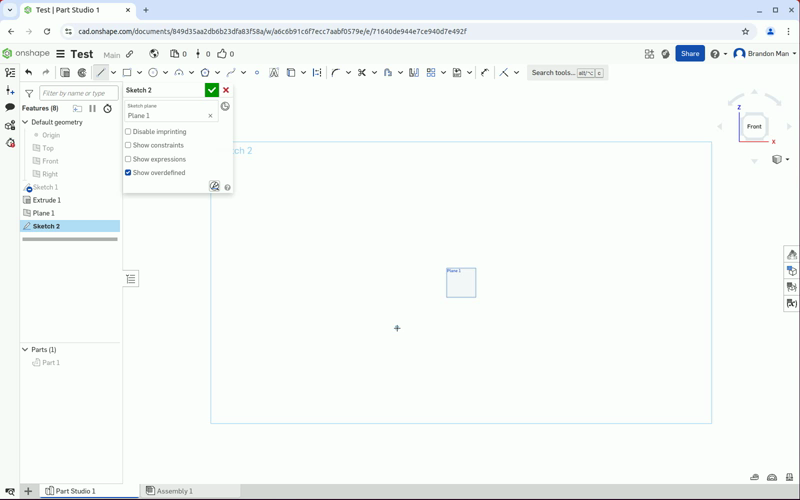
mouse_move(427, 327)
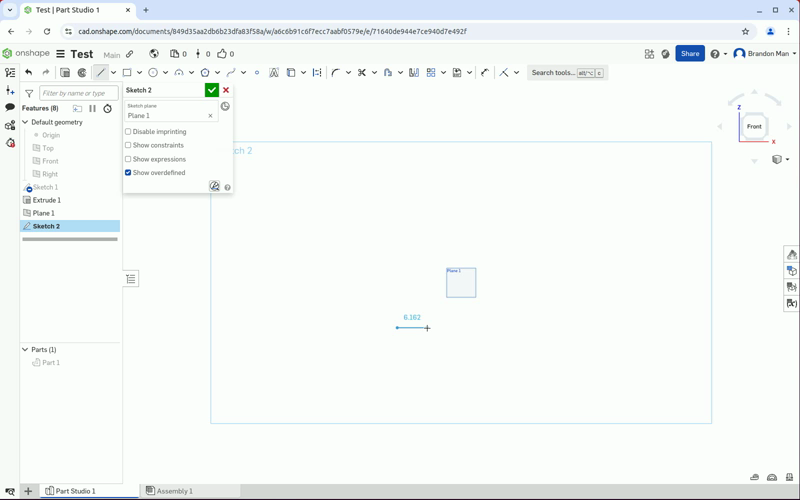
mouse_move(408, 327)
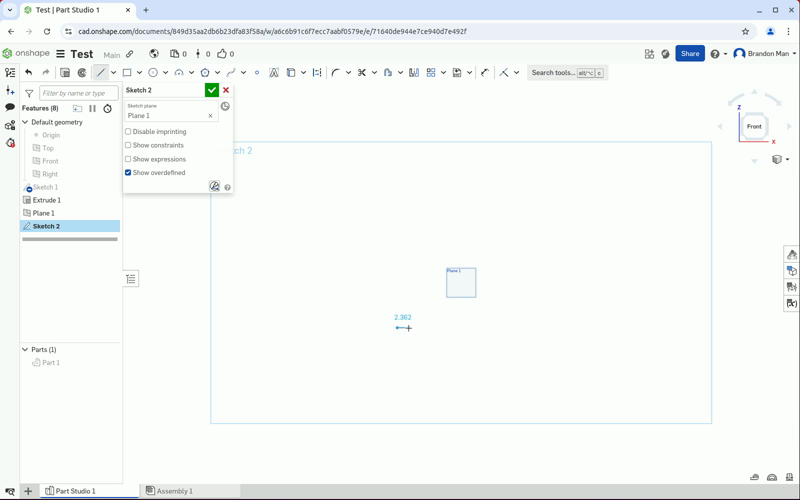
click(408, 327)
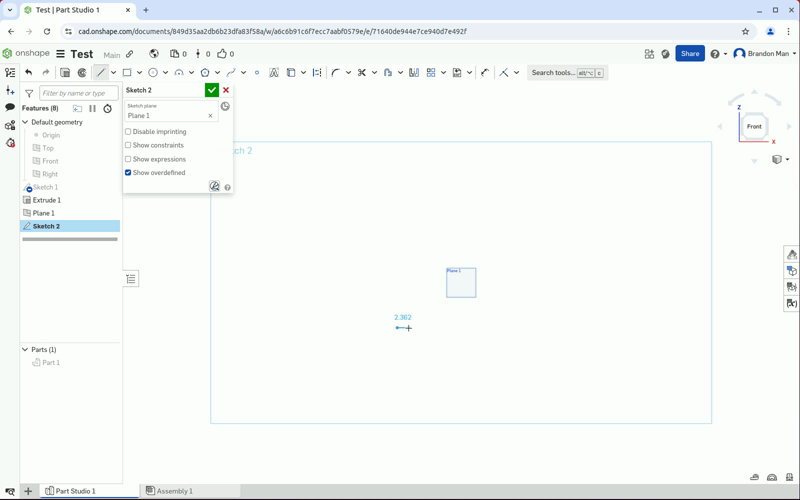
key_up(shift)
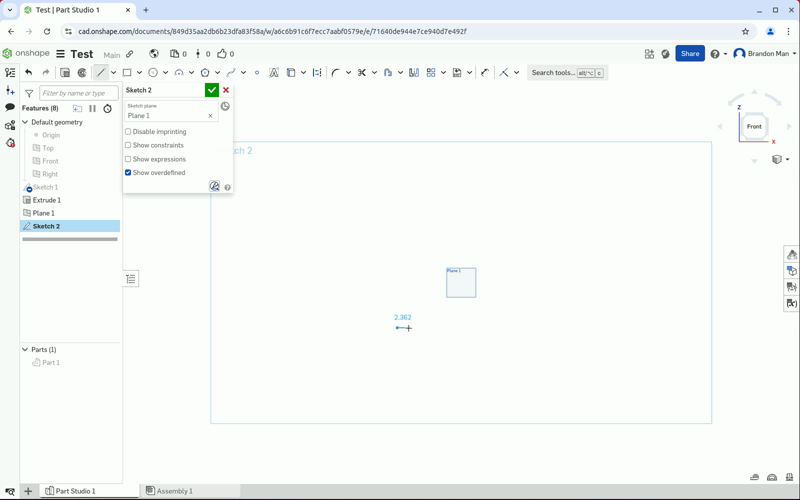
key_down(shift)
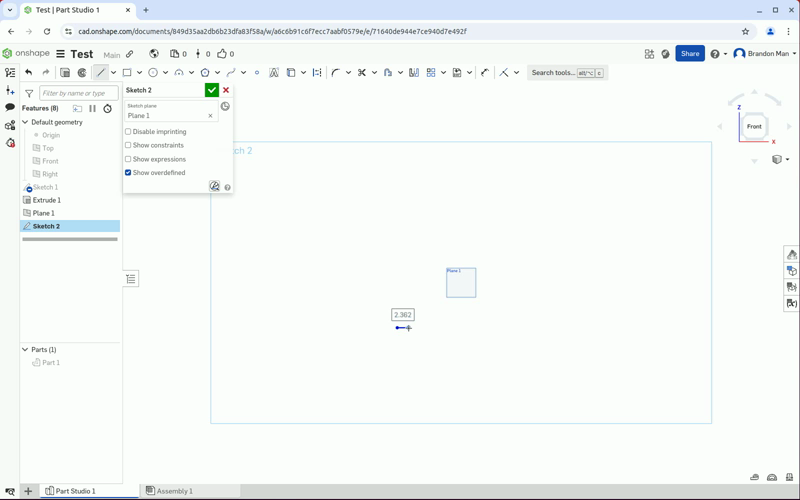
mouse_move(408, 237)
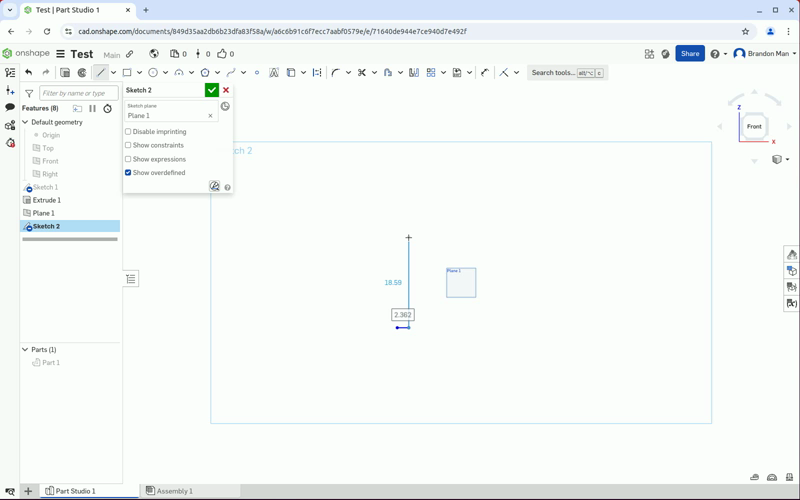
click(408, 237)
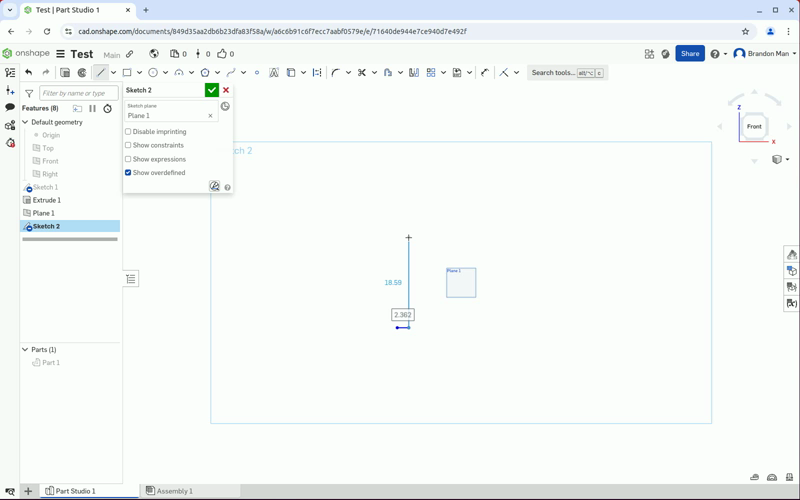
key_up(shift)
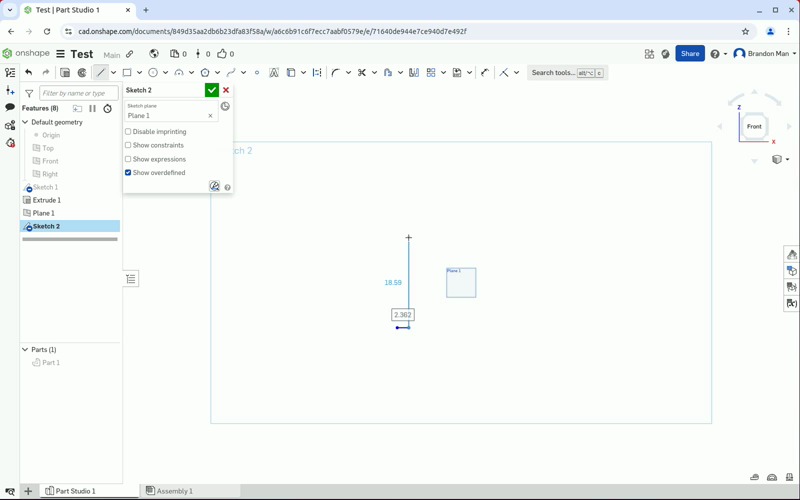
key_down(shift)
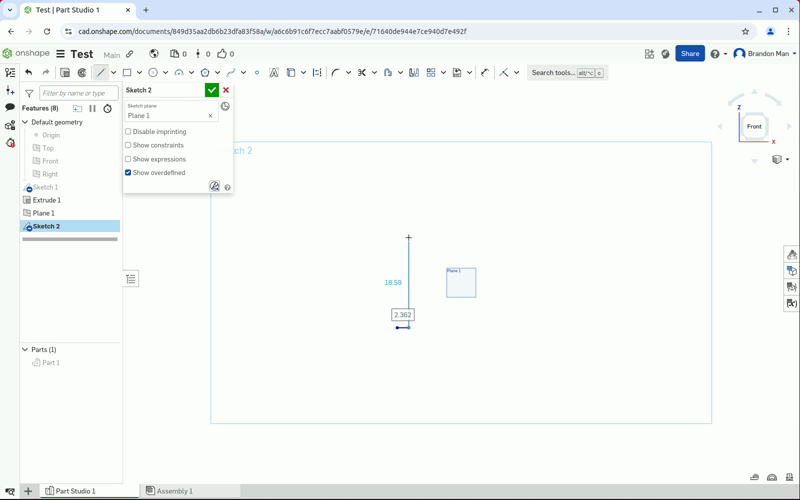
mouse_move(438, 237)
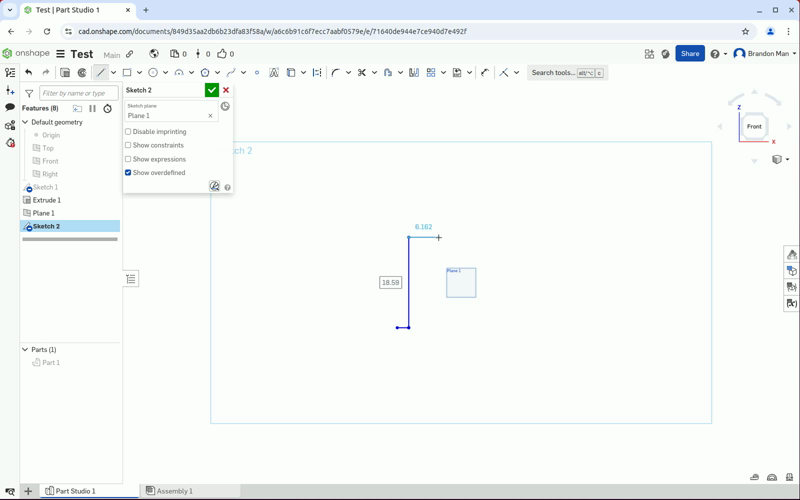
mouse_move(397, 237)
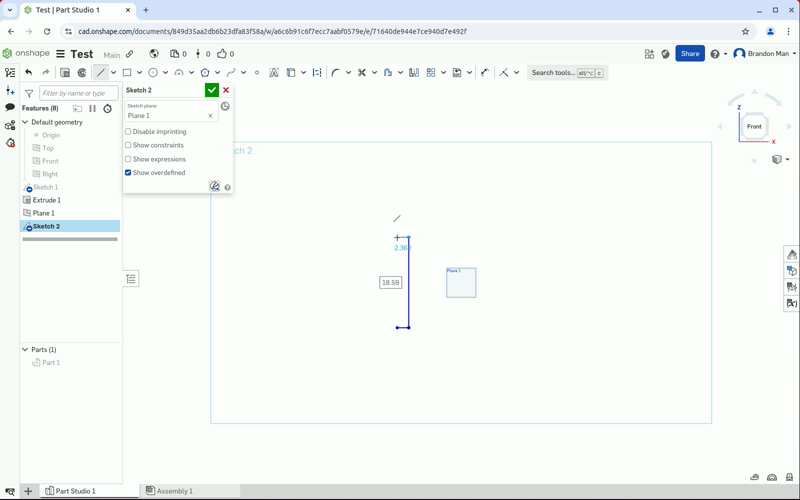
click(397, 237)
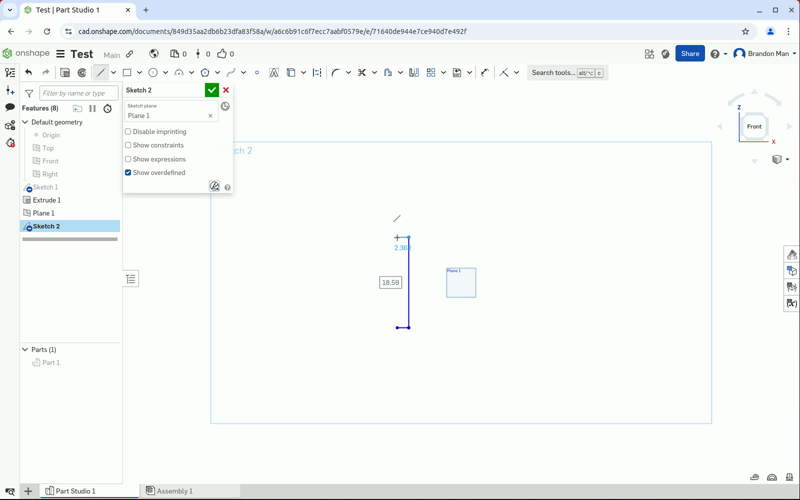
key_up(shift)
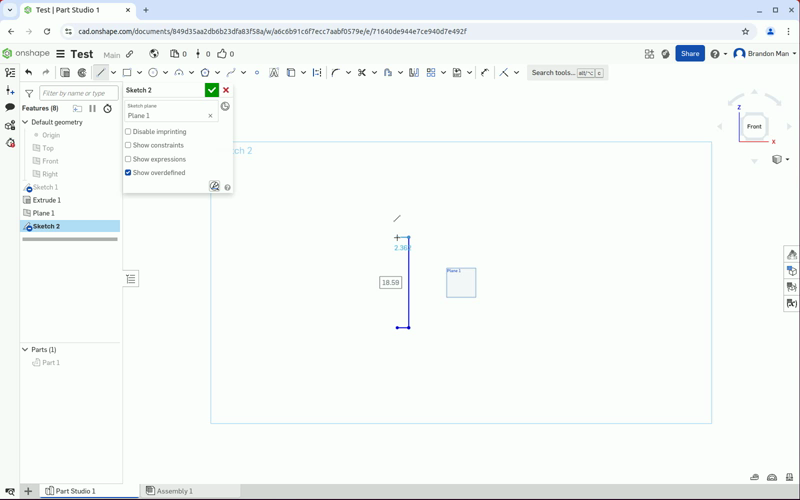
key_down(shift)
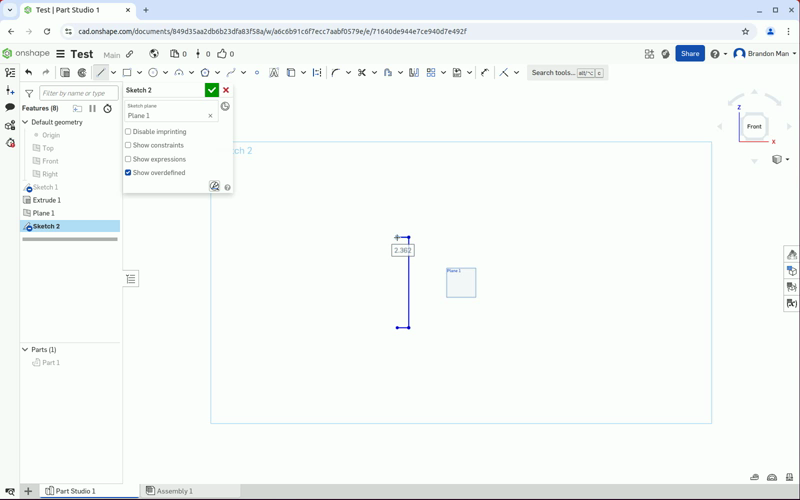
mouse_move(397, 327)
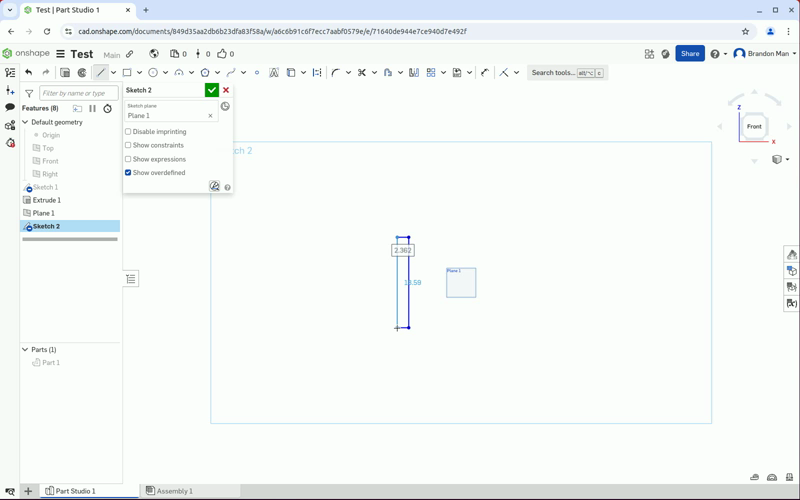
key_up(shift)
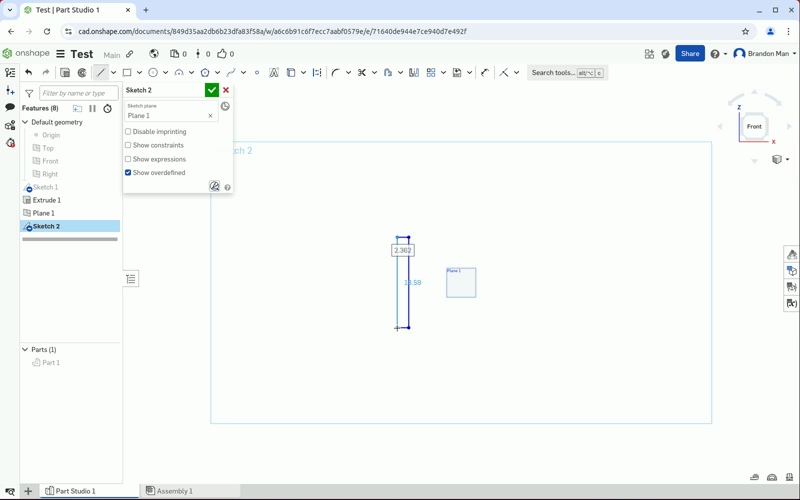
click(397, 327)
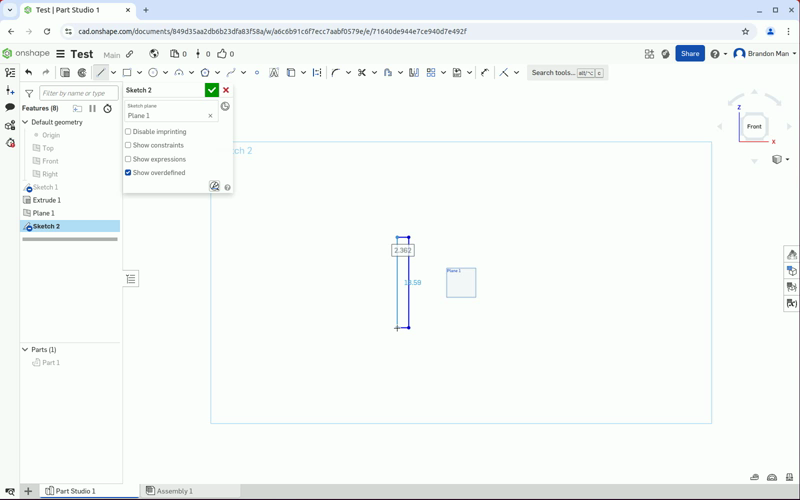
key(esc)
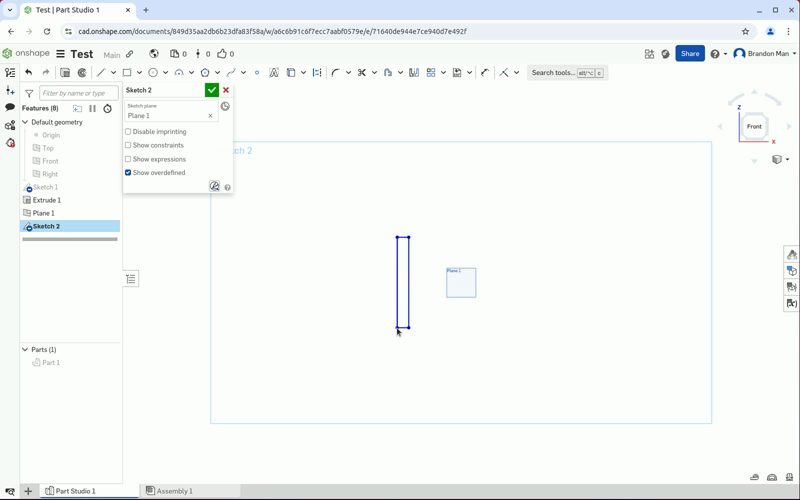
mouse_move(404, 262)
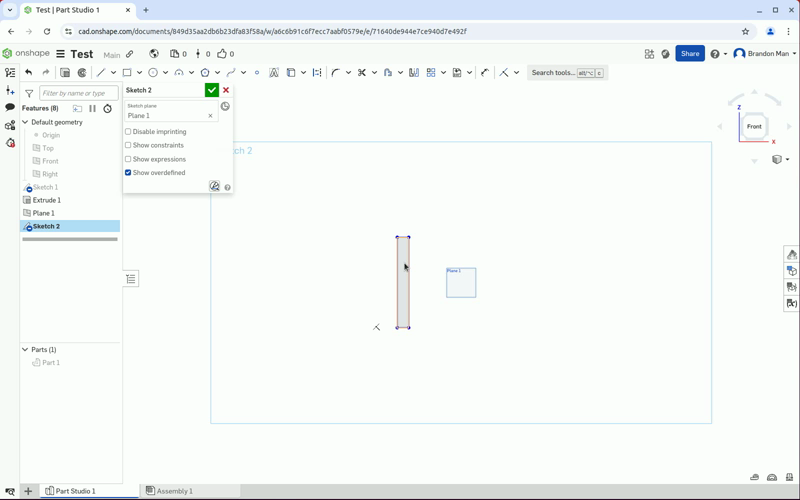
scroll(6)
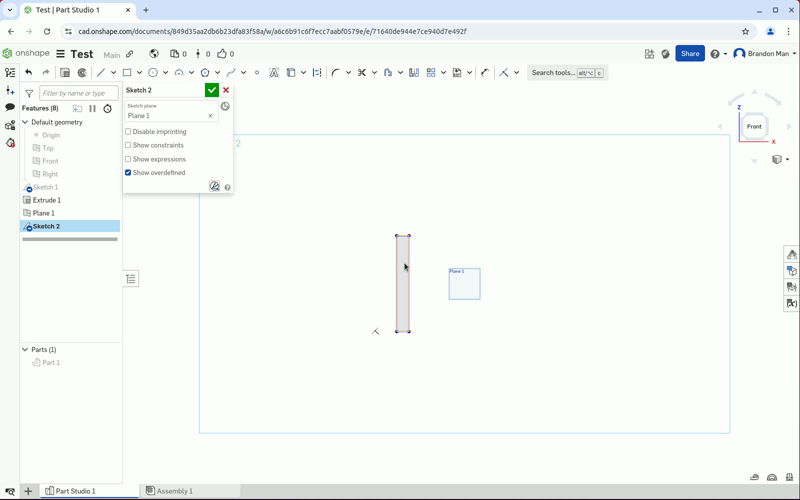
scroll(6)
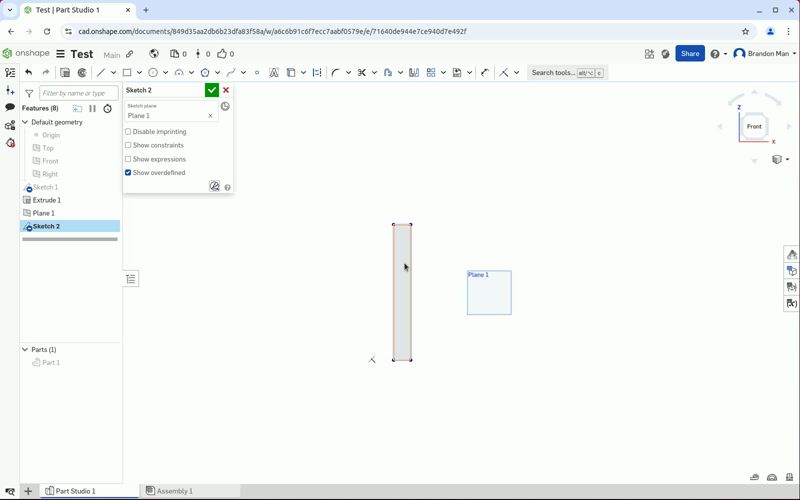
scroll(6)
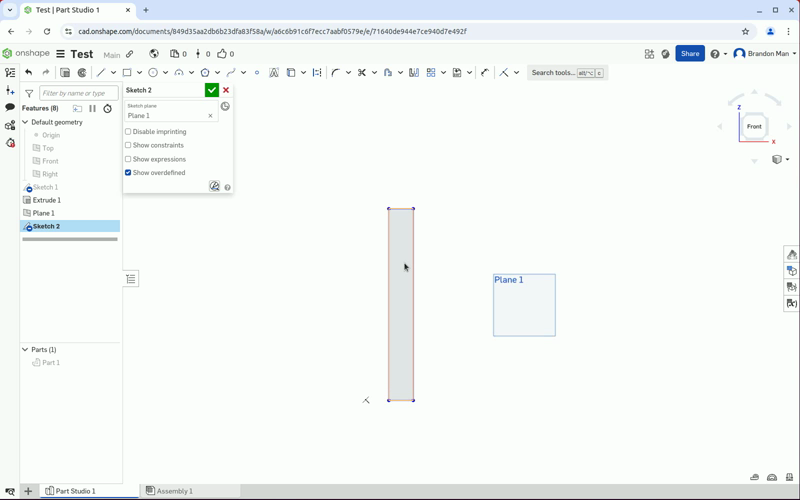
scroll(6)
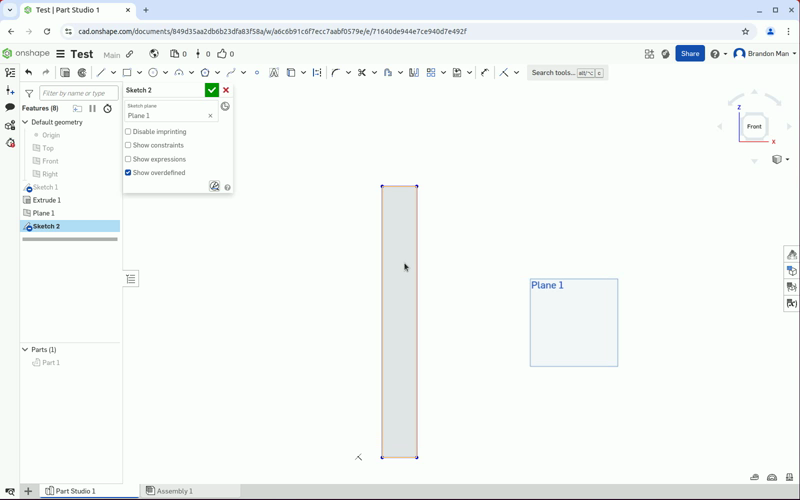
scroll(6)
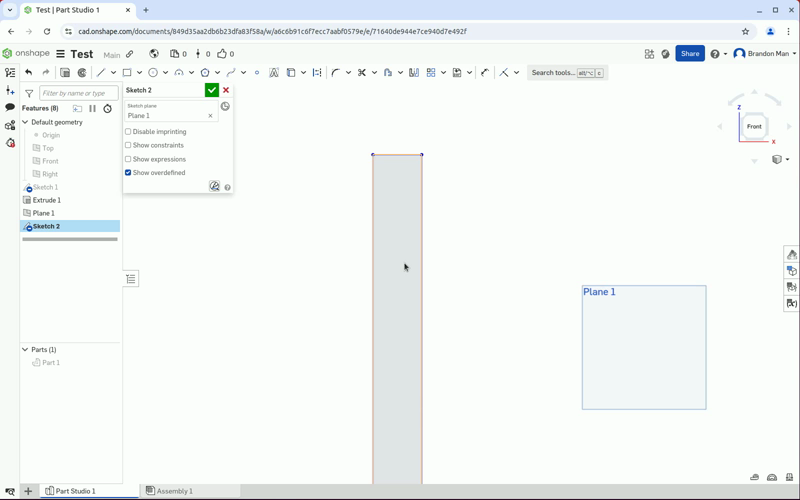
scroll(6)
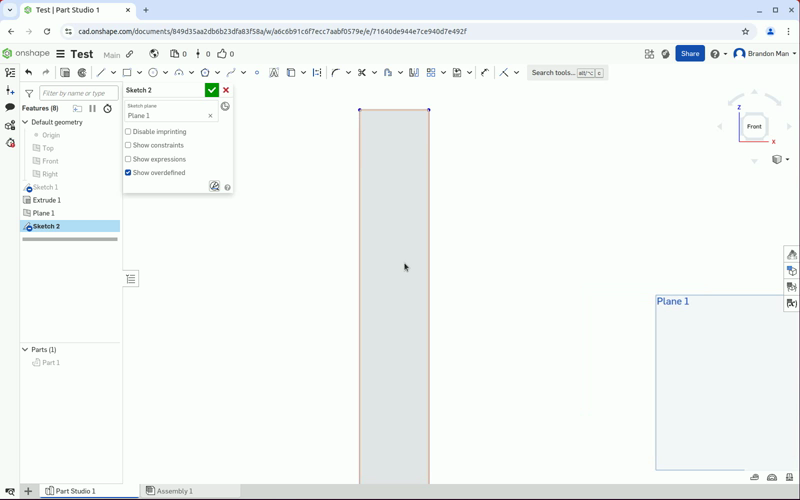
scroll(6)
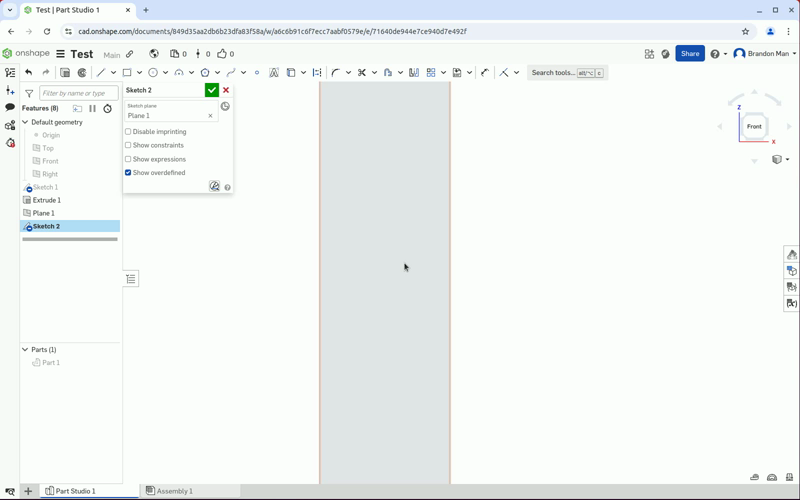
click(404, 262)
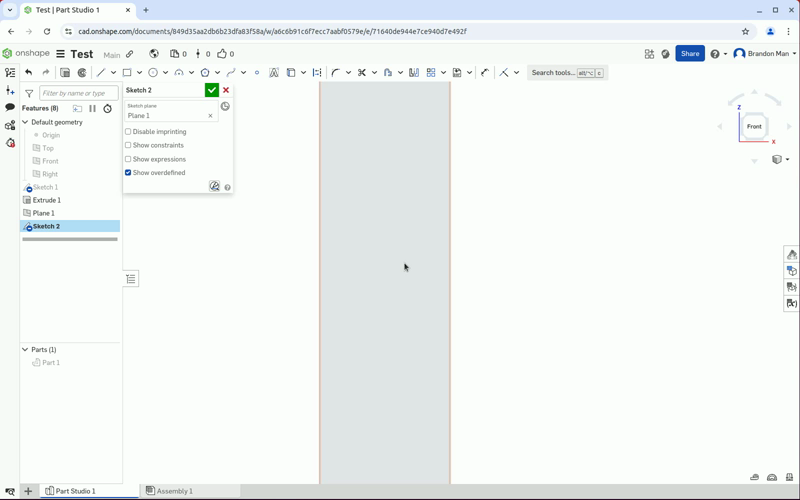
scroll(-6)
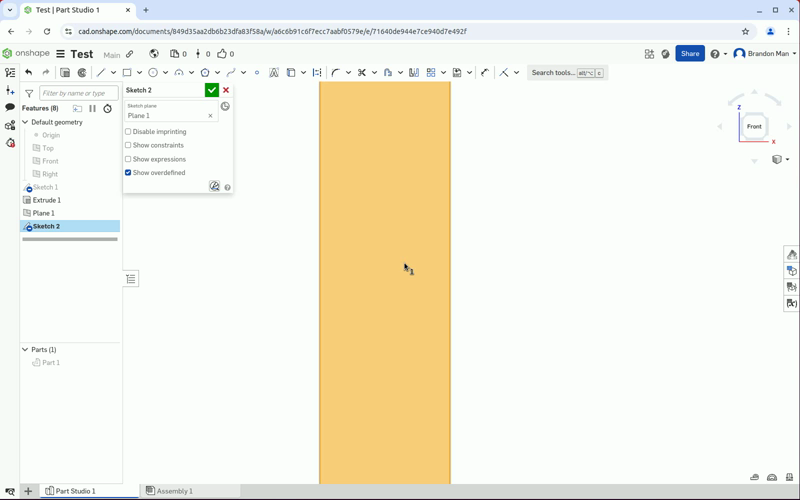
scroll(-6)
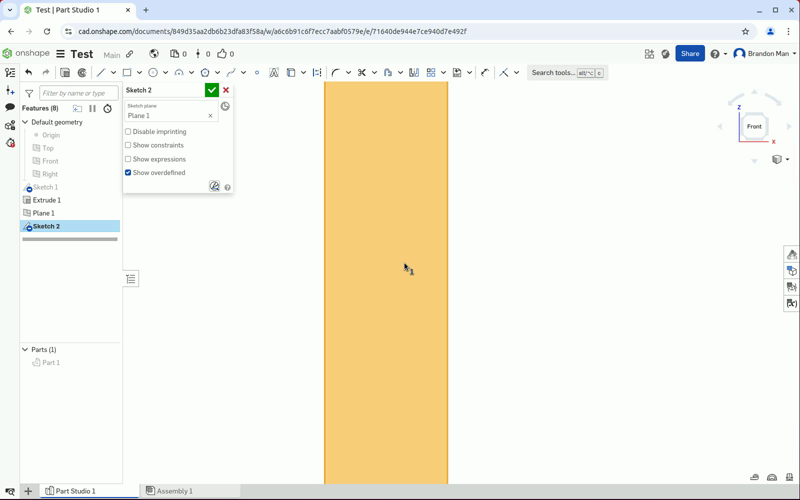
scroll(-6)
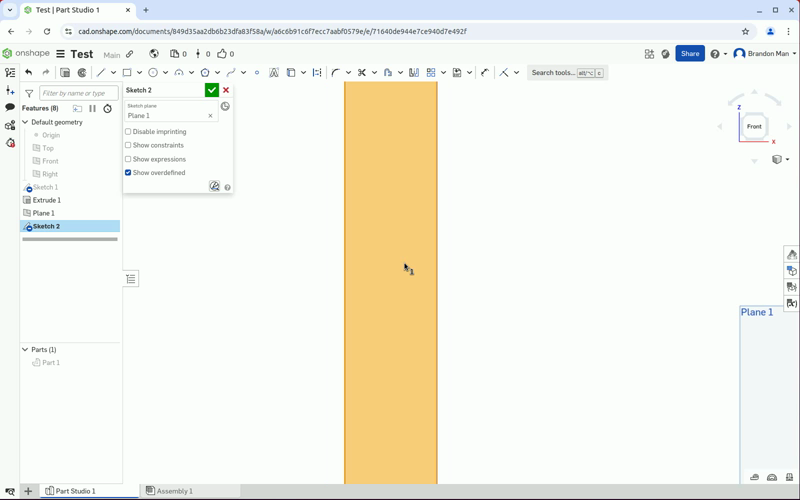
scroll(-6)
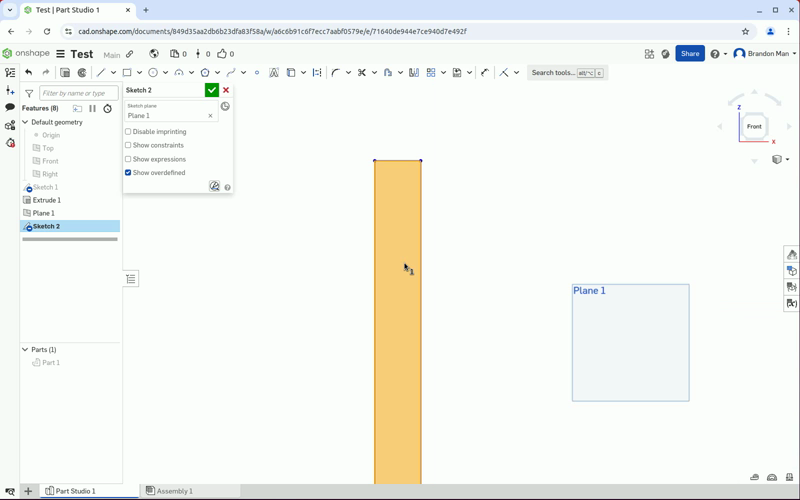
scroll(-6)
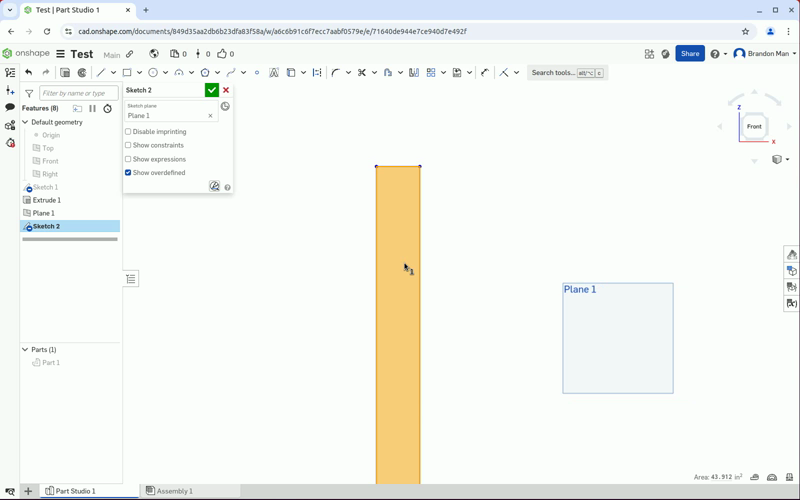
scroll(-6)
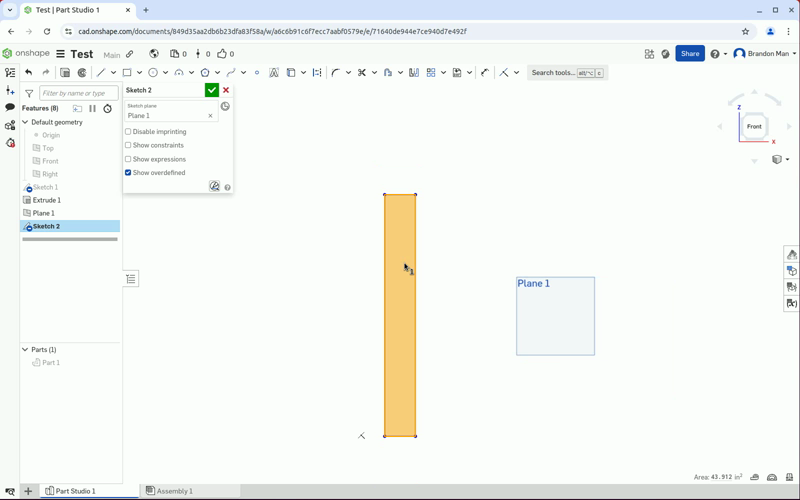
scroll(-6)
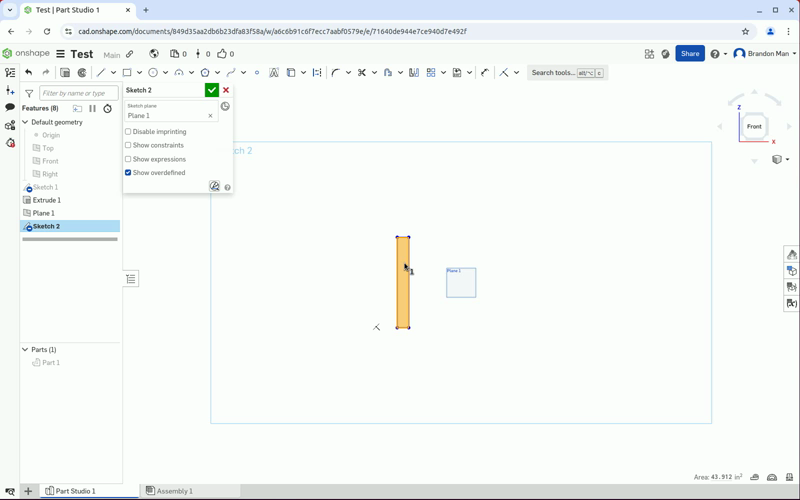
mouse_move(73, 352)
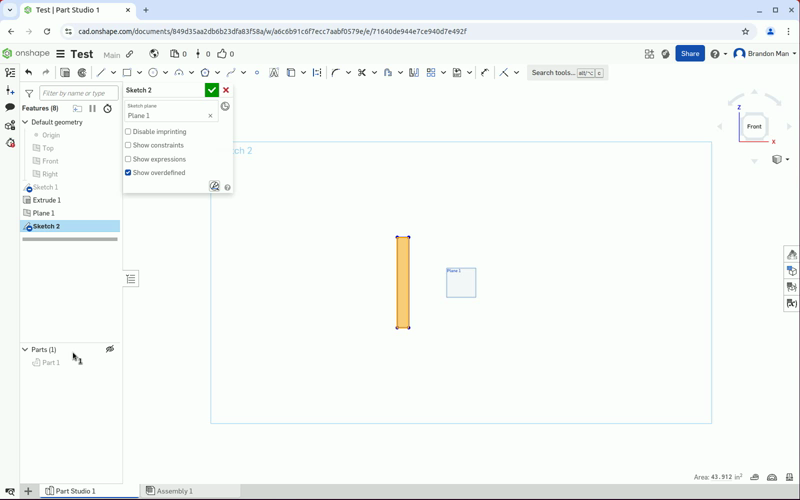
key(shift+y)
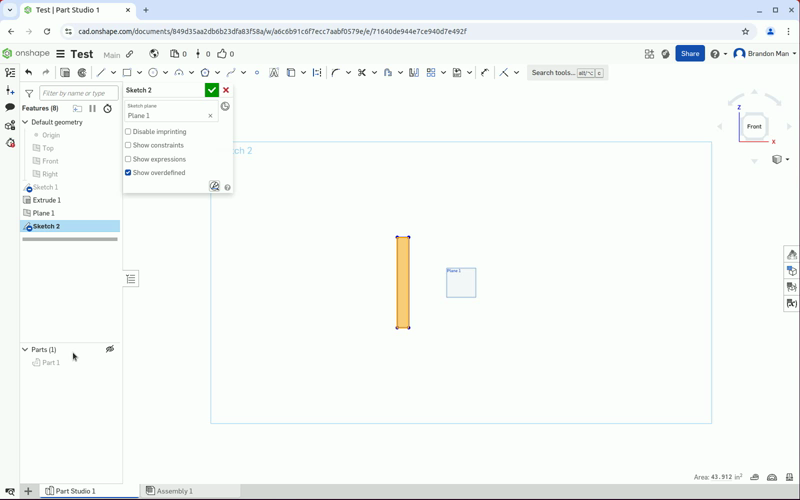
key(shift+e)
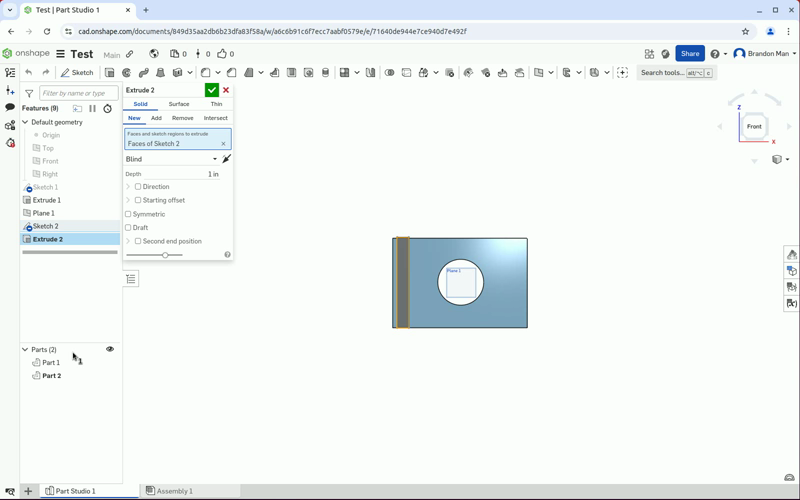
mouse_move(143, 106)
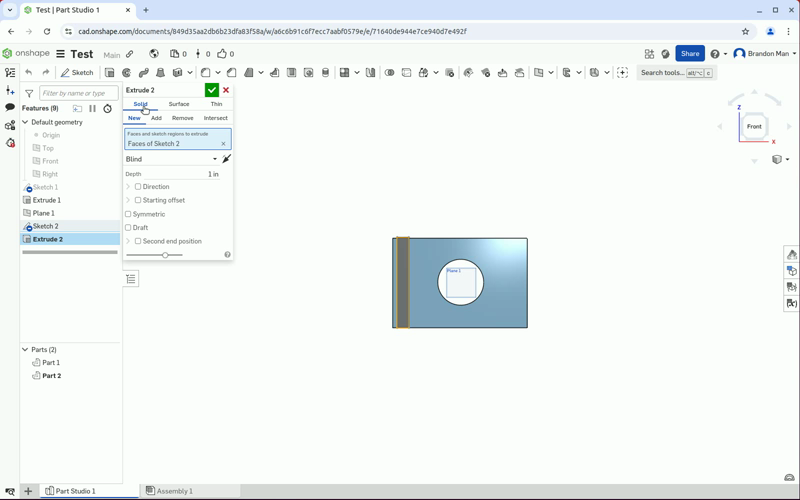
click(143, 106)
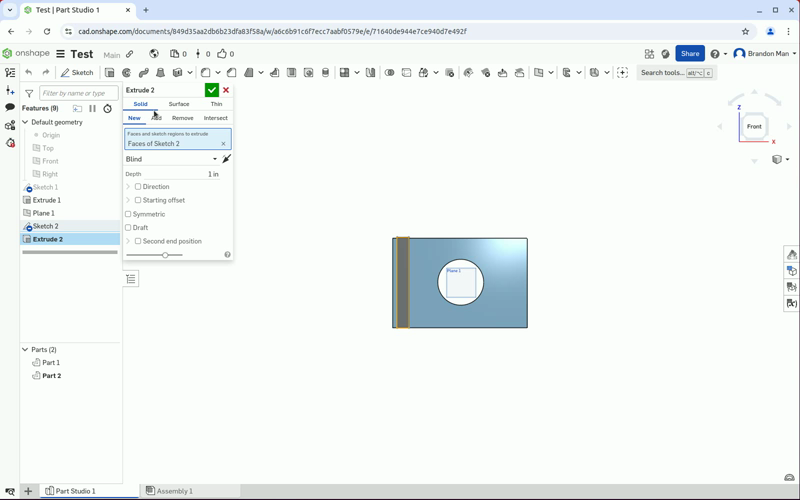
mouse_move(186, 120)
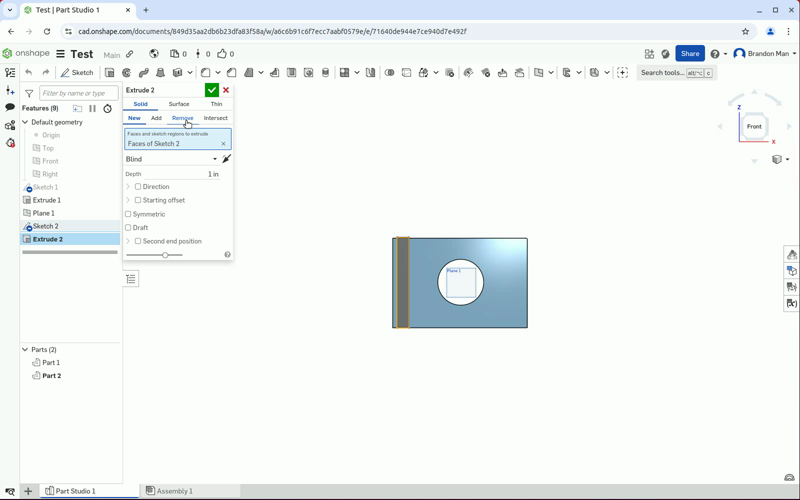
click(186, 120)
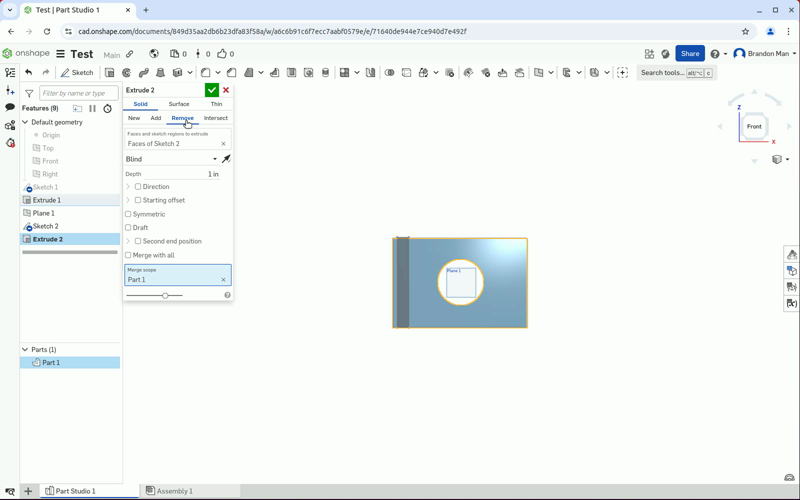
key(tab, 4)
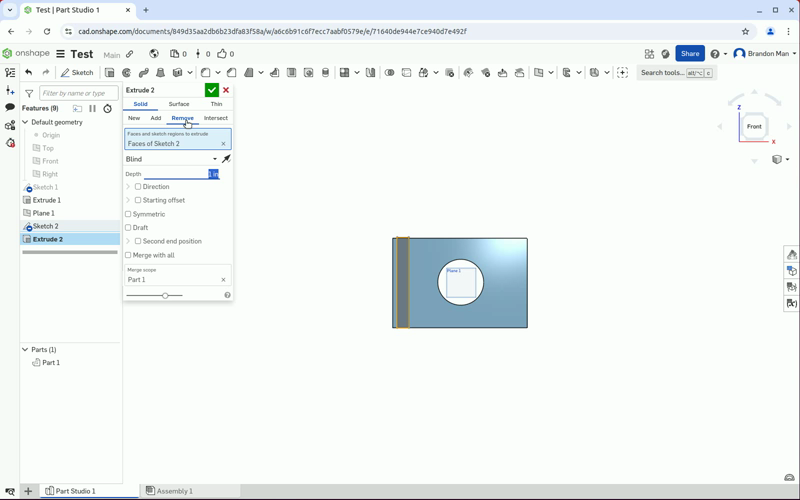
text(0.963)
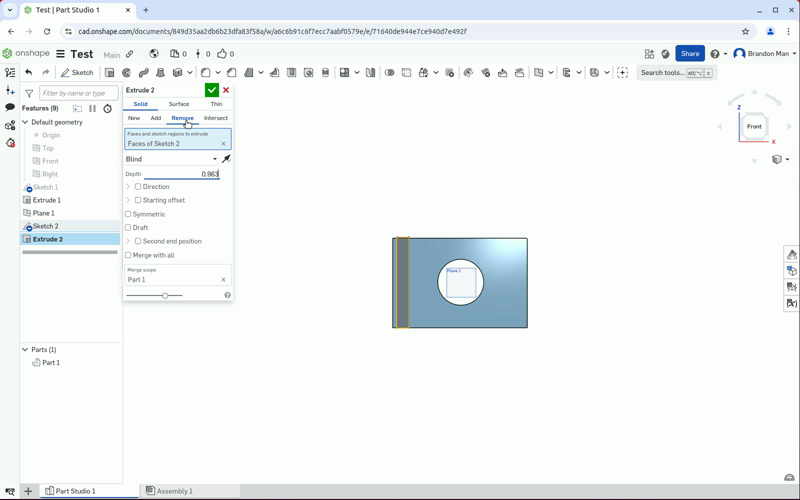
key(tab, 6)
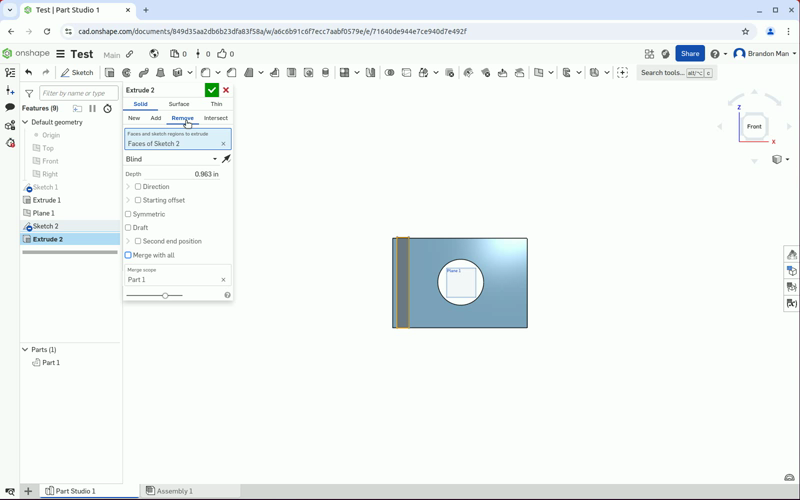
key(space)
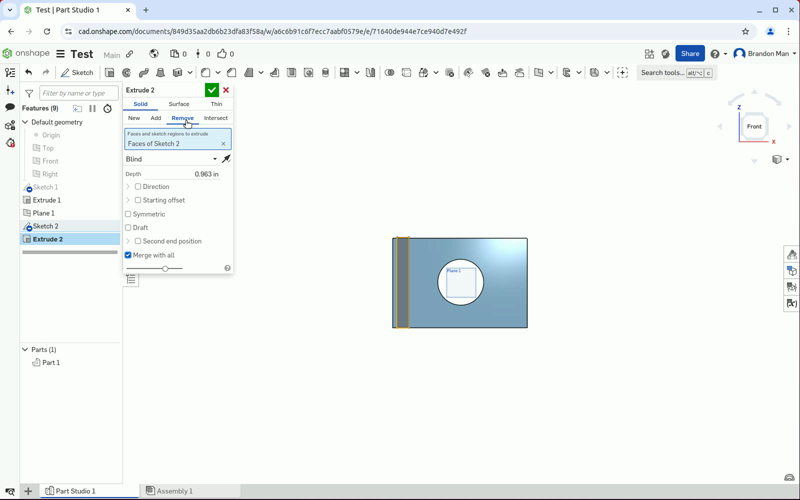
key(enter)
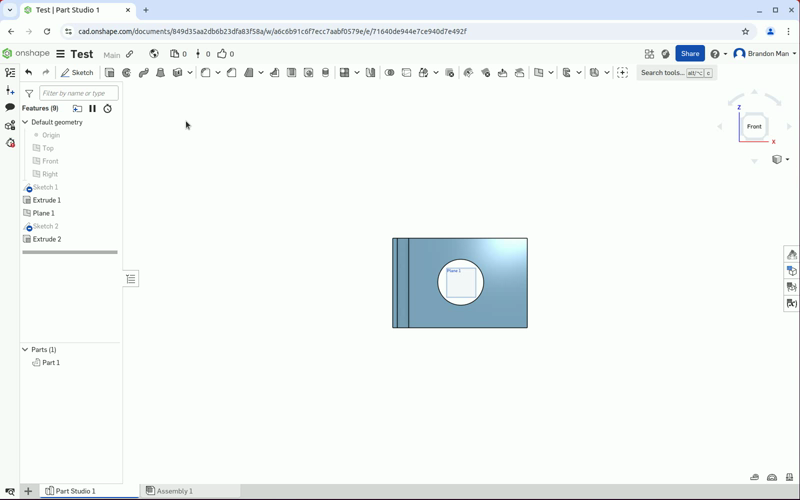
key(shift+h)
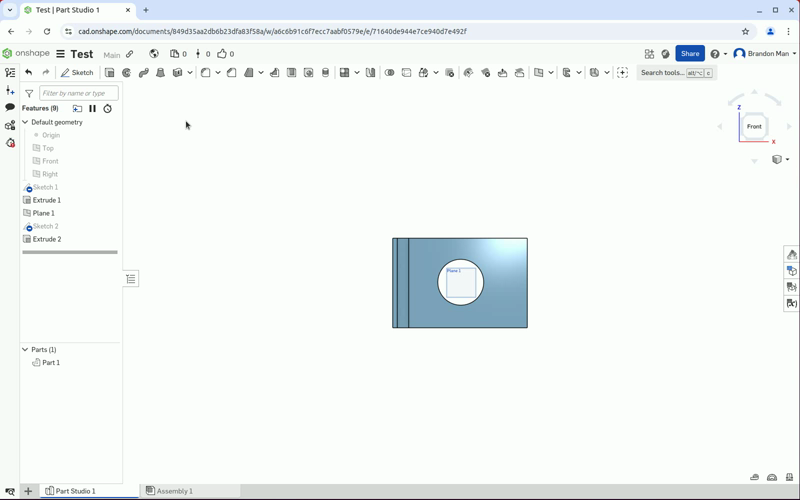
key(shift+h)
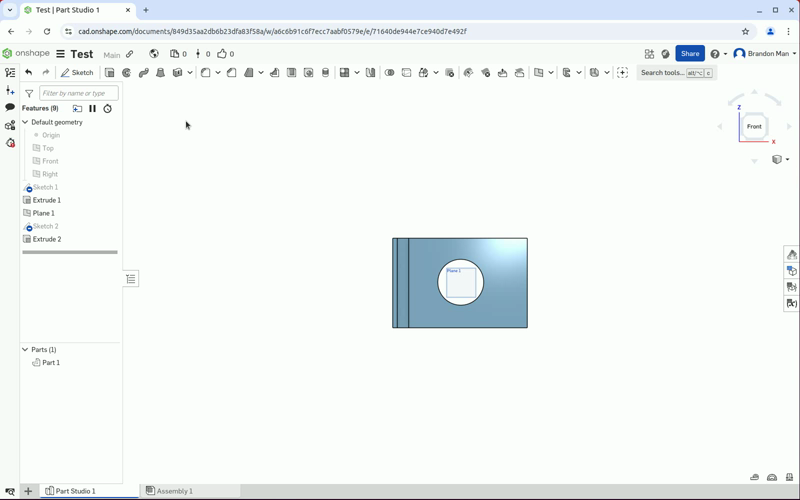
mouse_move(73, 189)
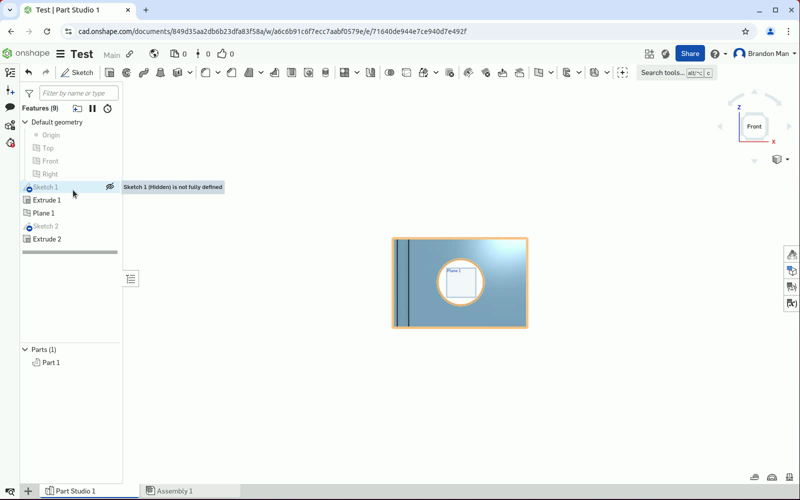
click(73, 189)
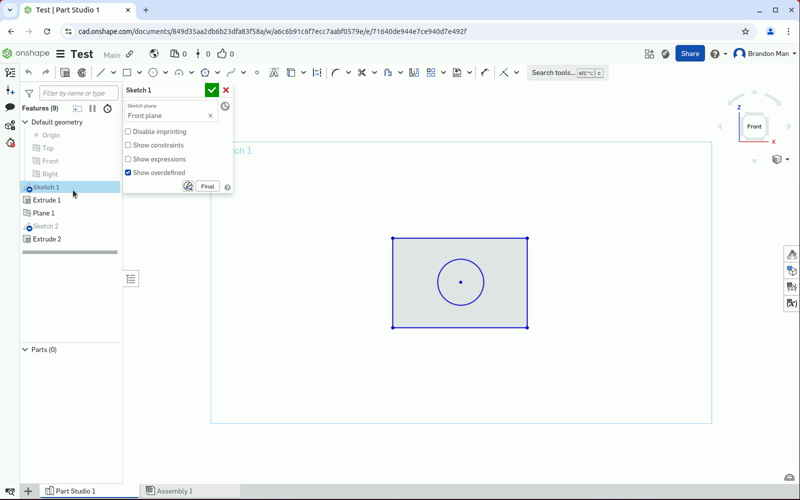
mouse_move(229, 92)
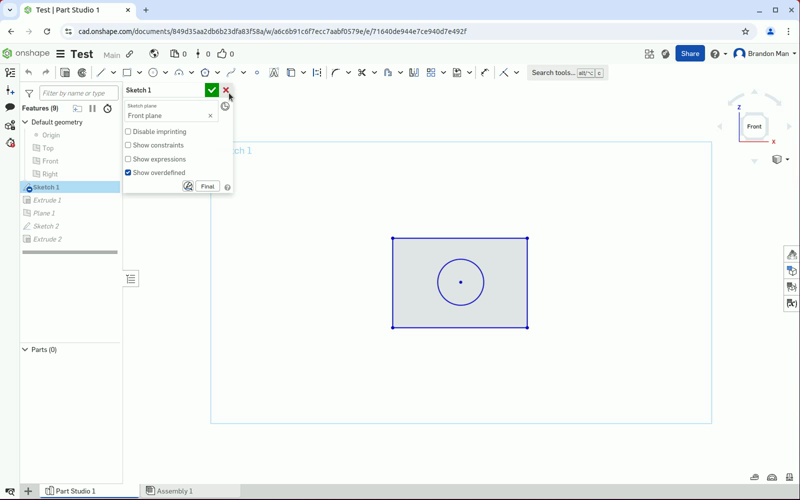
click(229, 92)
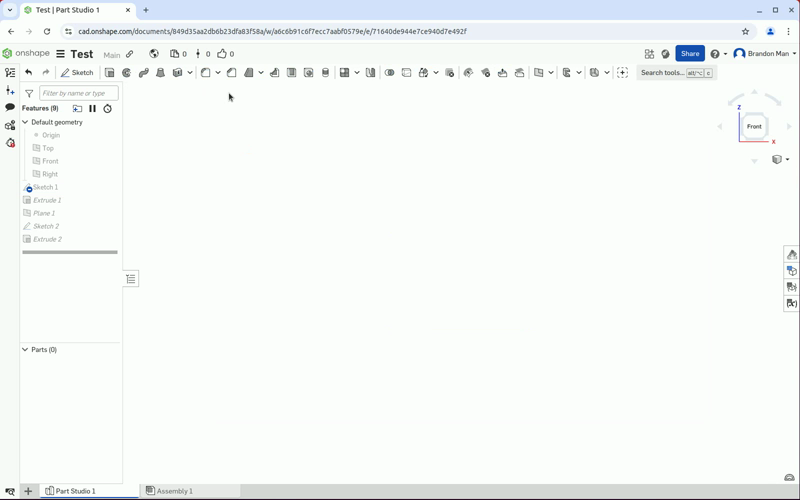
key(shift+s)
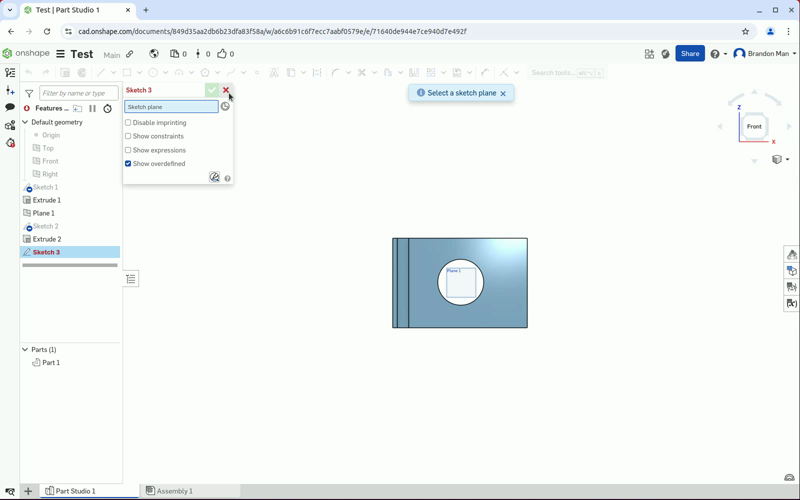
mouse_move(73, 215)
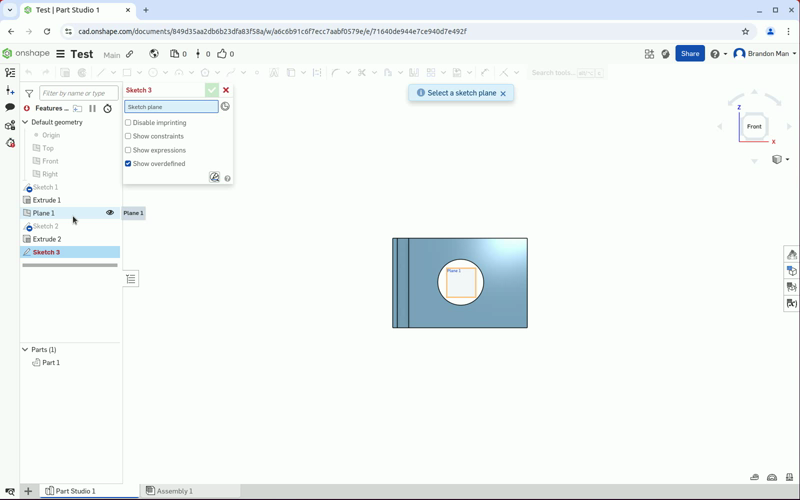
click(73, 215)
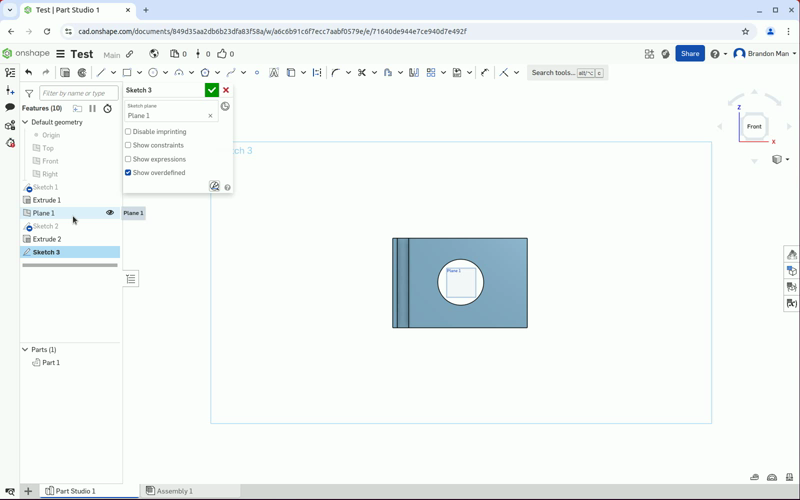
mouse_move(73, 352)
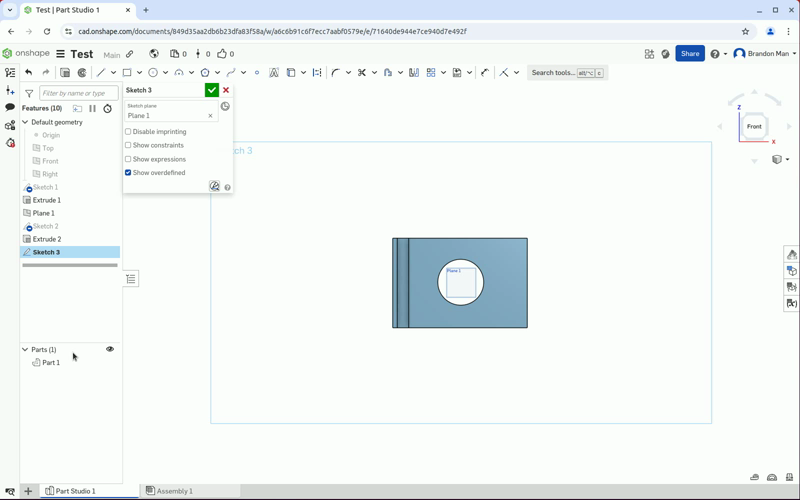
key(y)
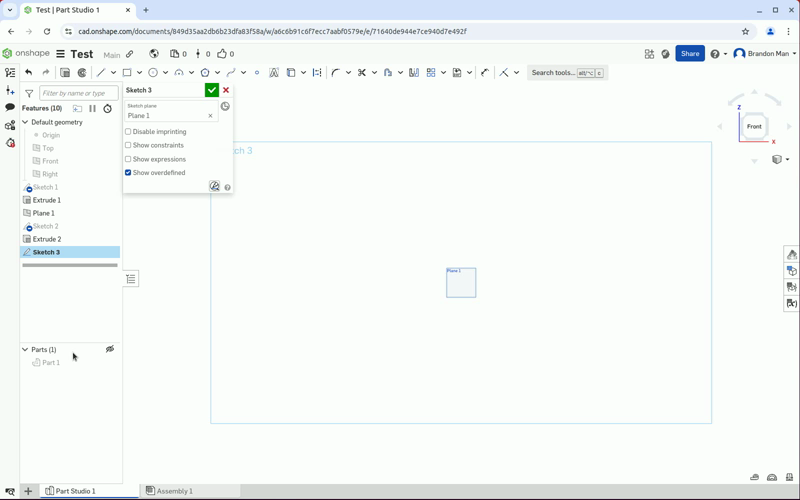
key(l)
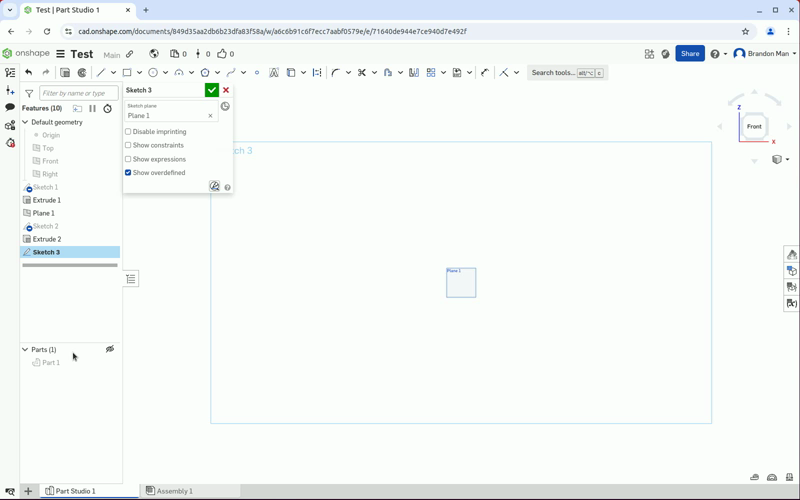
key_down(shift)
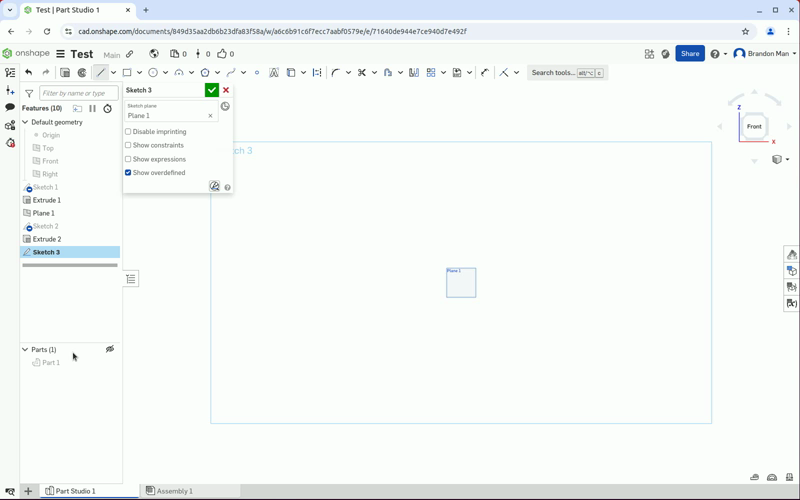
mouse_move(451, 327)
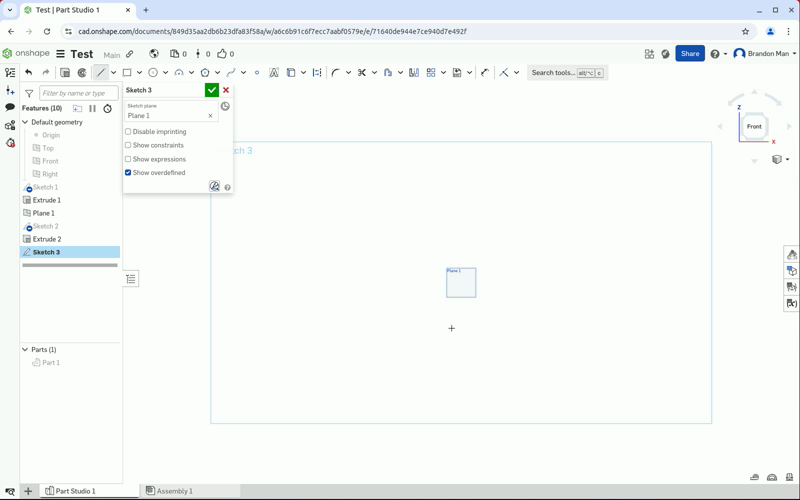
click(451, 327)
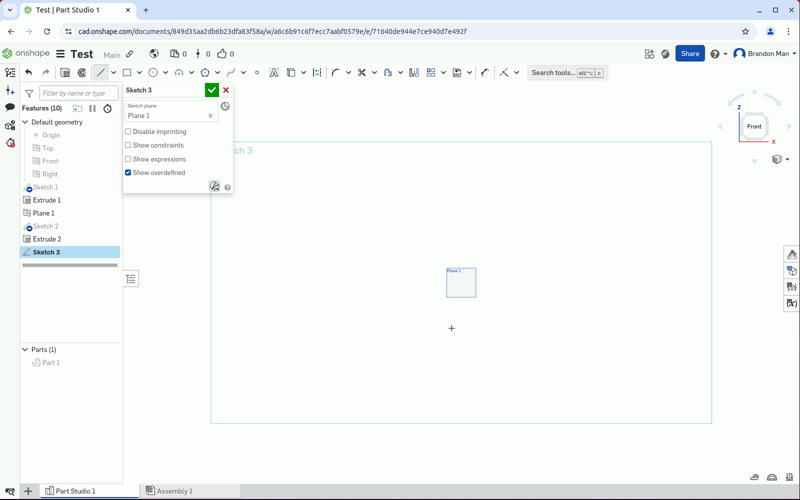
key_up(shift)
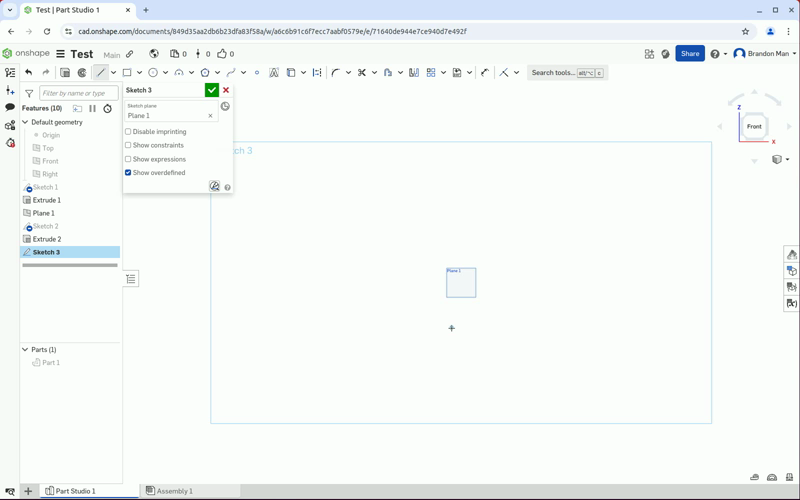
key_down(shift)
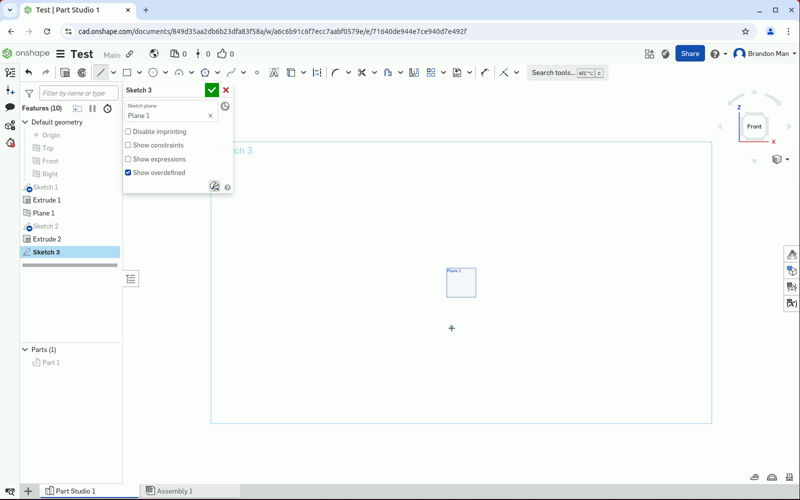
mouse_move(481, 327)
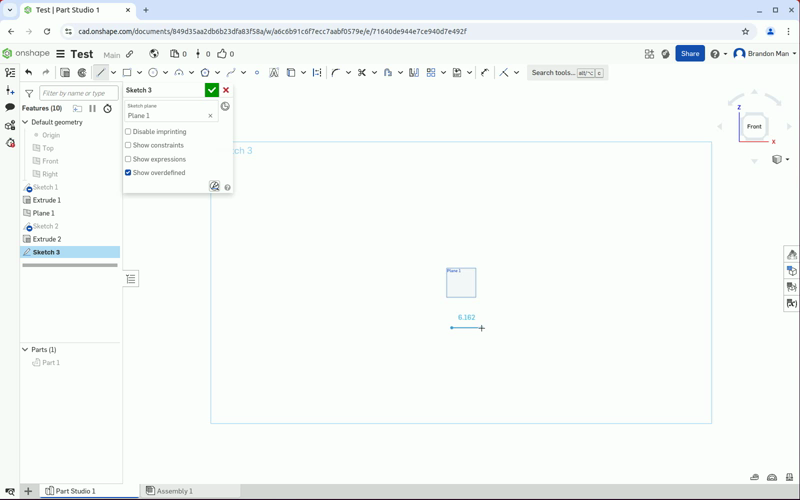
mouse_move(470, 327)
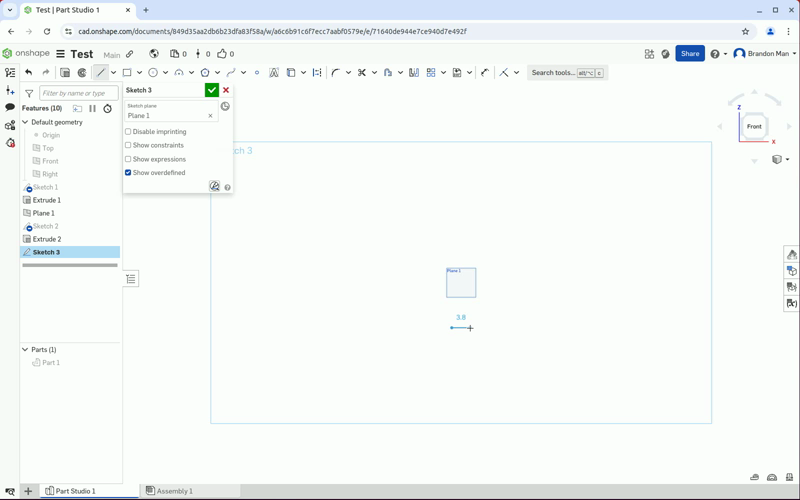
click(470, 327)
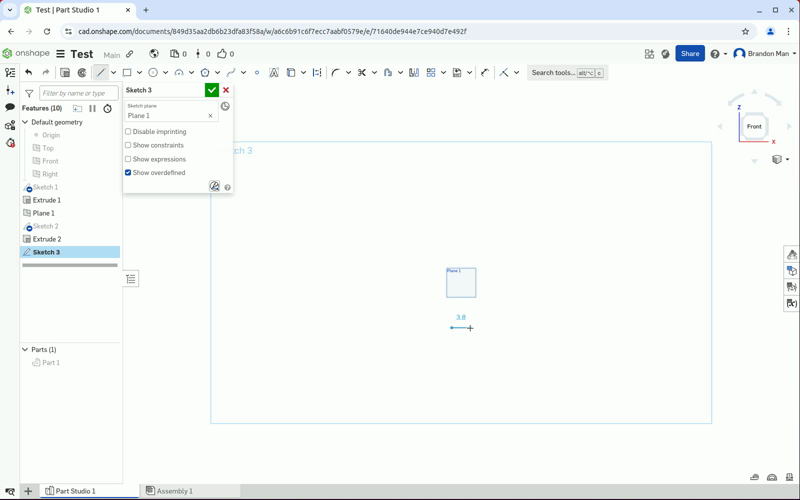
key_up(shift)
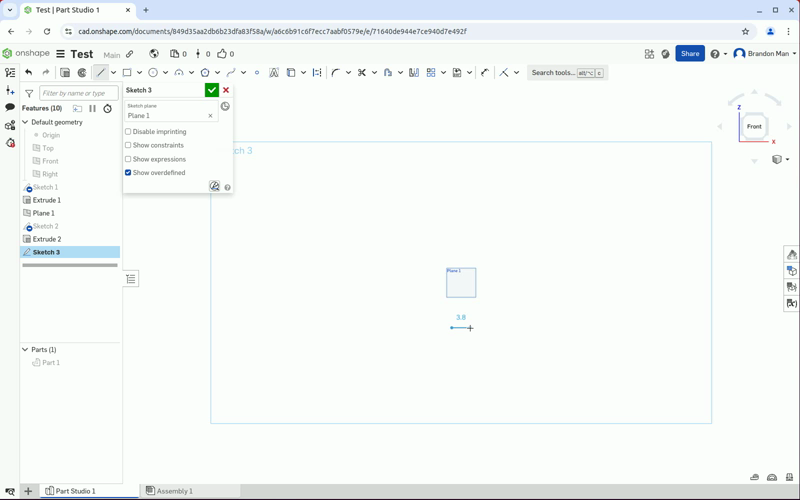
key_down(shift)
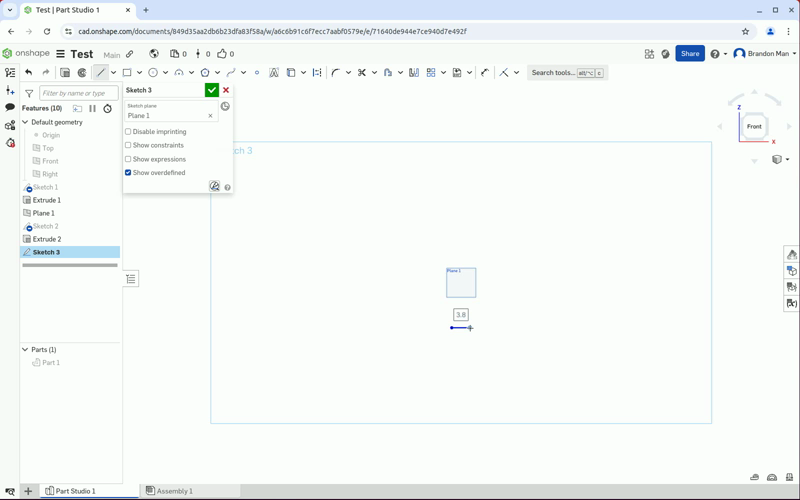
mouse_move(500, 327)
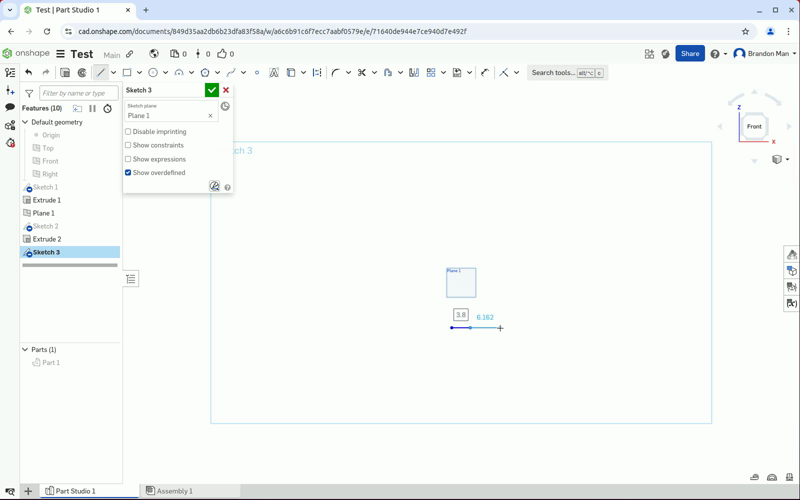
mouse_move(470, 302)
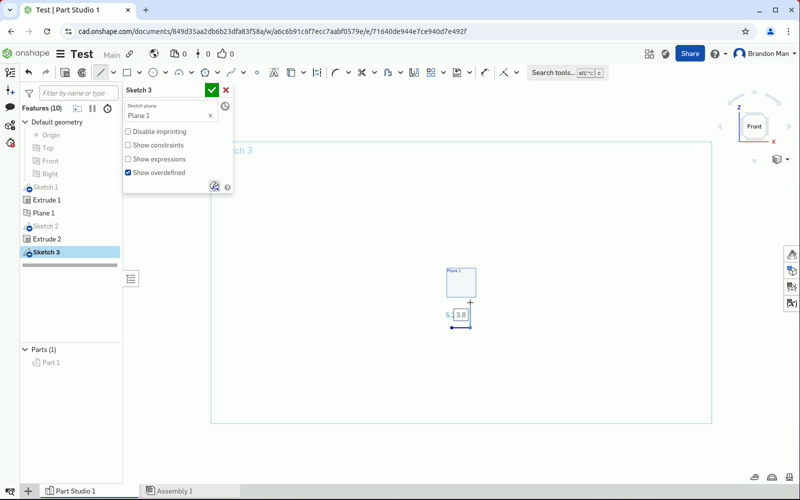
click(470, 302)
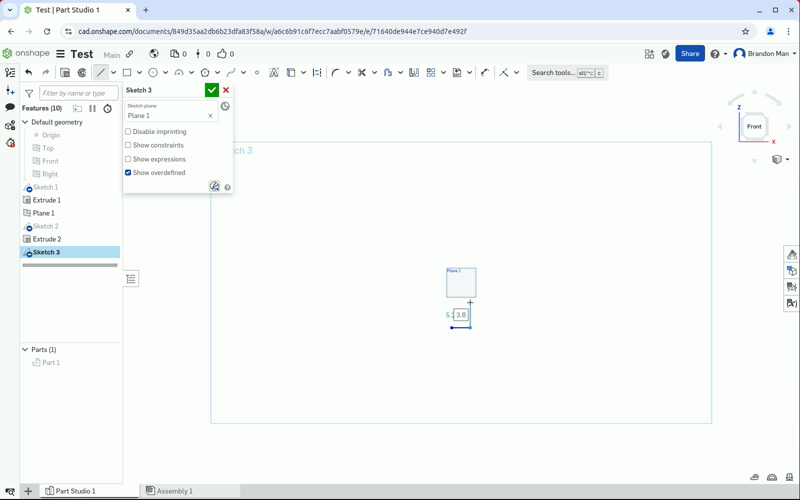
key_up(shift)
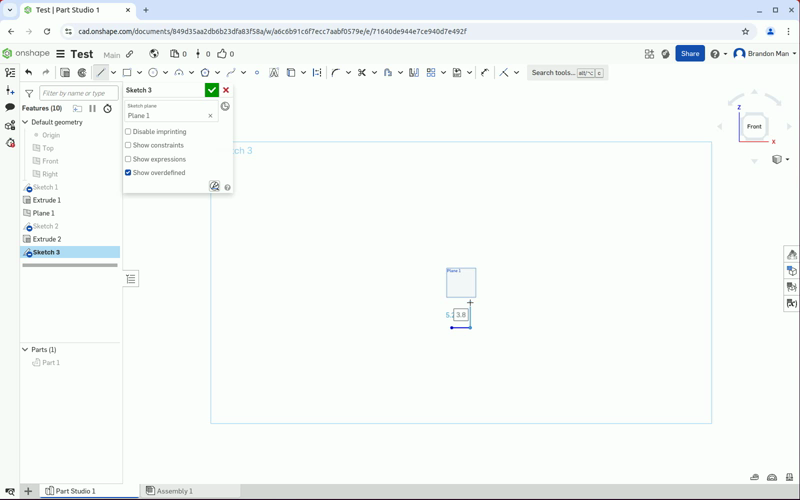
key(esc)
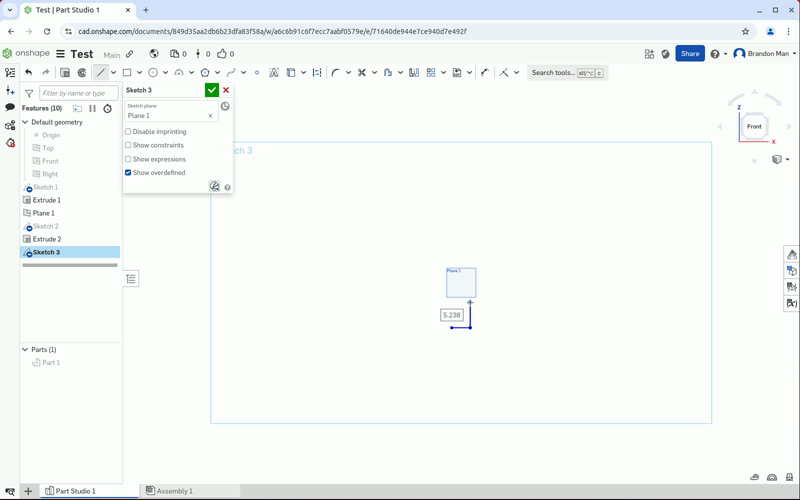
key(a)
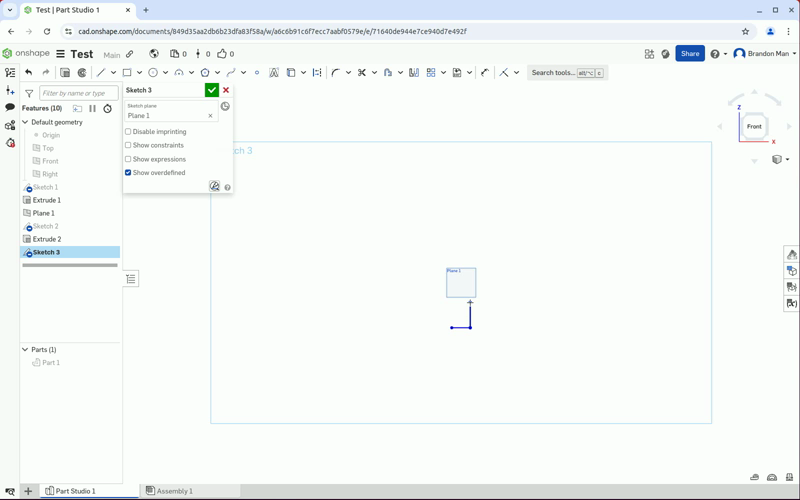
mouse_move(470, 302)
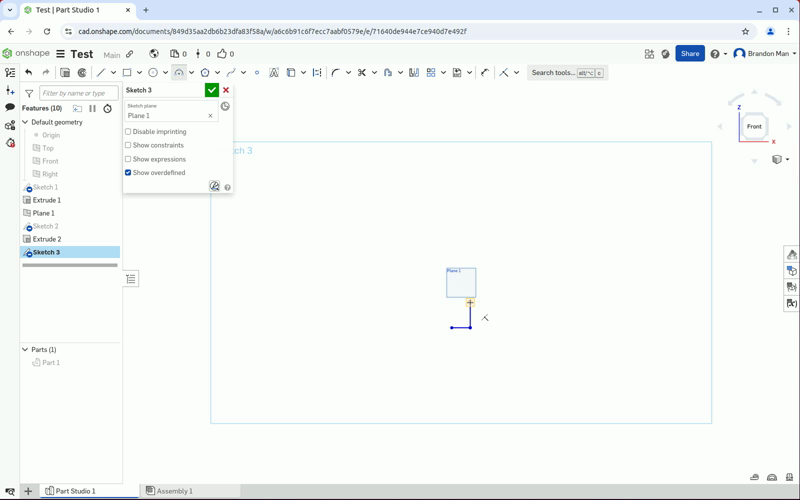
click(470, 302)
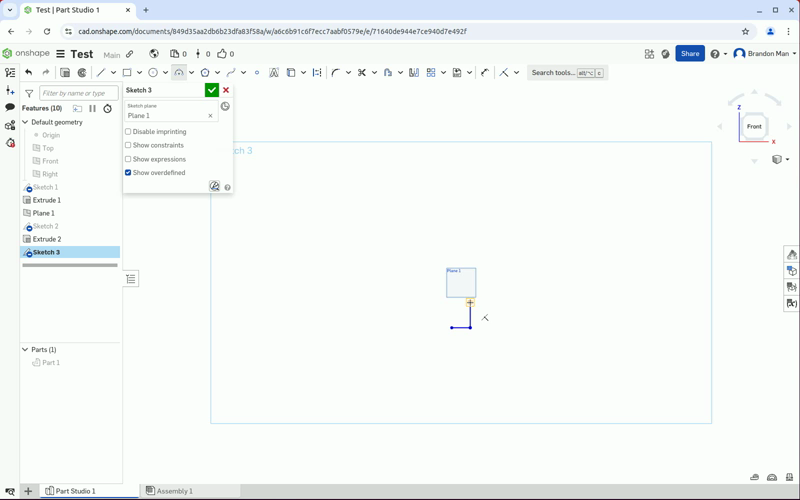
key_down(shift)
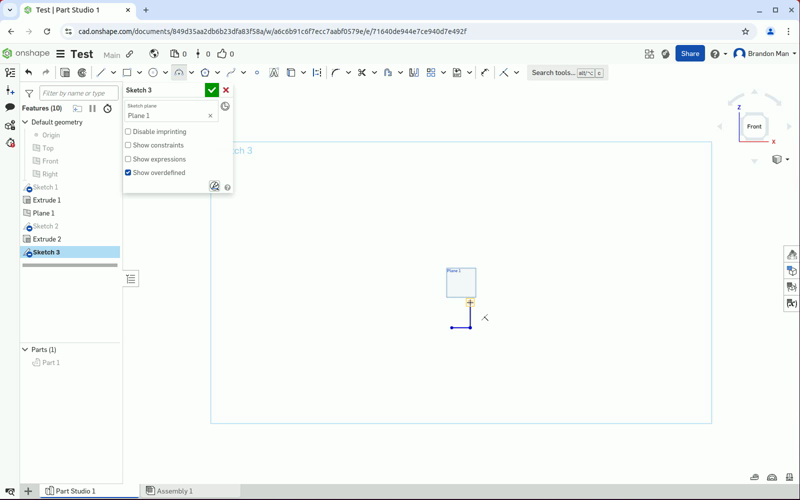
mouse_move(451, 301)
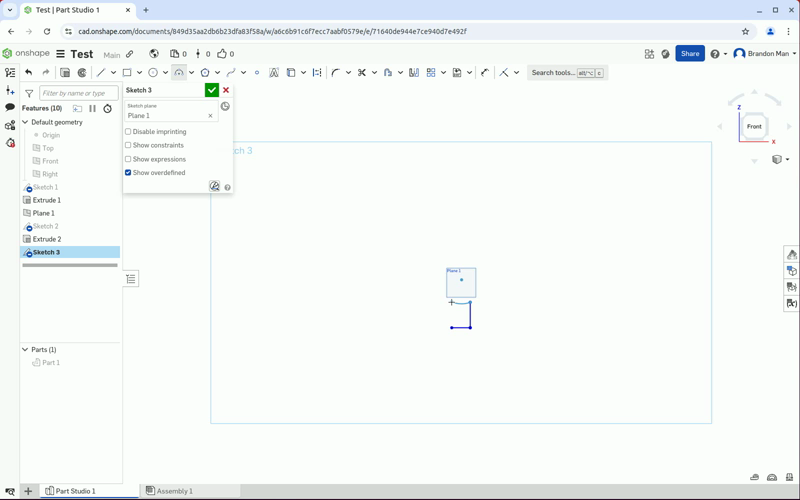
click(451, 301)
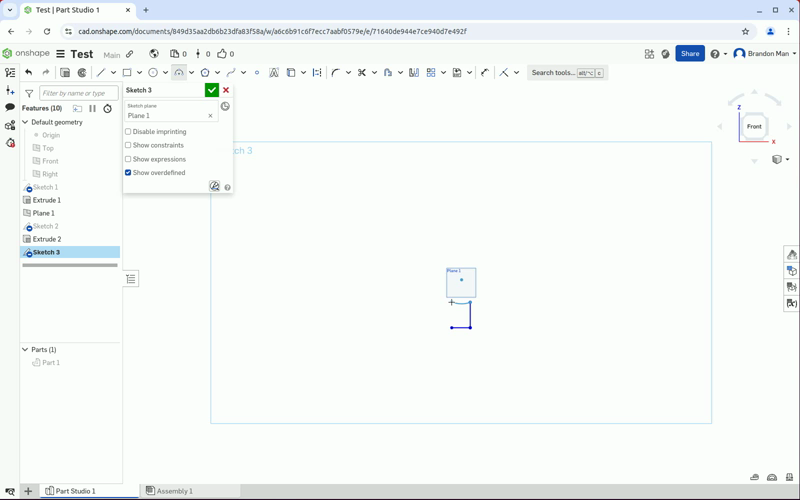
mouse_move(460, 304)
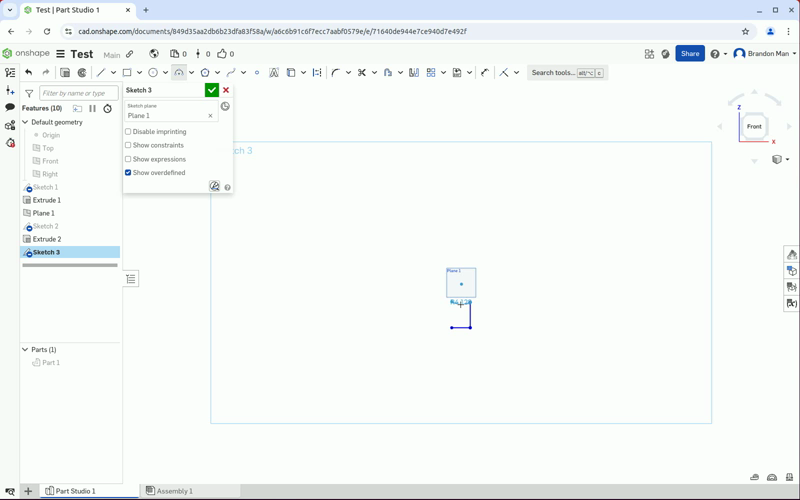
click(460, 304)
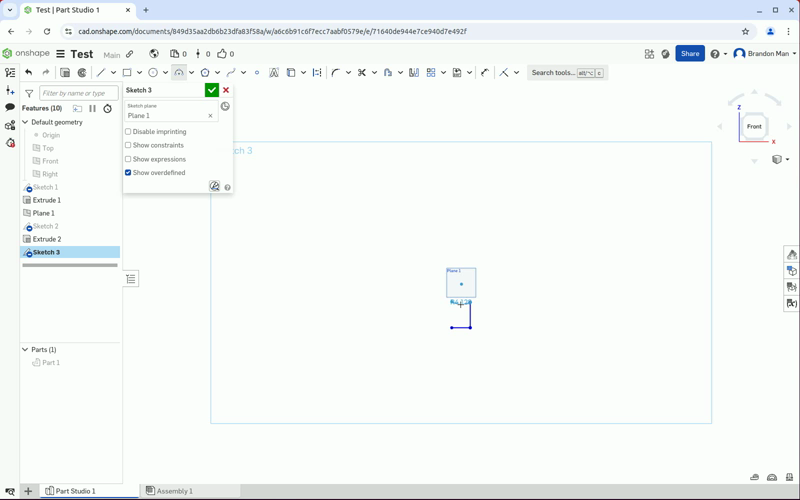
key_up(shift)
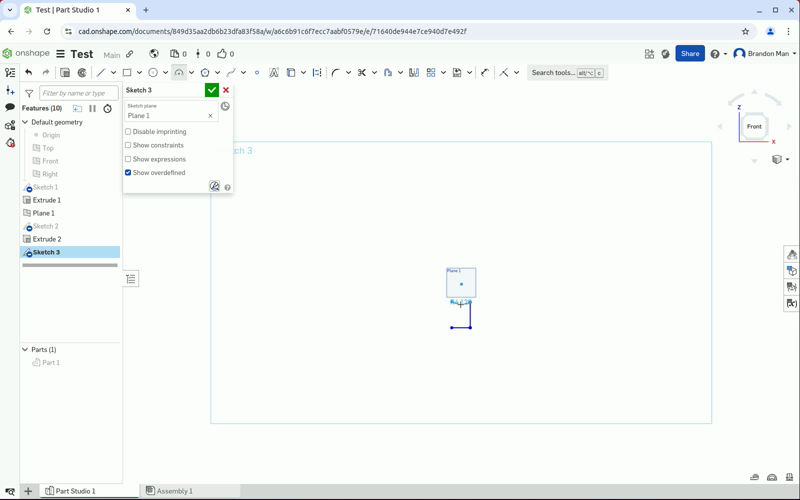
key(esc)
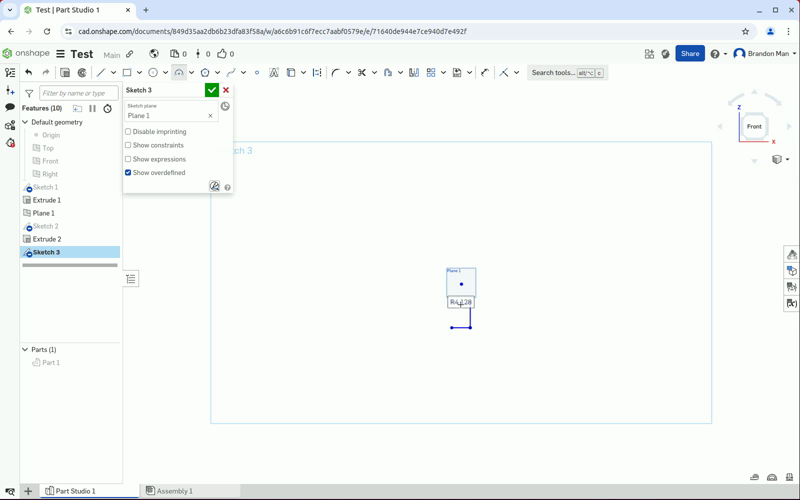
key(l)
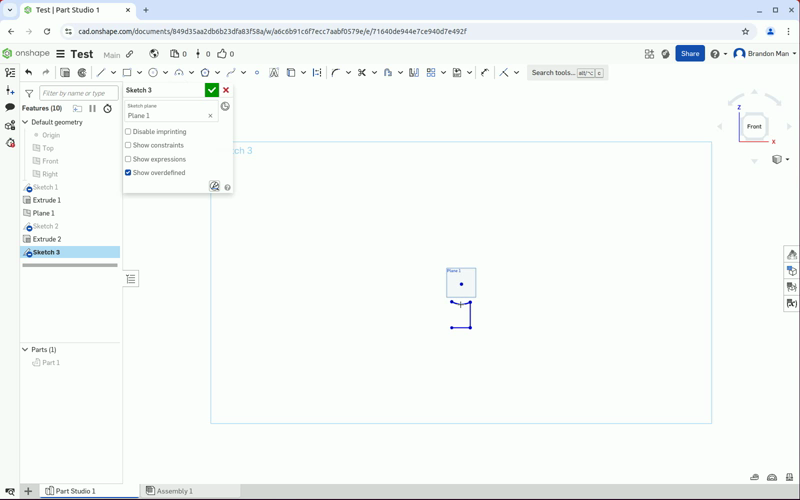
mouse_move(451, 301)
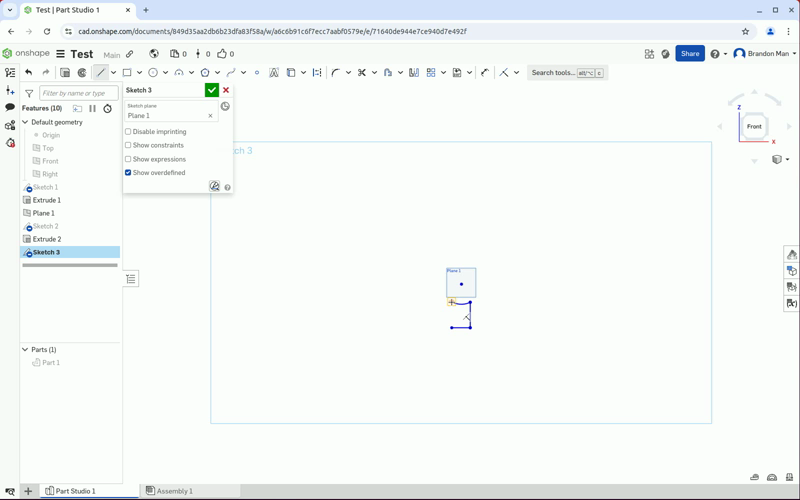
click(451, 301)
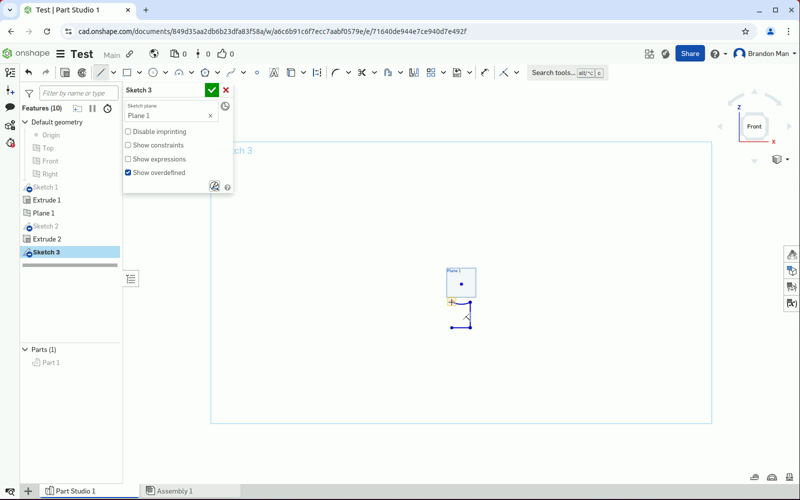
mouse_move(481, 301)
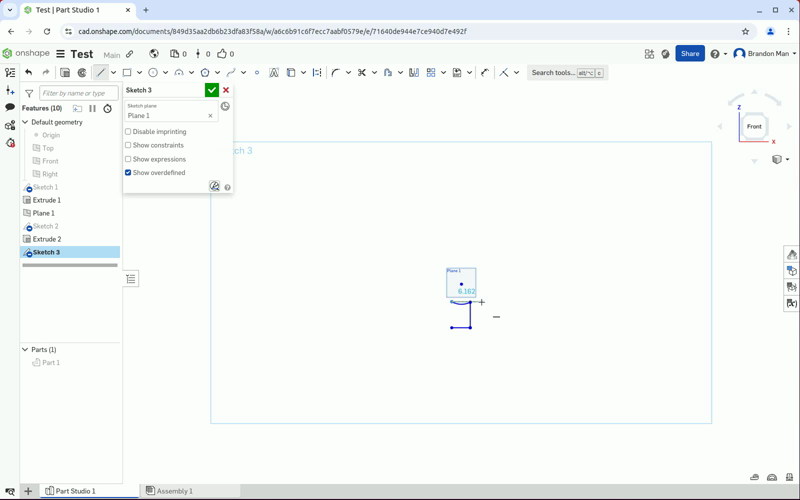
key_down(shift)
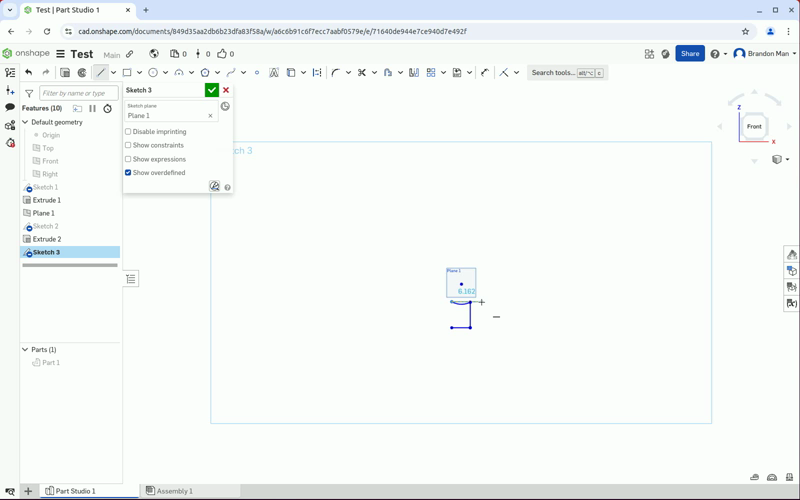
mouse_move(451, 327)
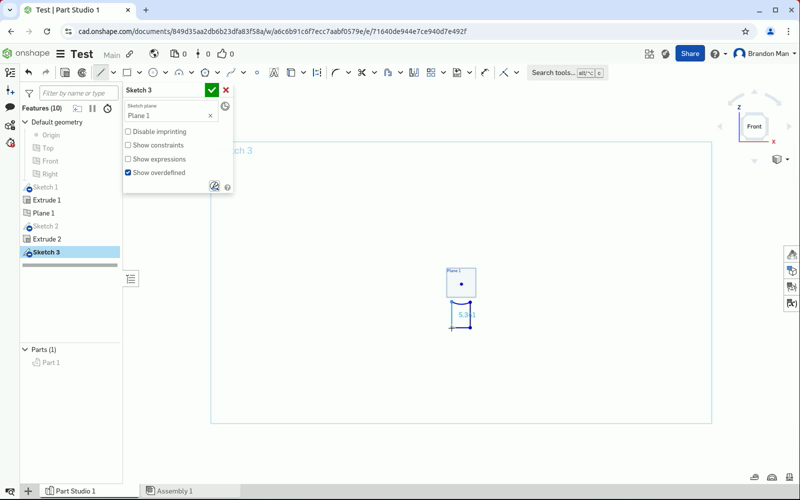
key_up(shift)
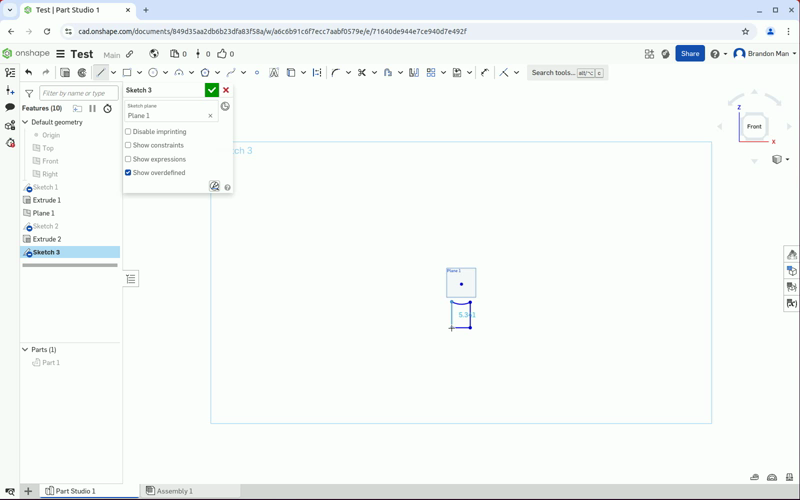
click(451, 327)
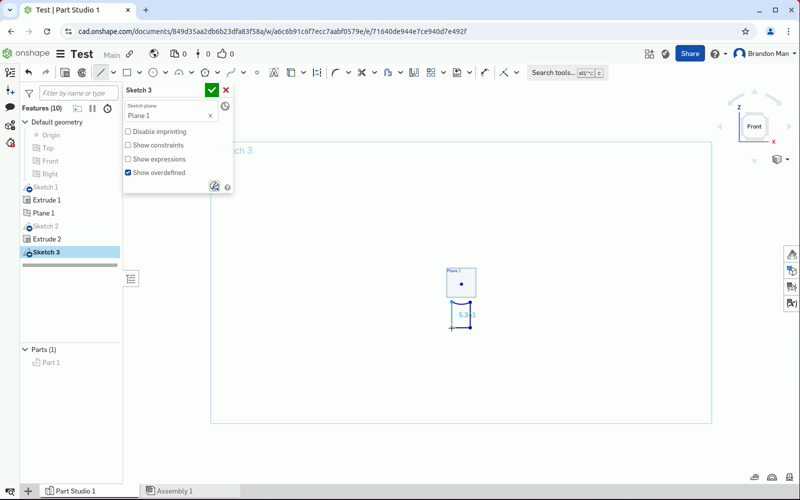
key(esc)
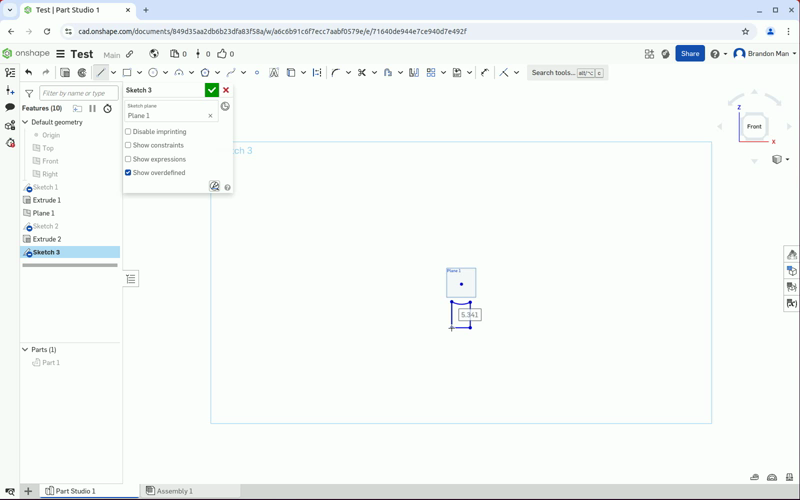
mouse_move(465, 315)
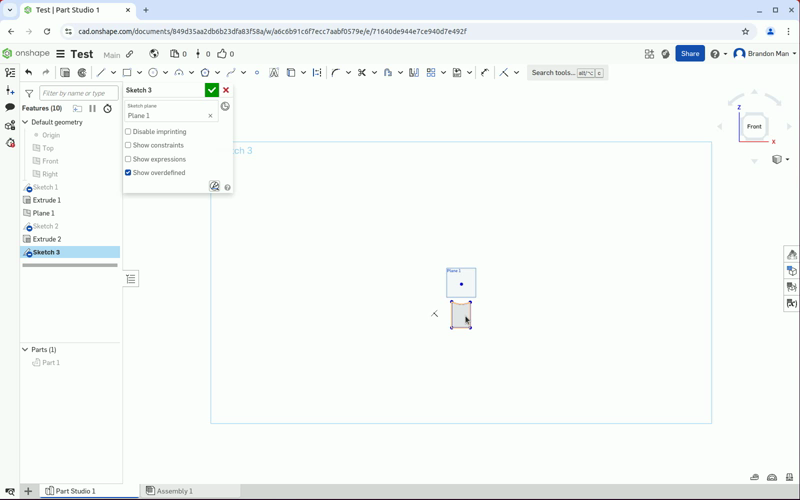
scroll(6)
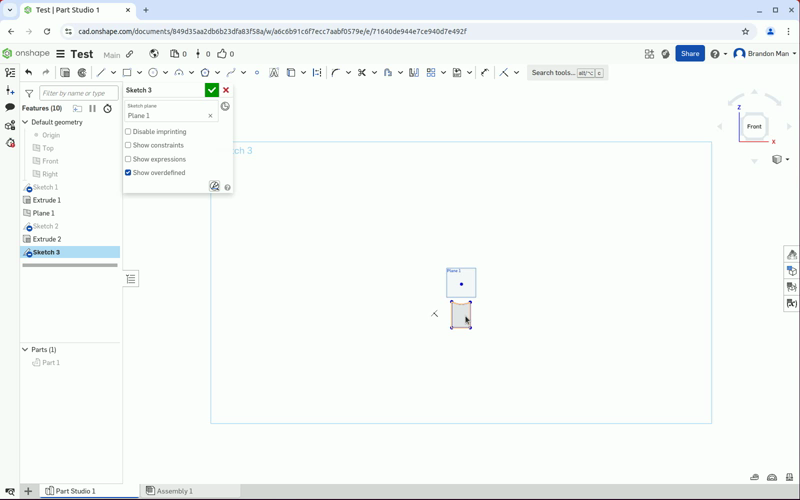
scroll(6)
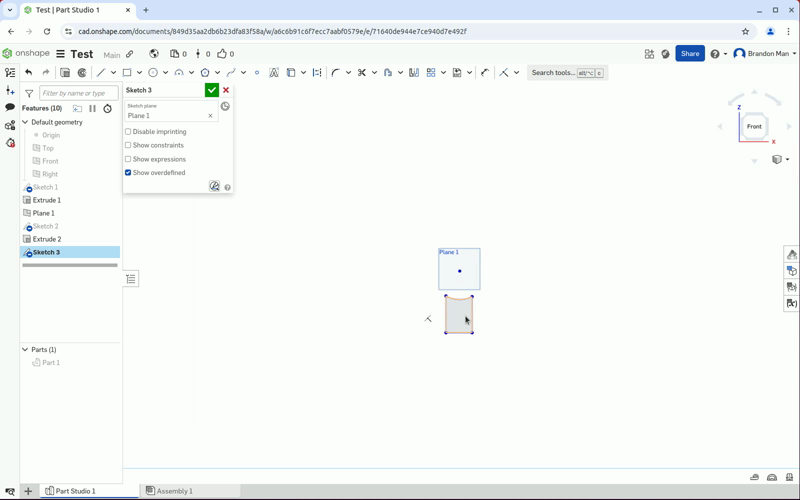
scroll(6)
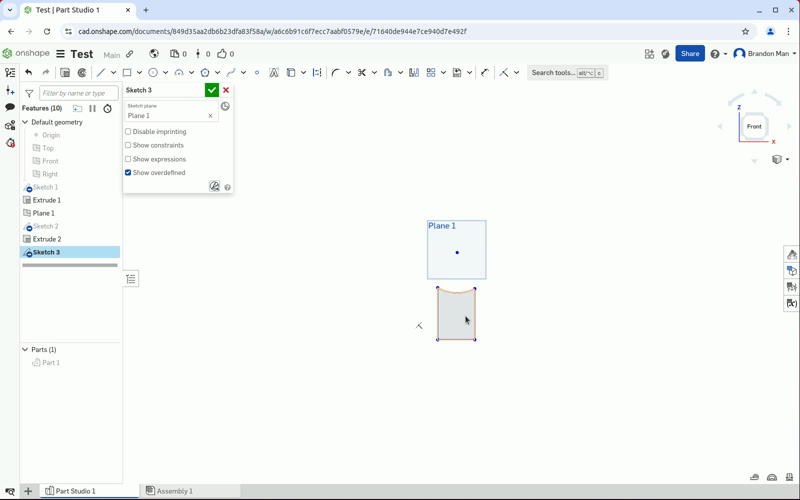
scroll(6)
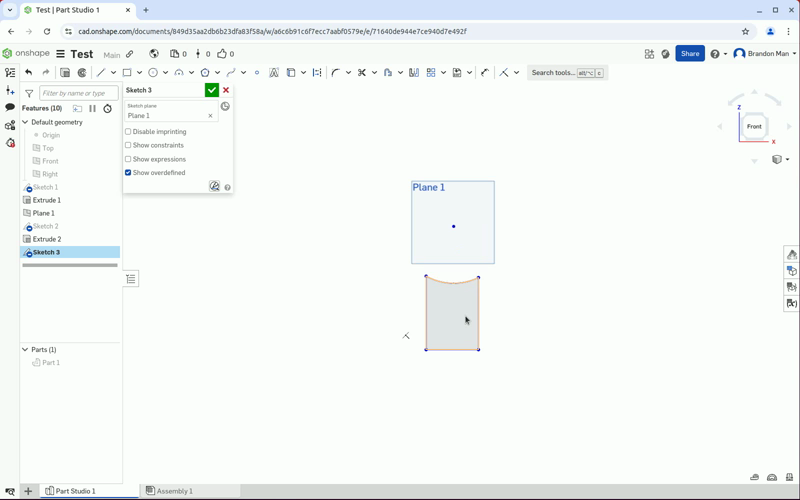
scroll(6)
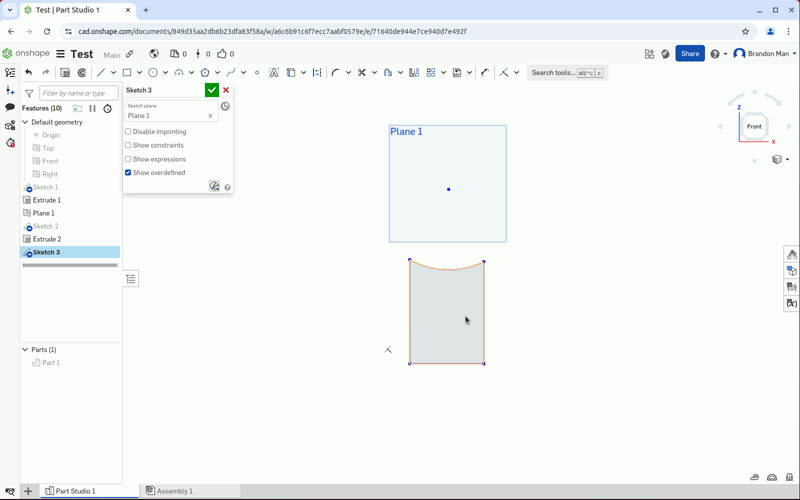
scroll(6)
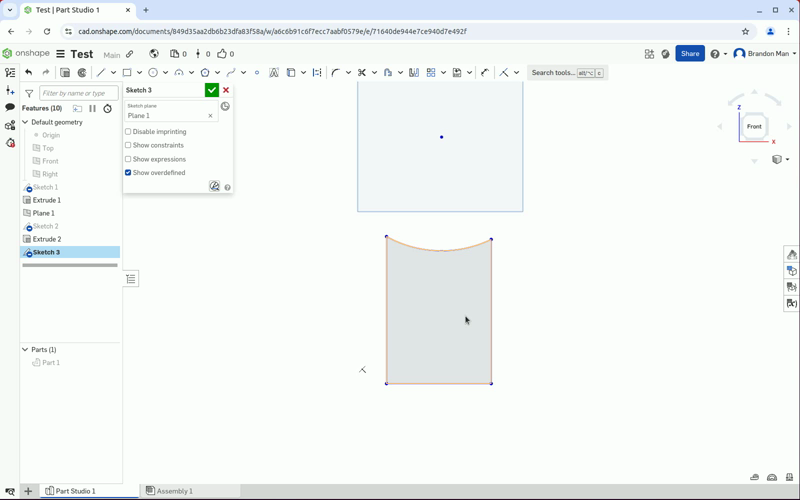
scroll(6)
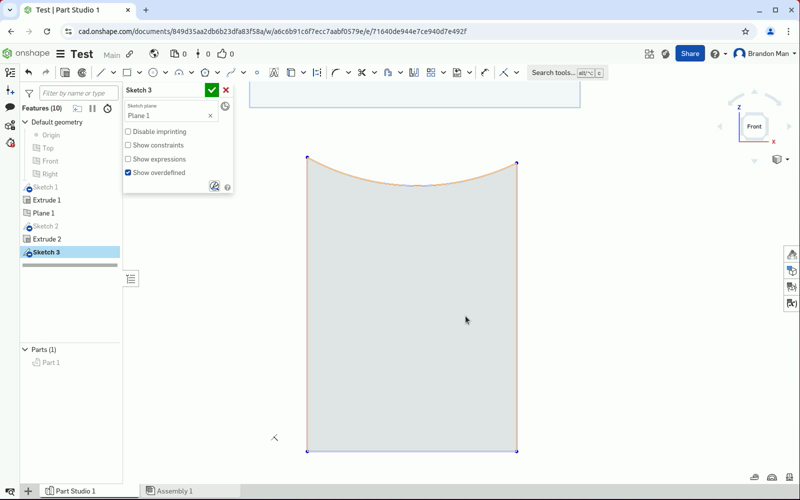
click(465, 315)
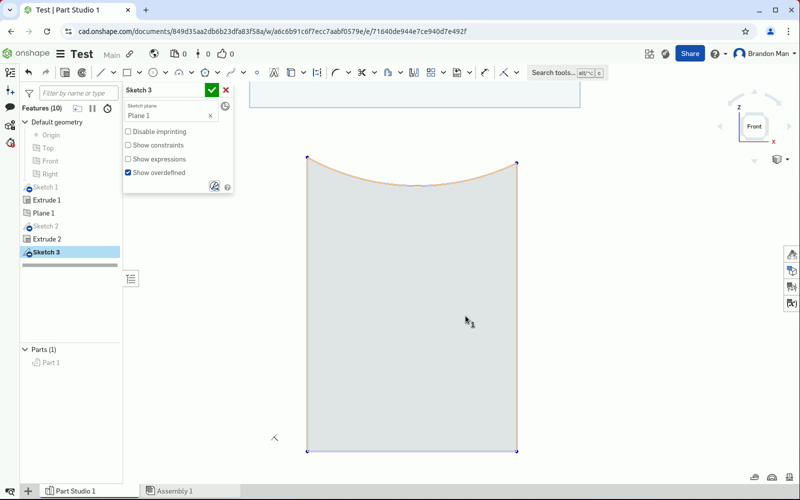
scroll(-6)
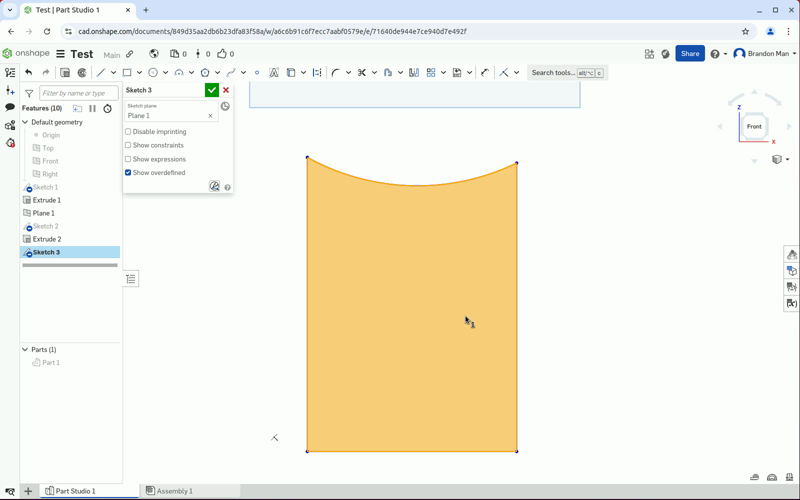
scroll(-6)
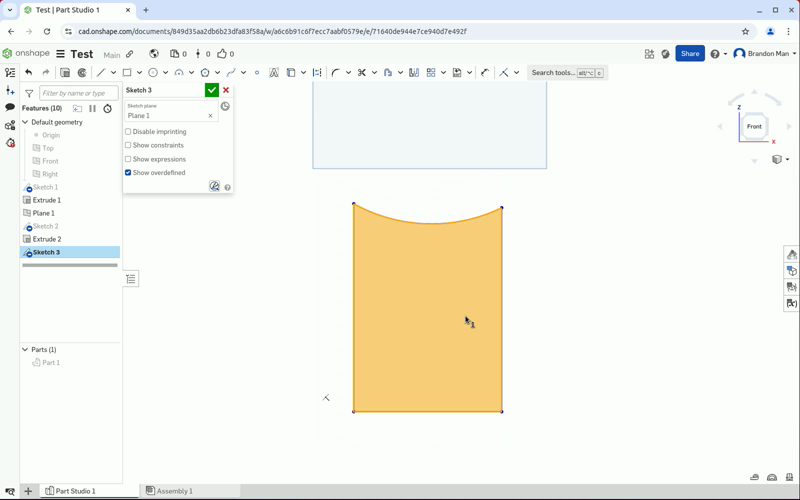
scroll(-6)
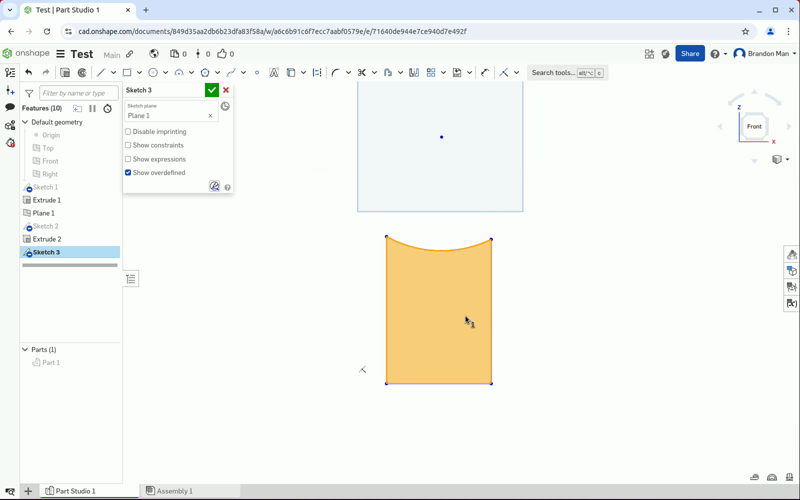
scroll(-6)
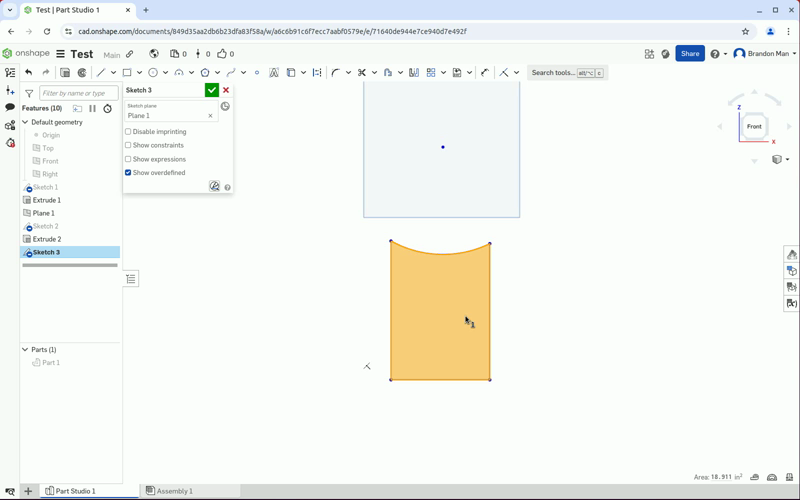
scroll(-6)
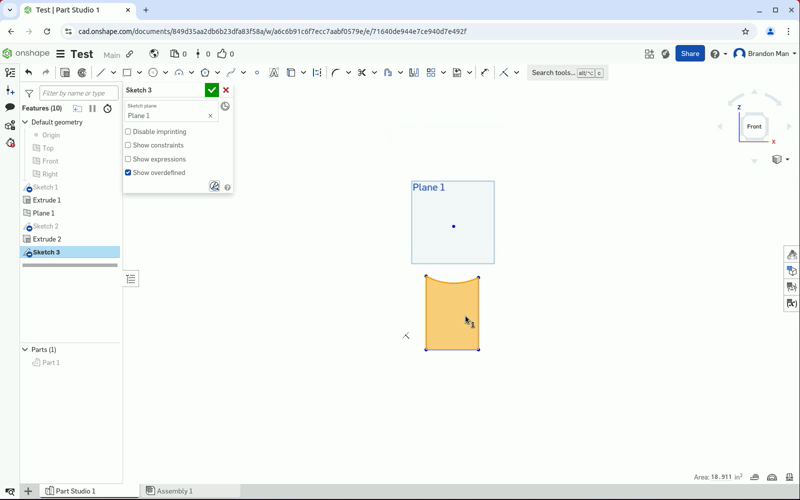
scroll(-6)
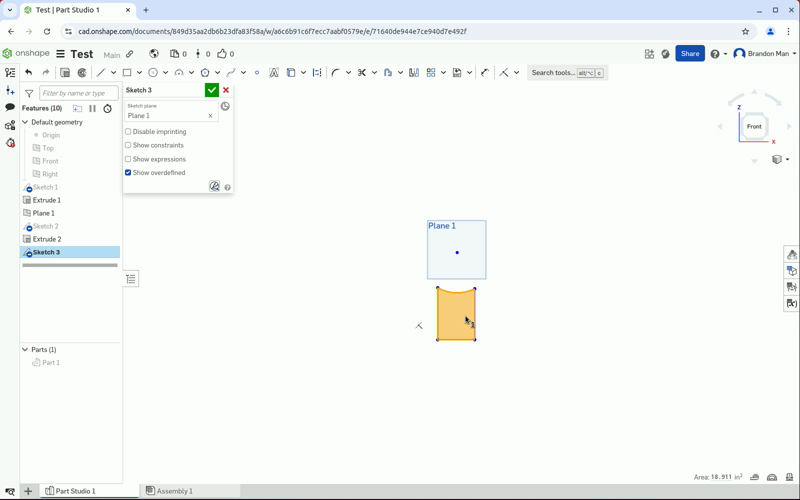
scroll(-6)
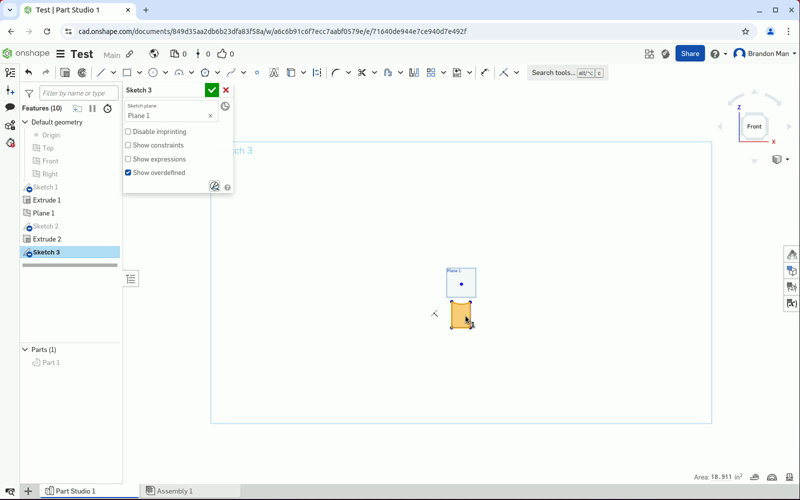
mouse_move(73, 352)
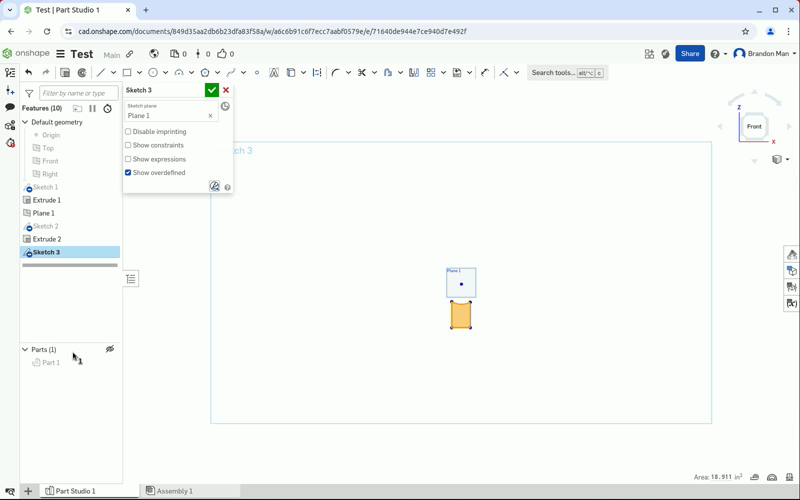
key(shift+y)
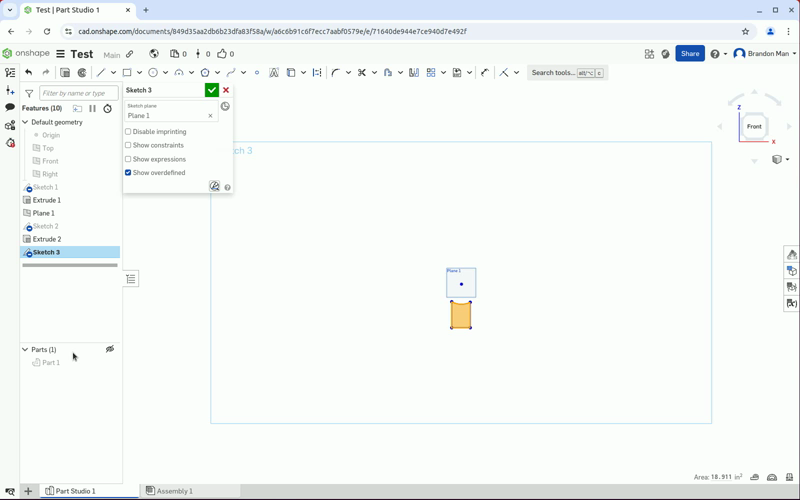
key(shift+e)
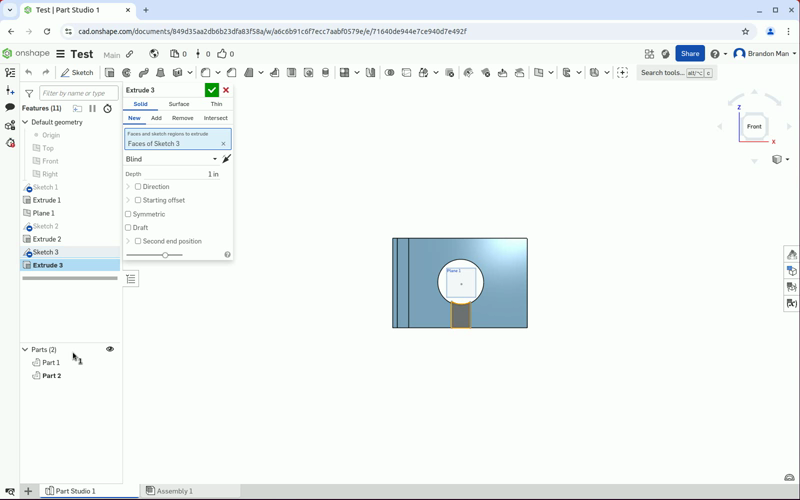
mouse_move(143, 106)
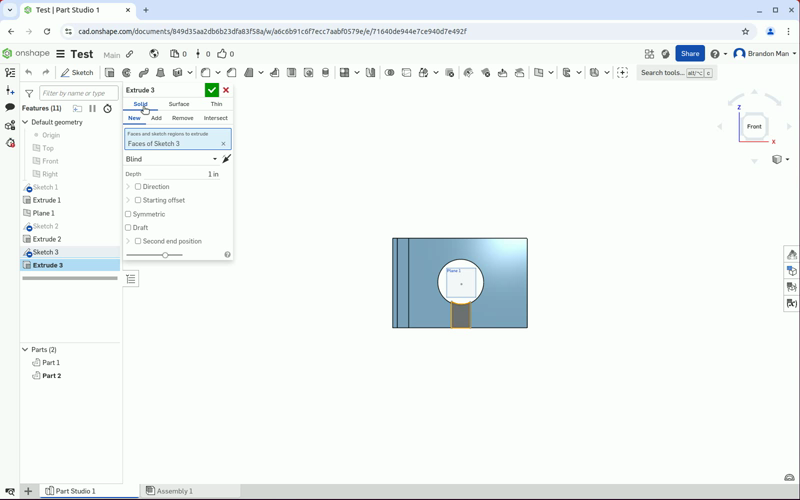
click(143, 106)
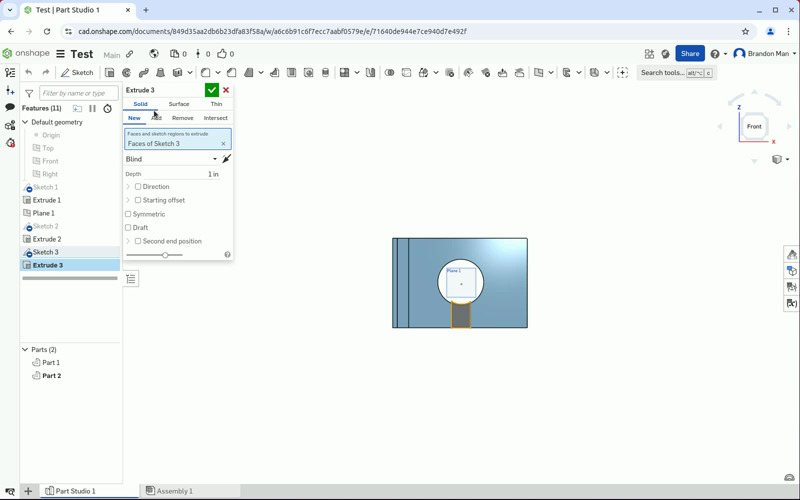
mouse_move(186, 120)
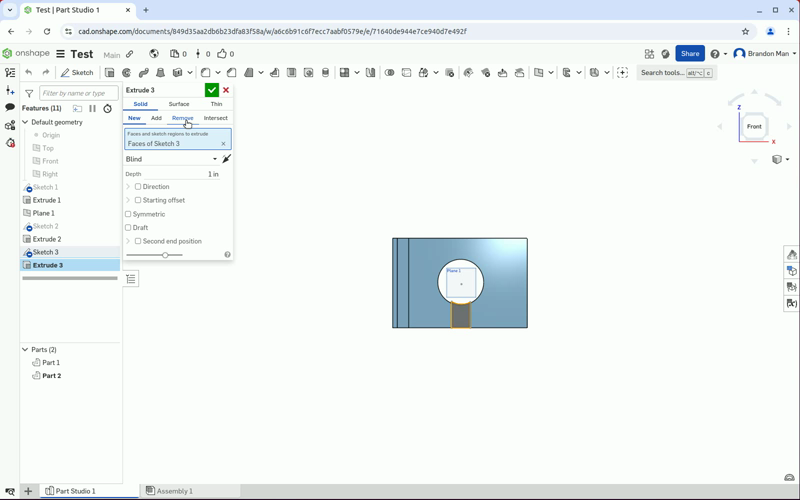
click(186, 120)
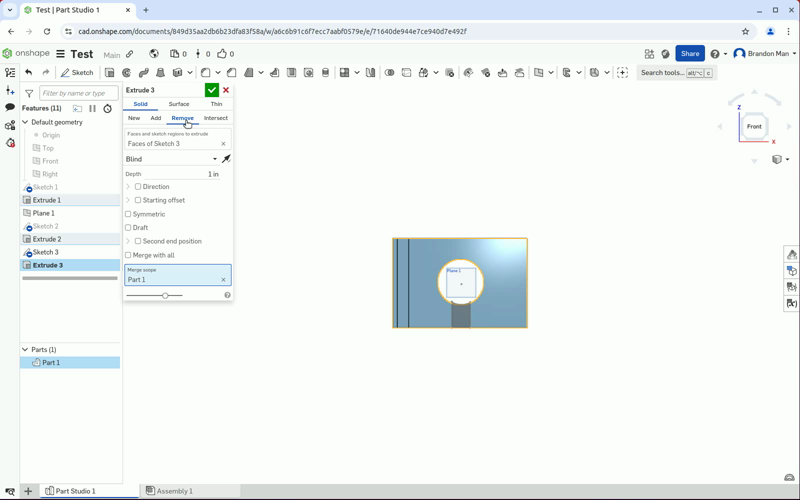
key(tab, 4)
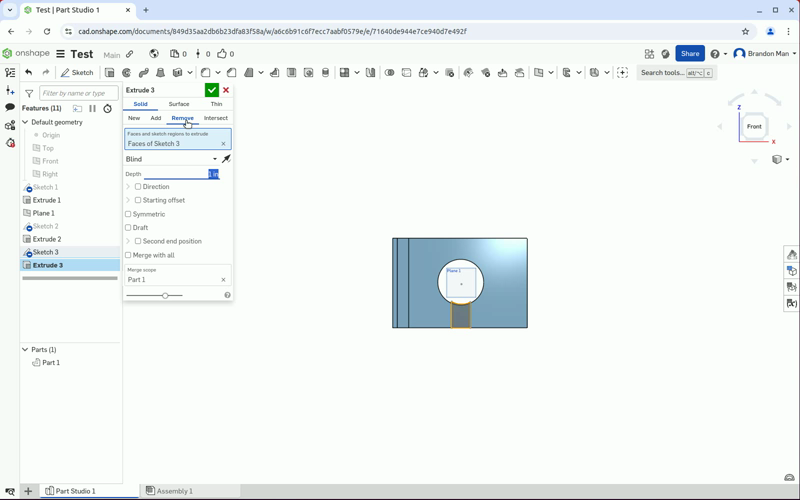
text(0.963)
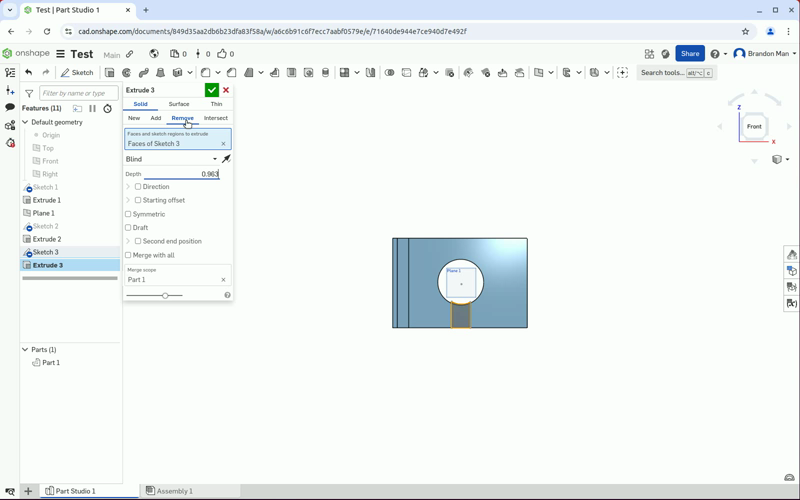
key(tab, 6)
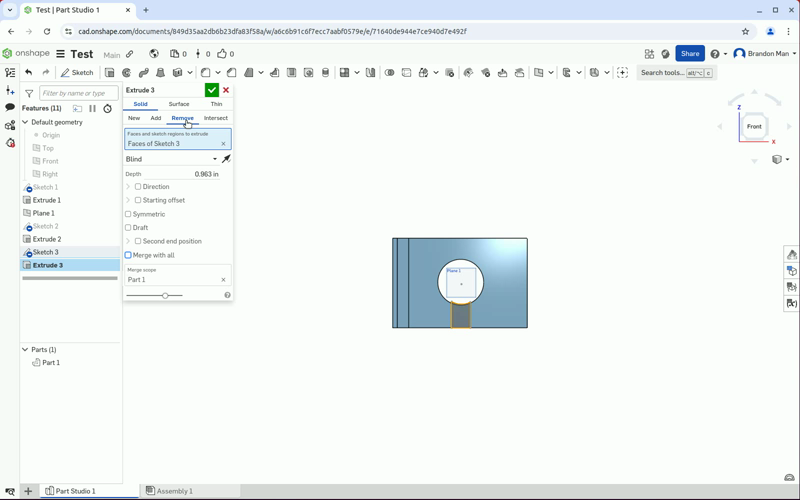
key(space)
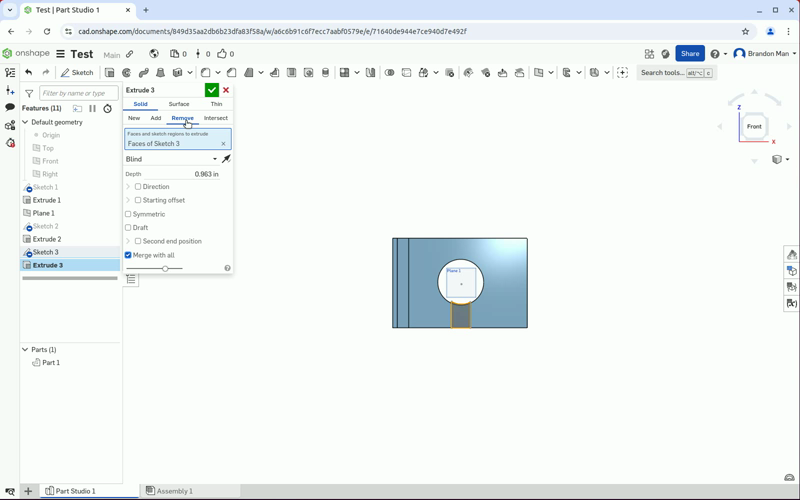
key(enter)
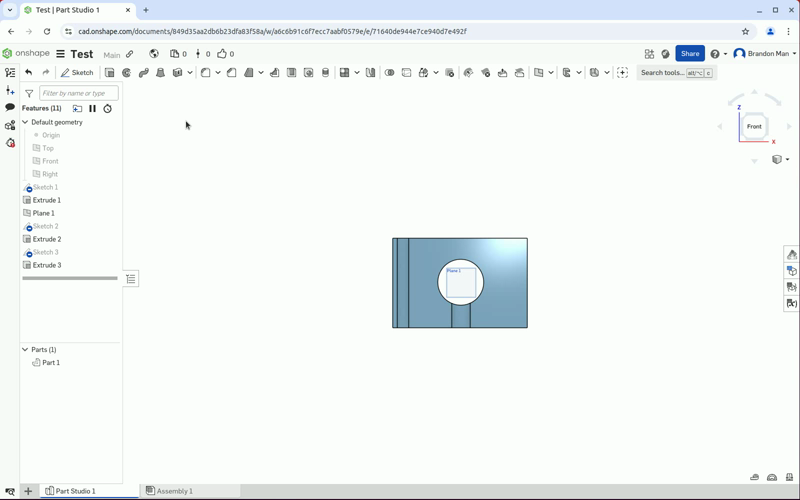
key(shift+h)
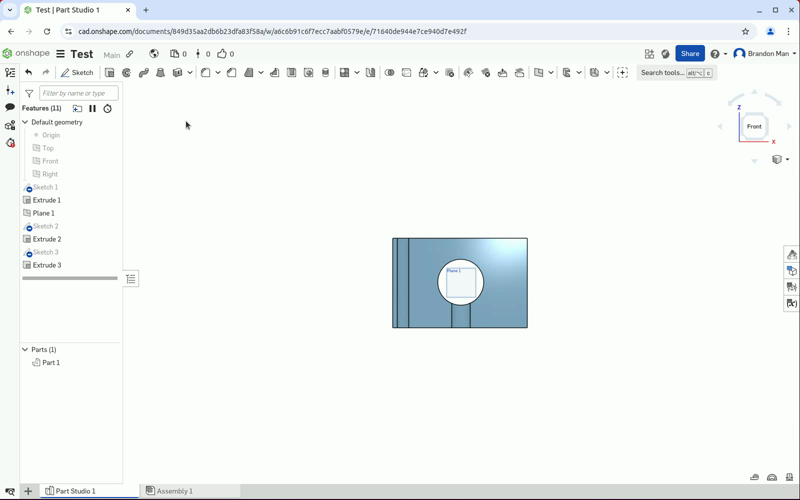
key(shift+h)
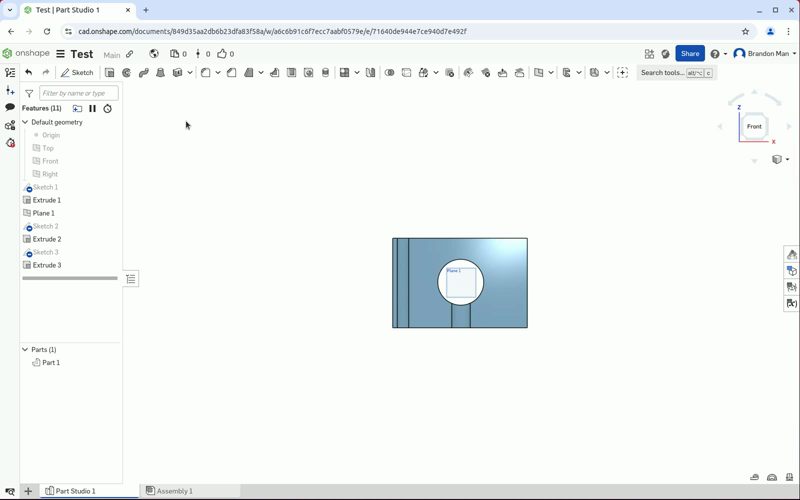
mouse_move(73, 189)
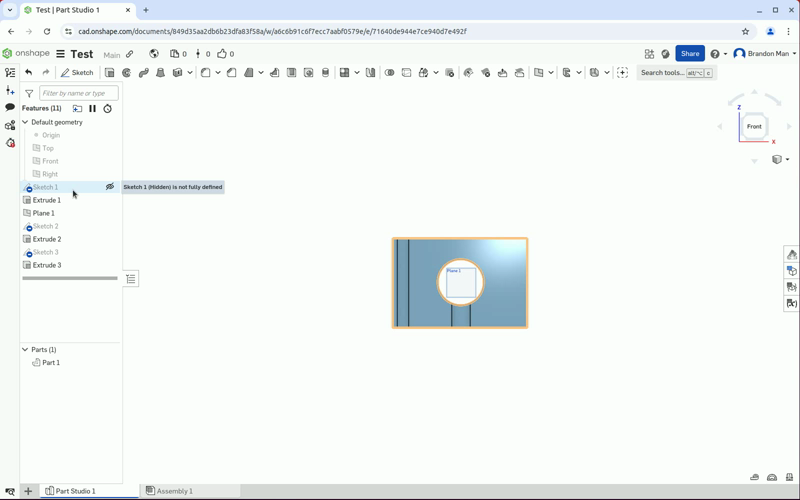
click(73, 189)
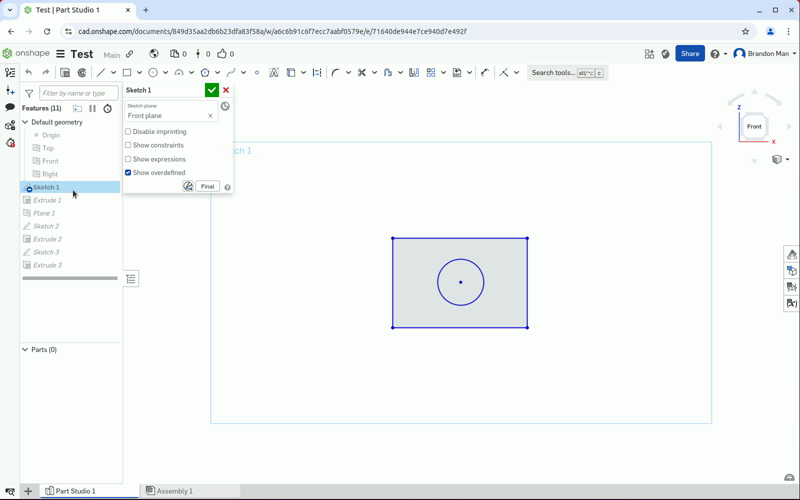
mouse_move(229, 92)
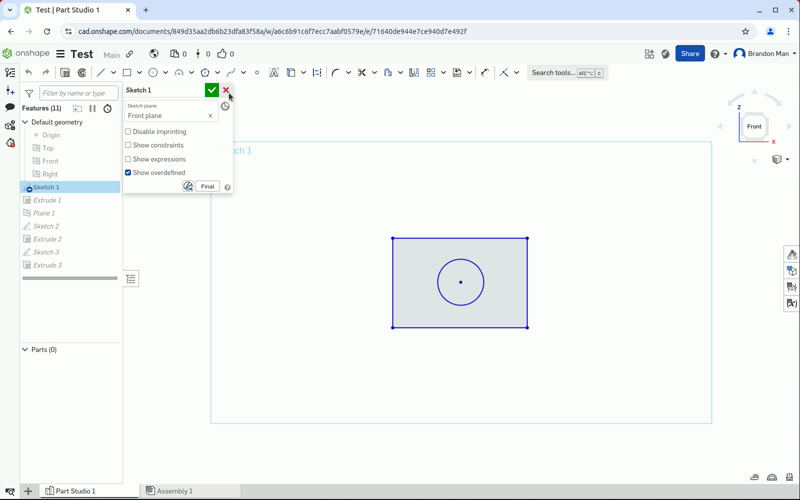
click(229, 92)
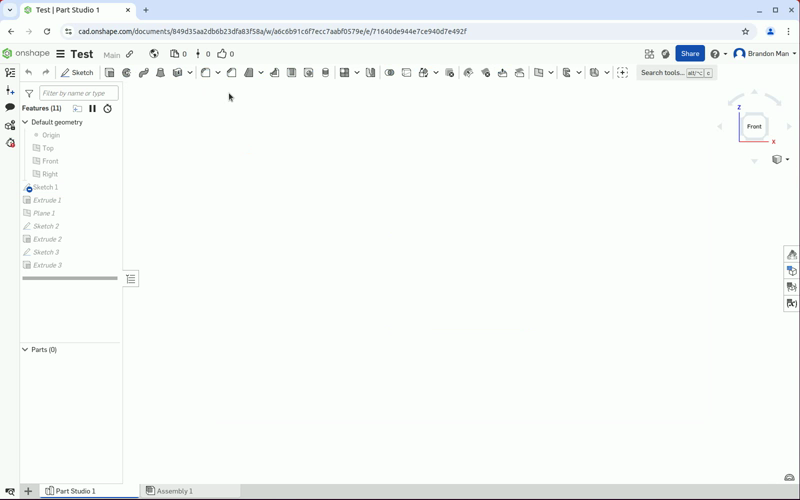
key(shift+s)
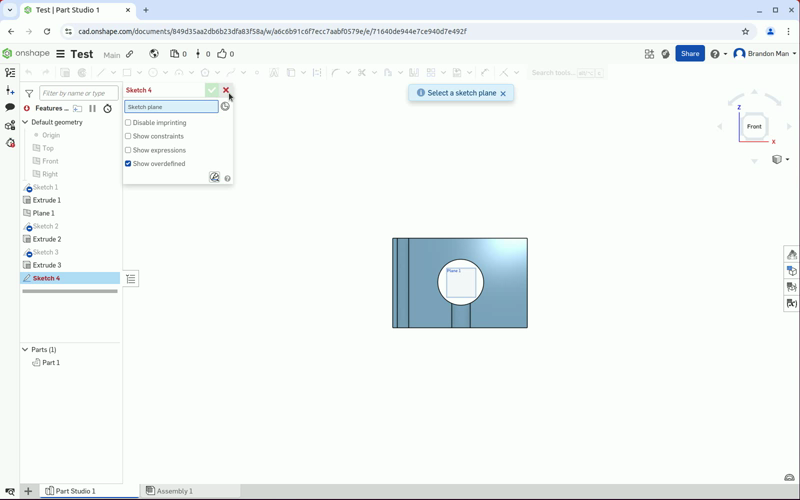
mouse_move(73, 215)
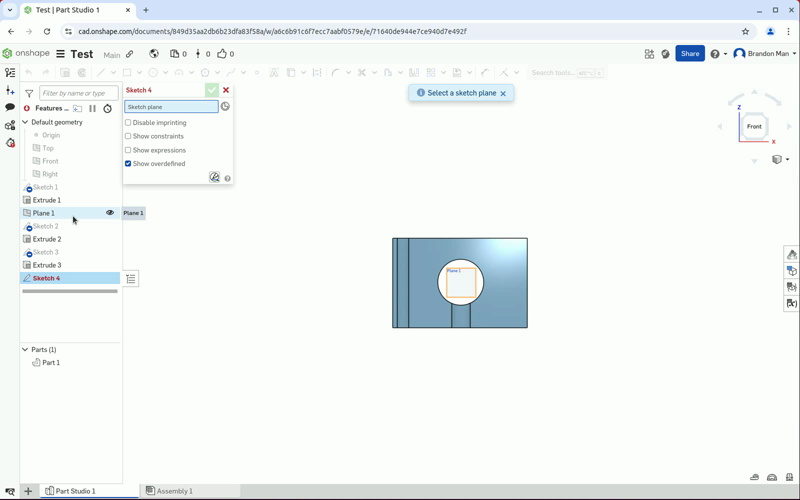
click(73, 215)
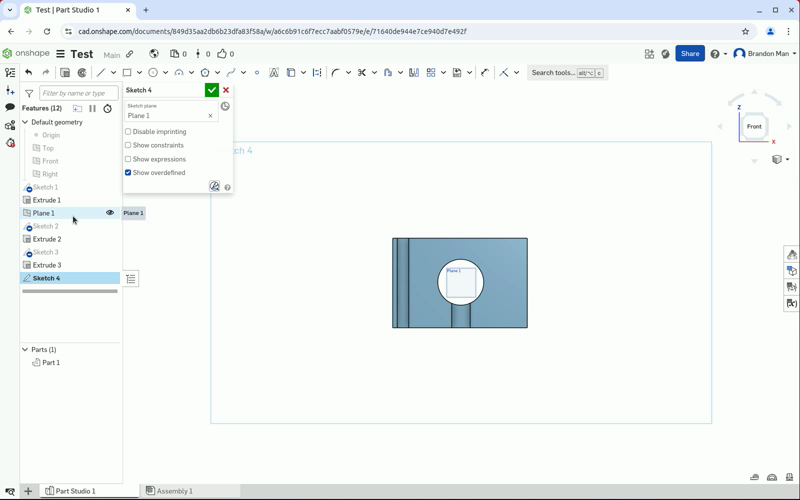
mouse_move(73, 352)
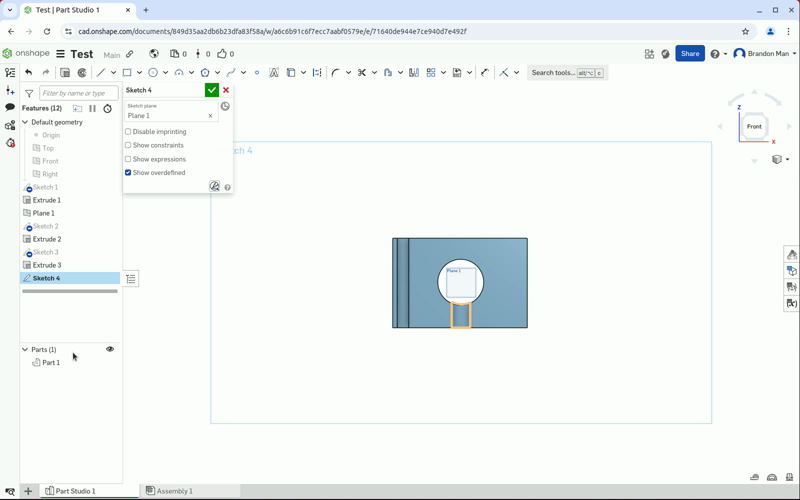
key(y)
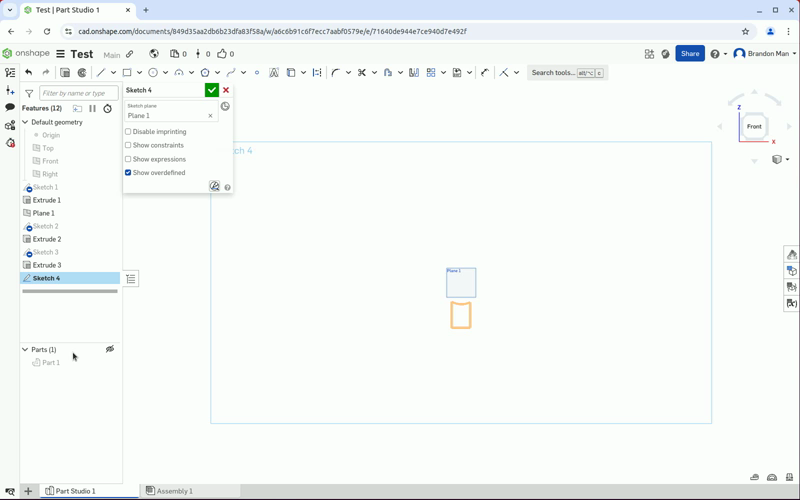
key(a)
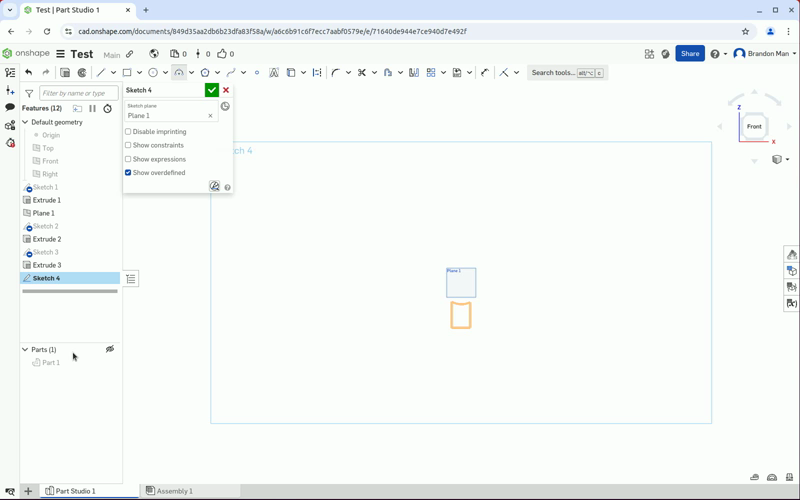
key_down(shift)
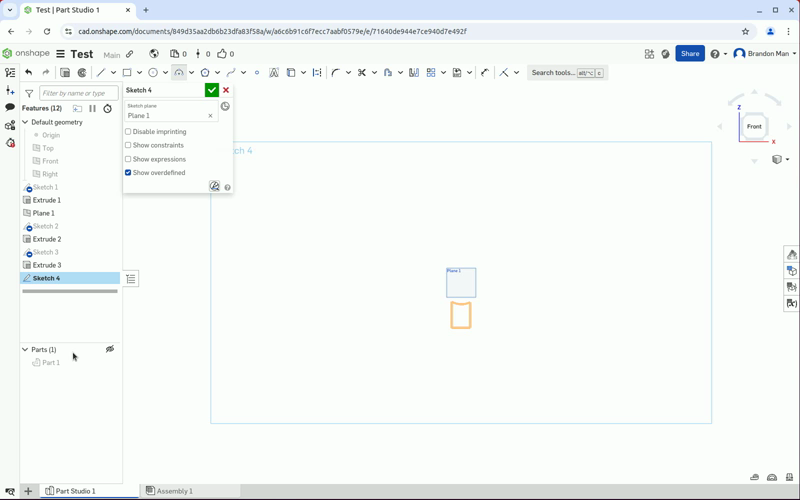
mouse_move(451, 262)
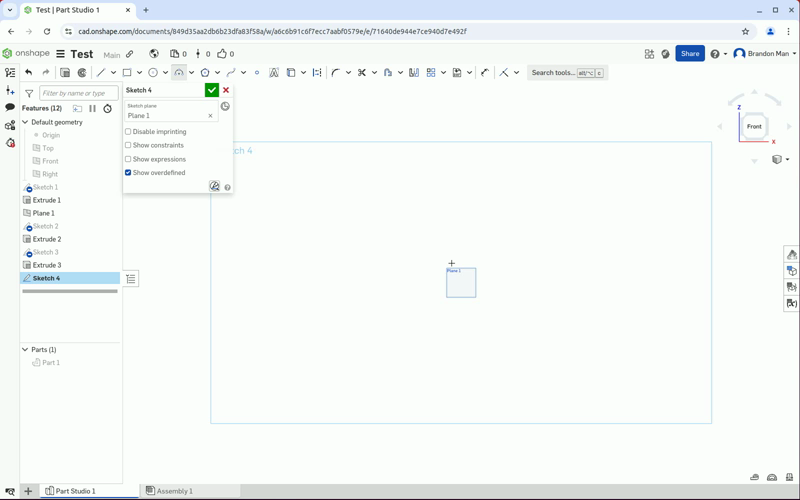
click(451, 262)
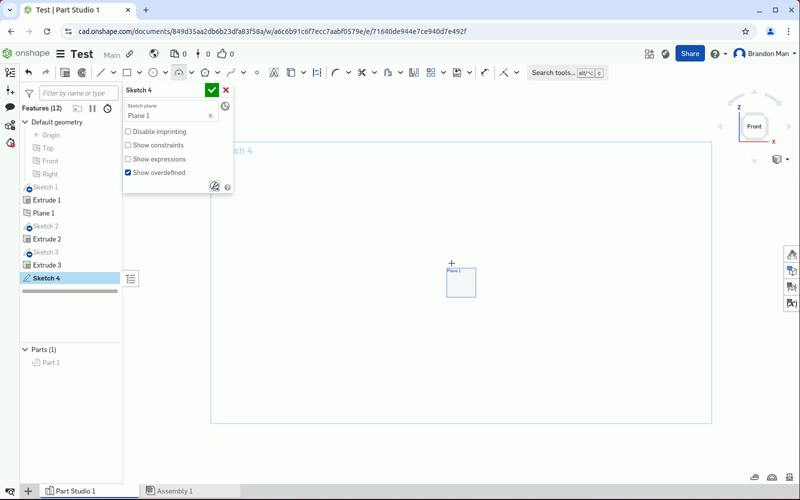
key_up(shift)
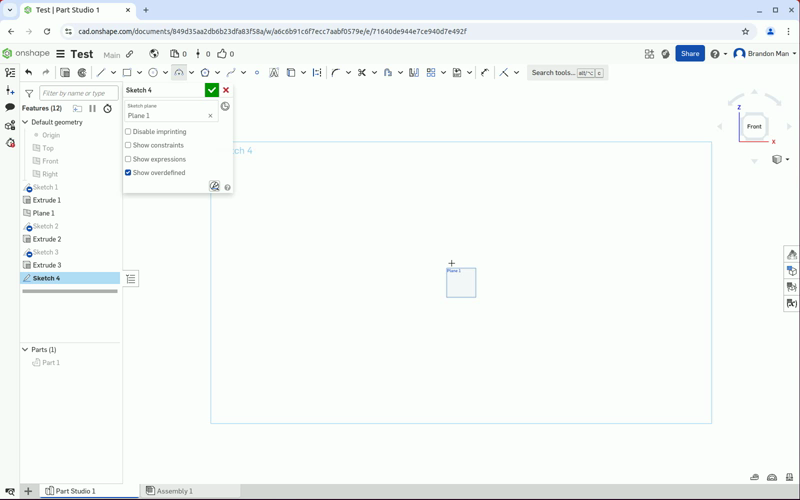
key_down(shift)
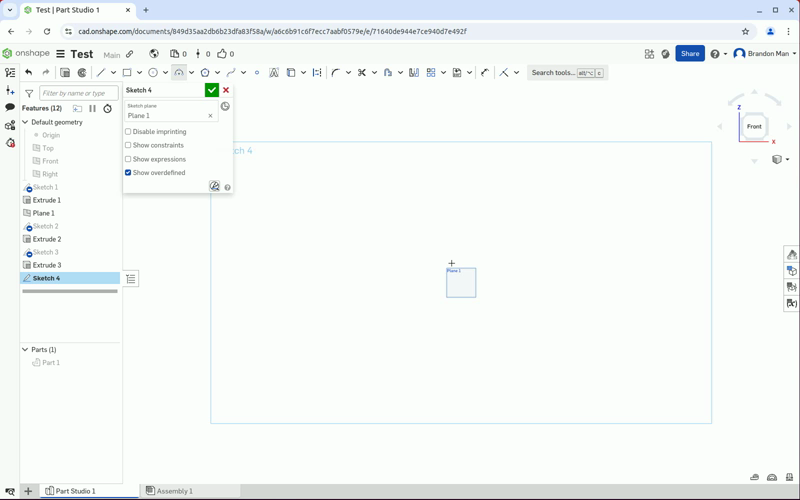
mouse_move(470, 262)
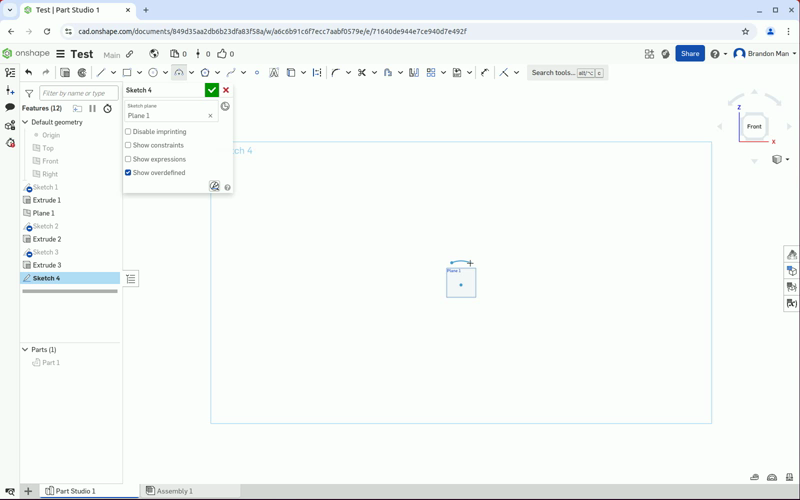
click(470, 262)
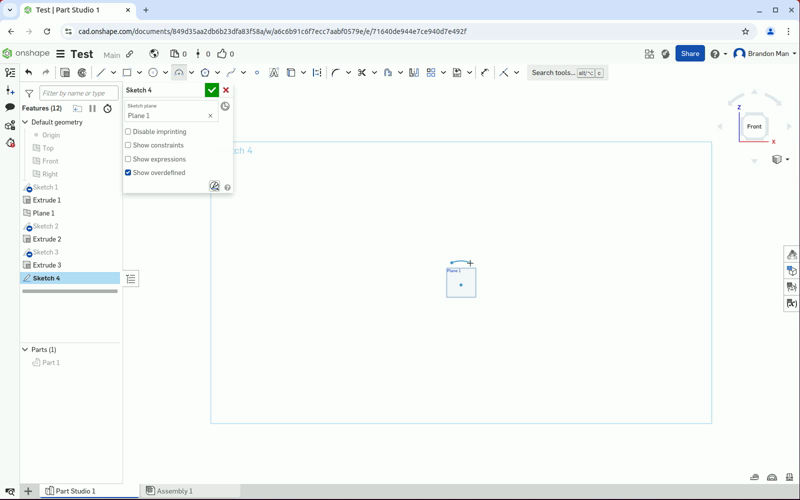
mouse_move(460, 260)
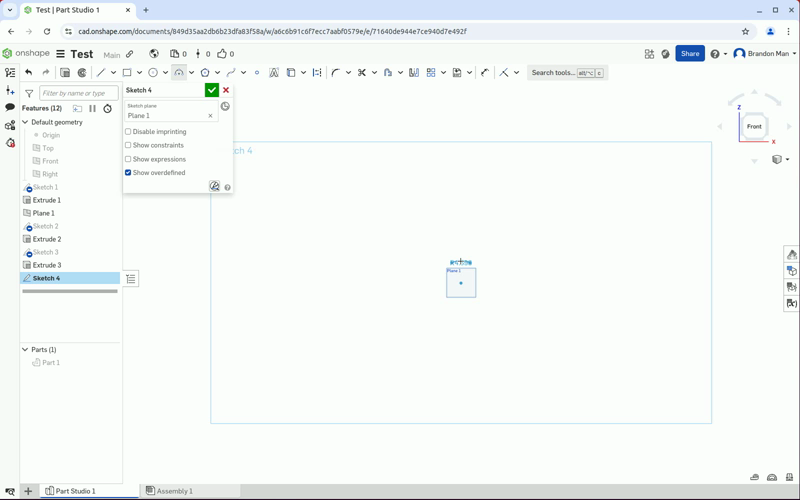
click(460, 260)
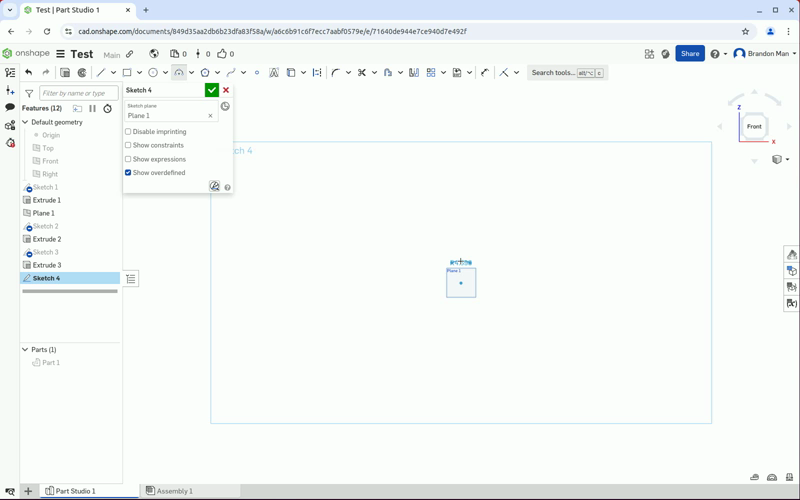
key_up(shift)
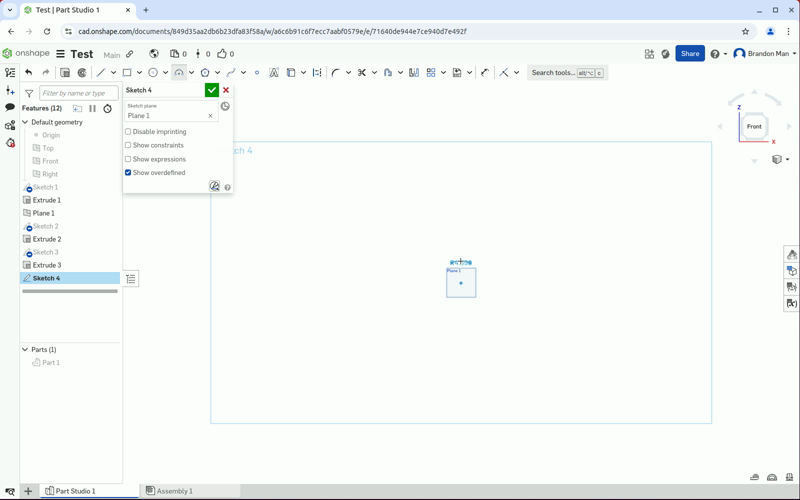
key(esc)
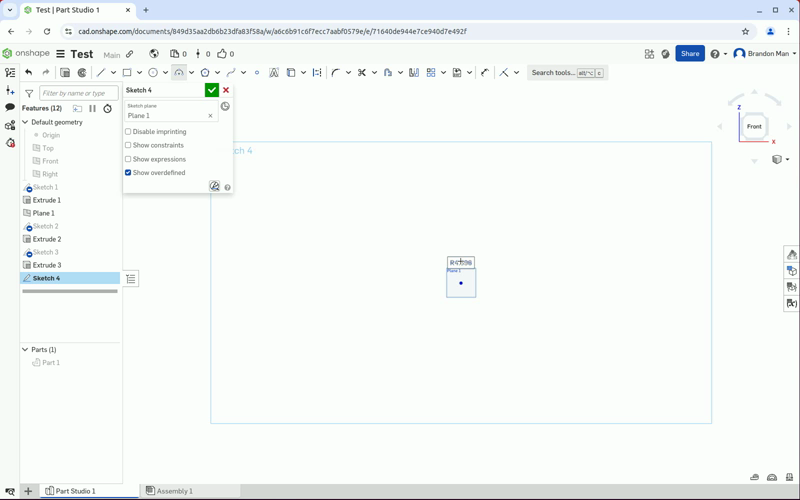
key(l)
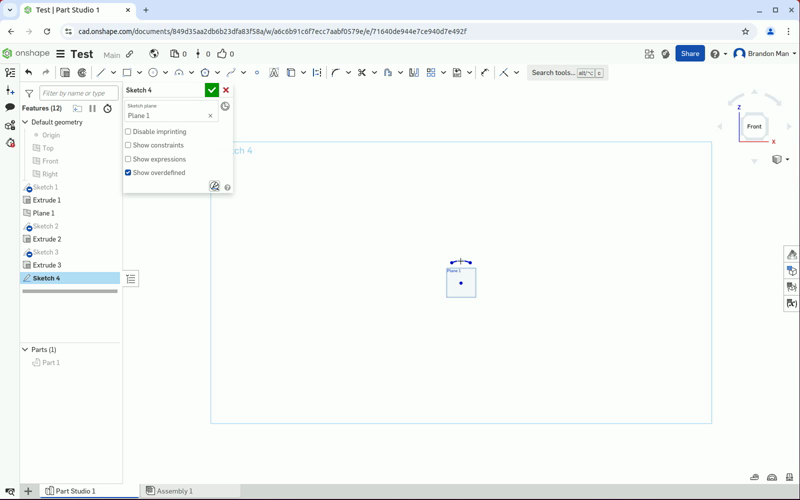
mouse_move(470, 262)
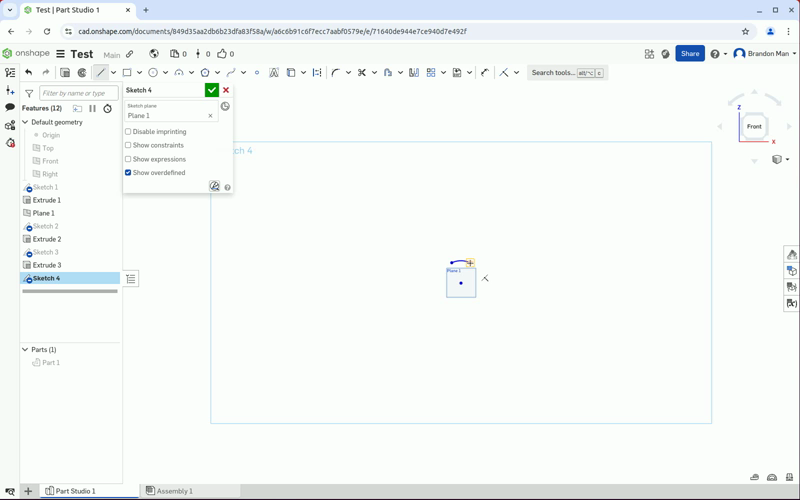
click(470, 262)
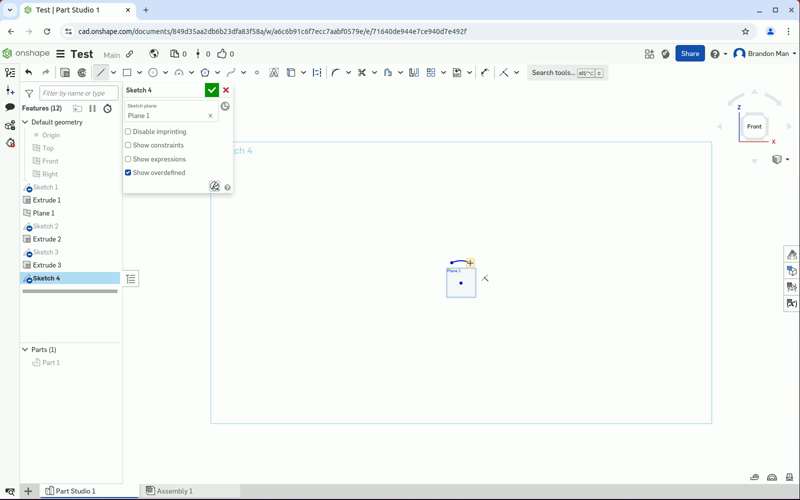
key_down(shift)
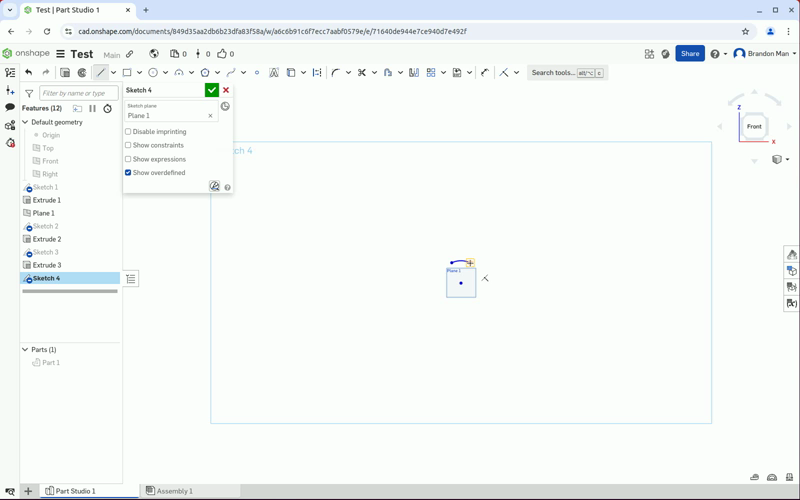
mouse_move(500, 262)
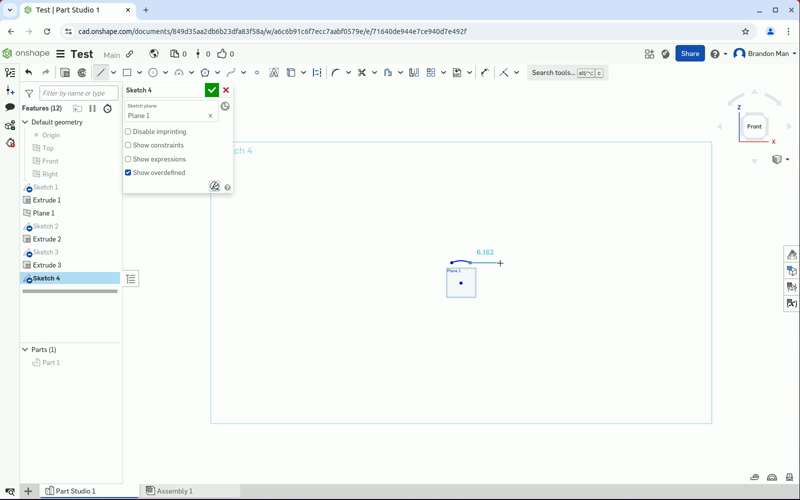
mouse_move(470, 237)
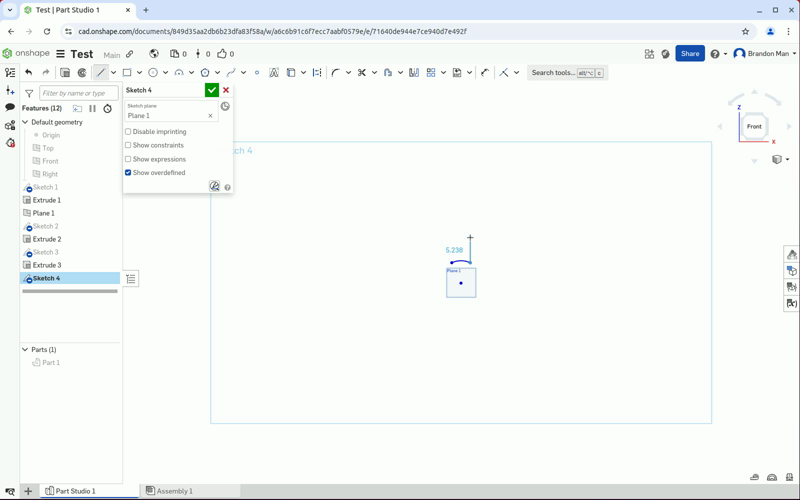
click(470, 237)
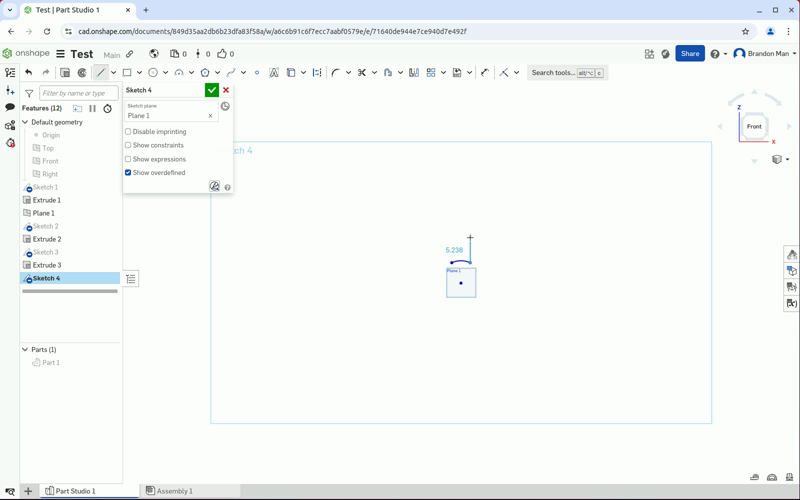
key_up(shift)
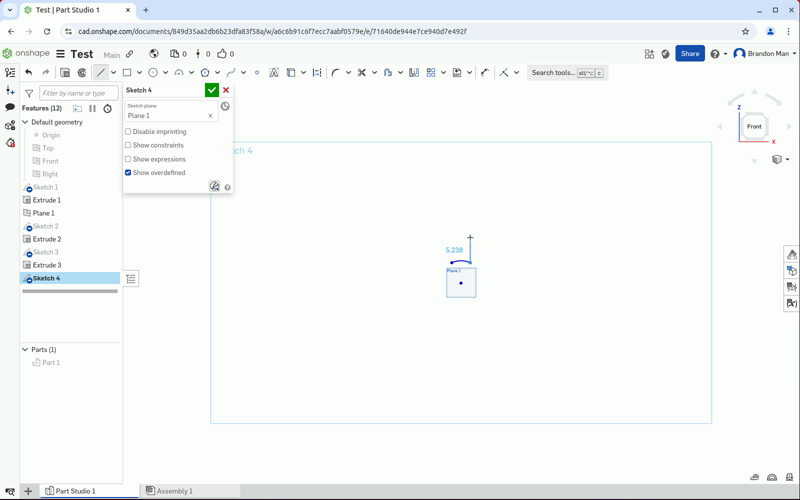
key_down(shift)
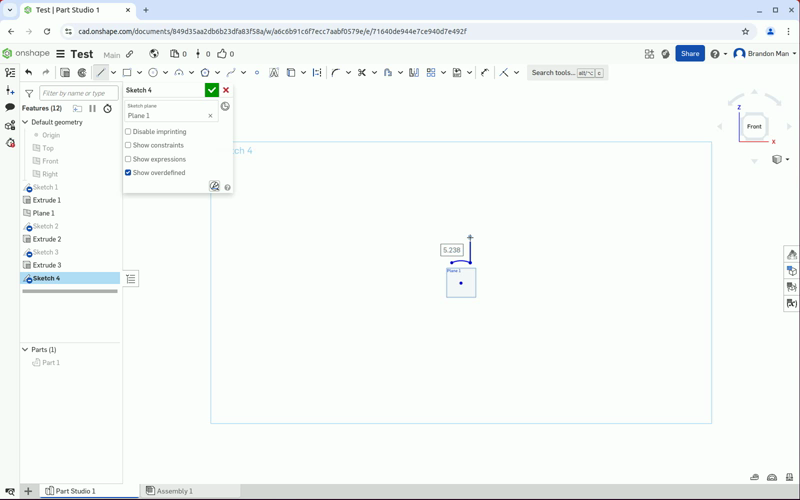
mouse_move(500, 237)
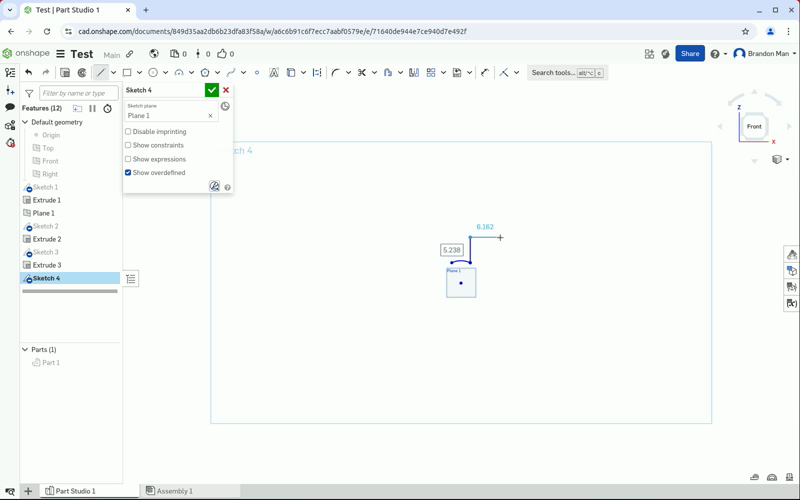
mouse_move(451, 237)
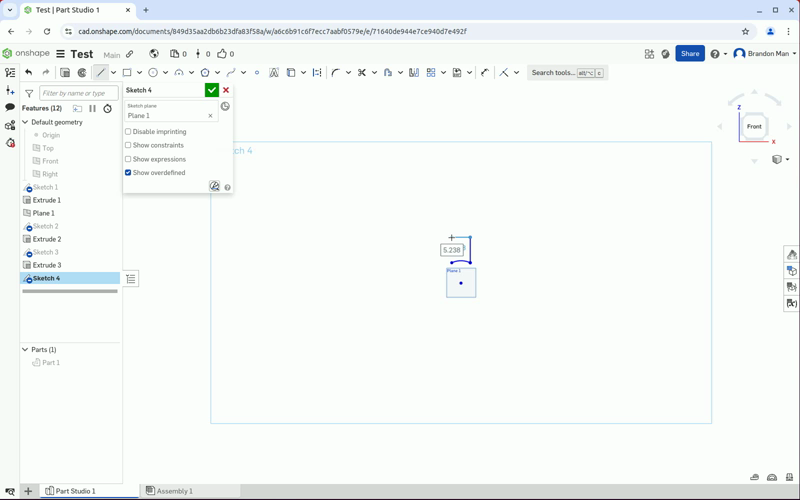
click(451, 237)
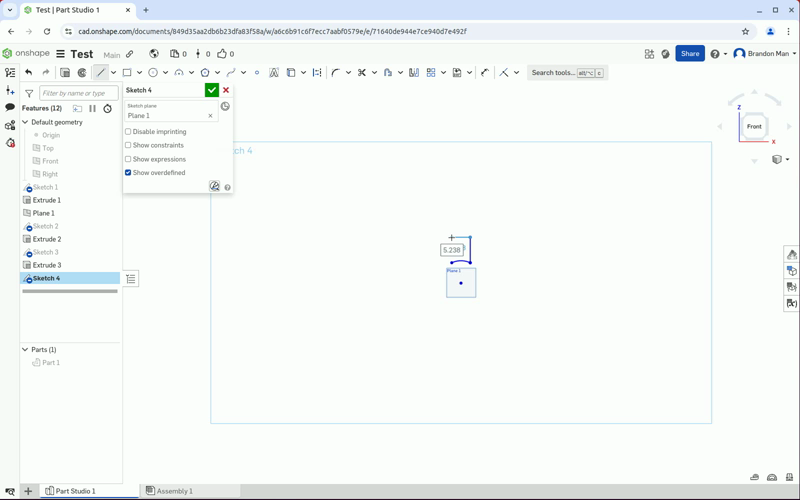
key_up(shift)
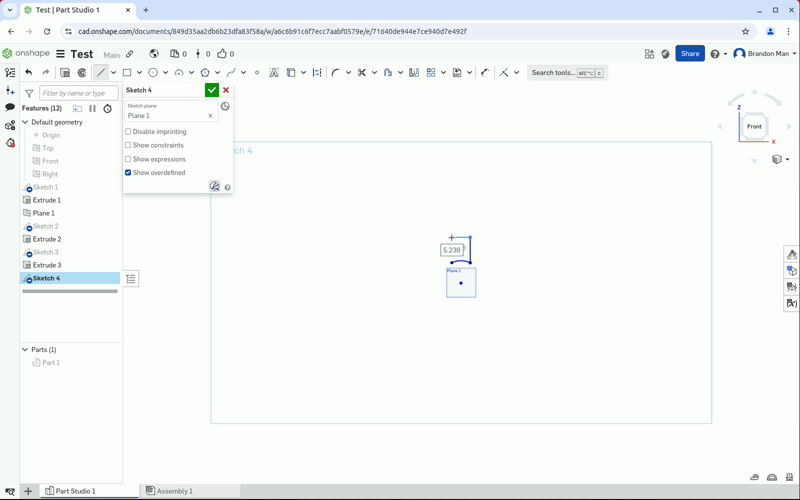
mouse_move(481, 237)
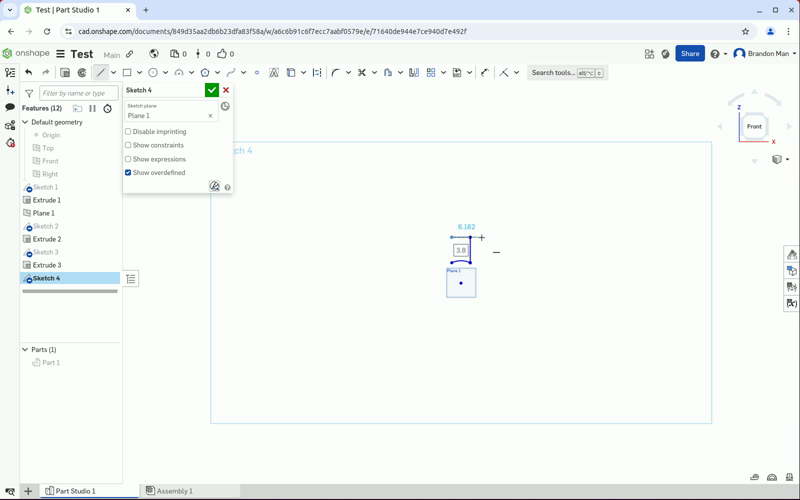
key_down(shift)
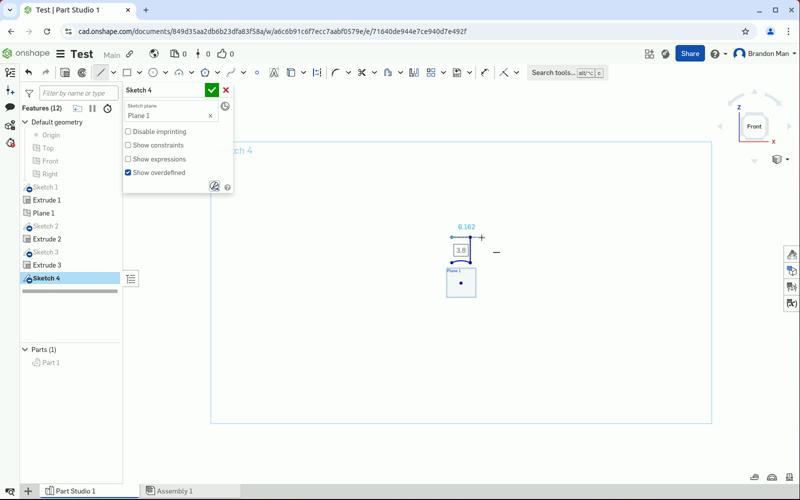
mouse_move(451, 262)
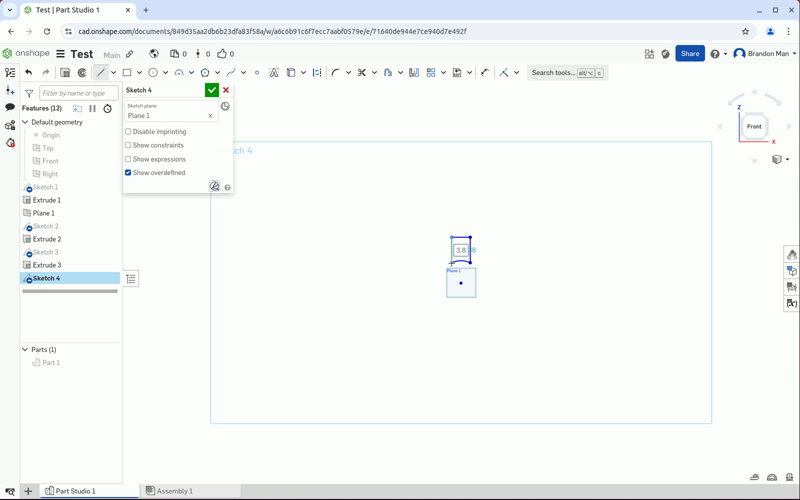
key_up(shift)
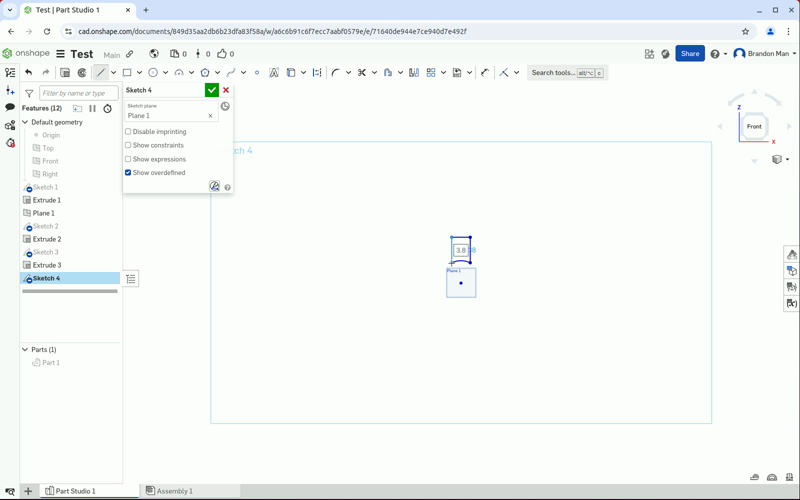
click(451, 262)
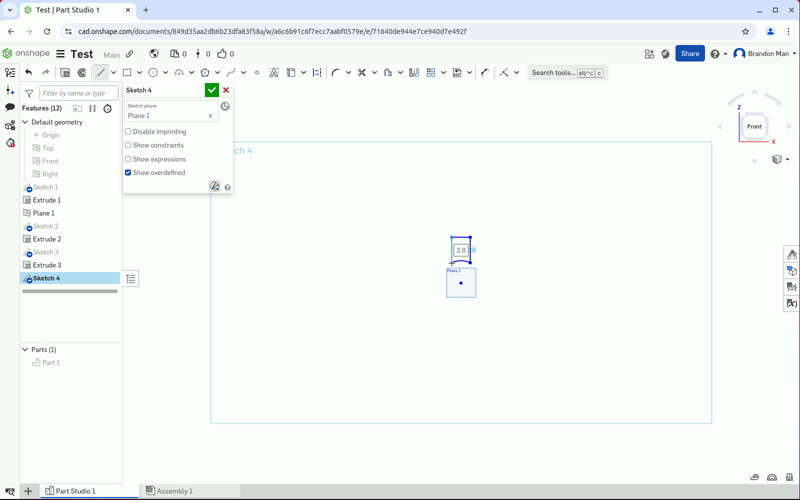
key(esc)
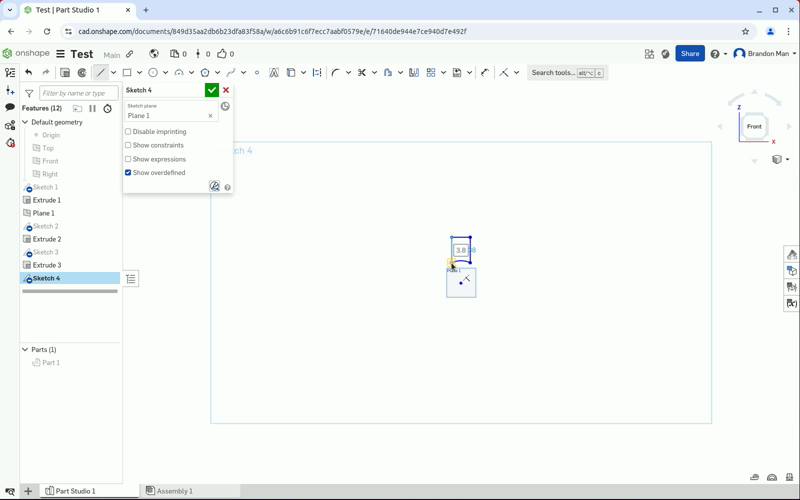
mouse_move(457, 254)
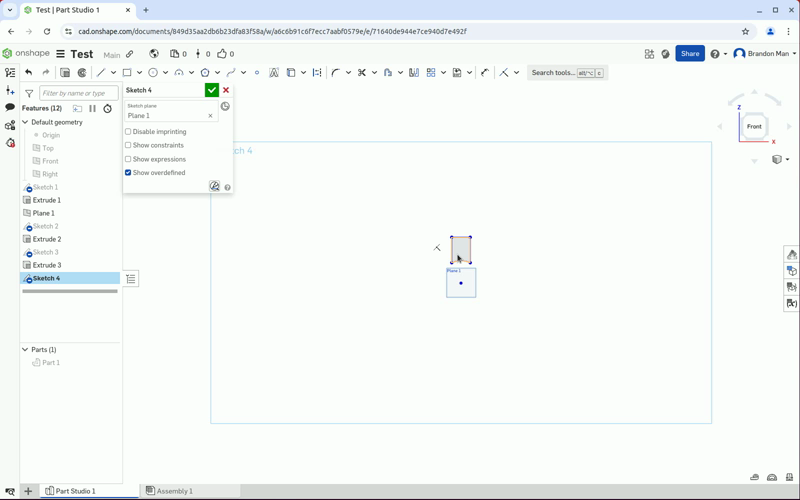
scroll(6)
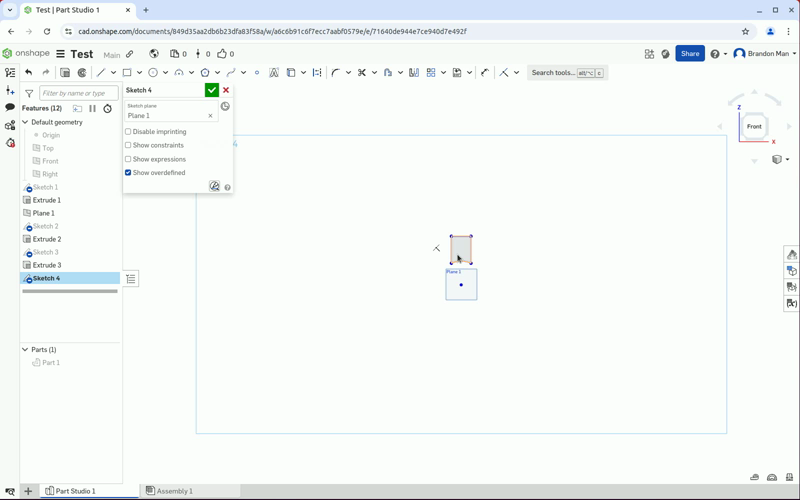
scroll(6)
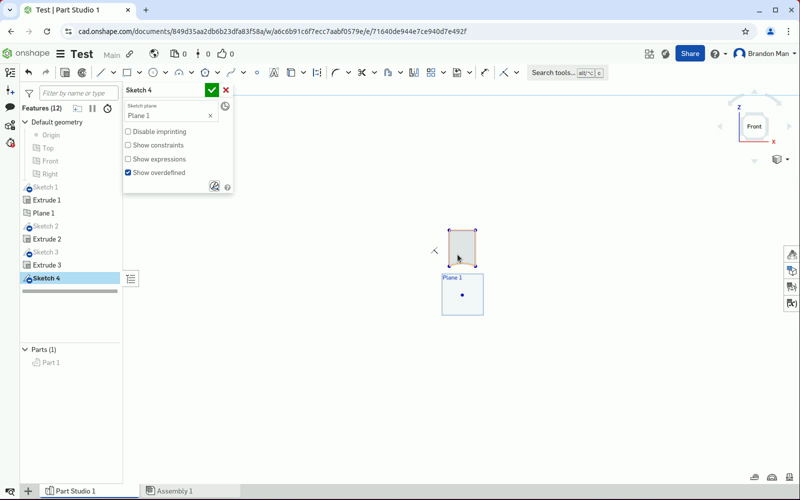
scroll(6)
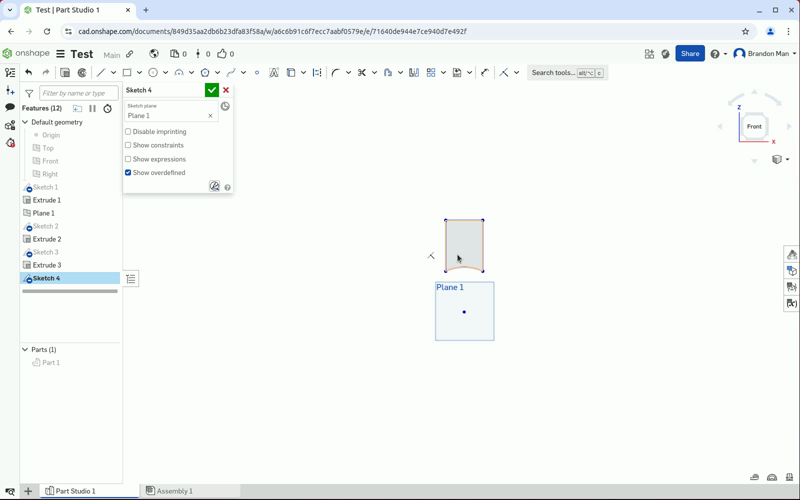
scroll(6)
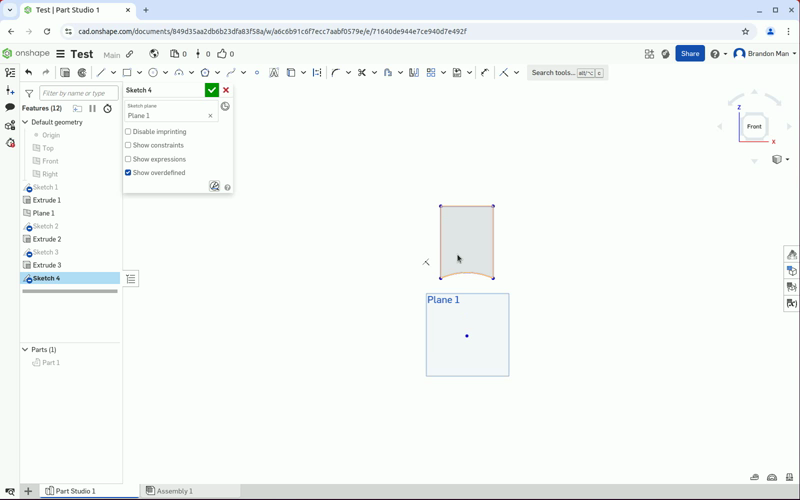
scroll(6)
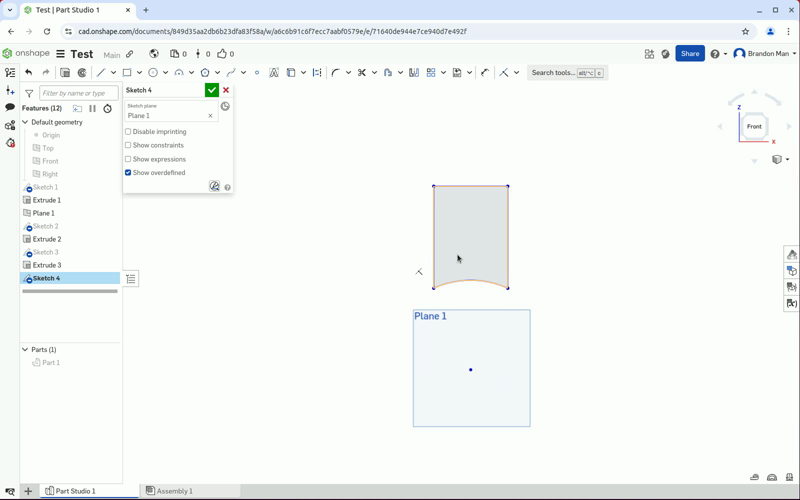
scroll(6)
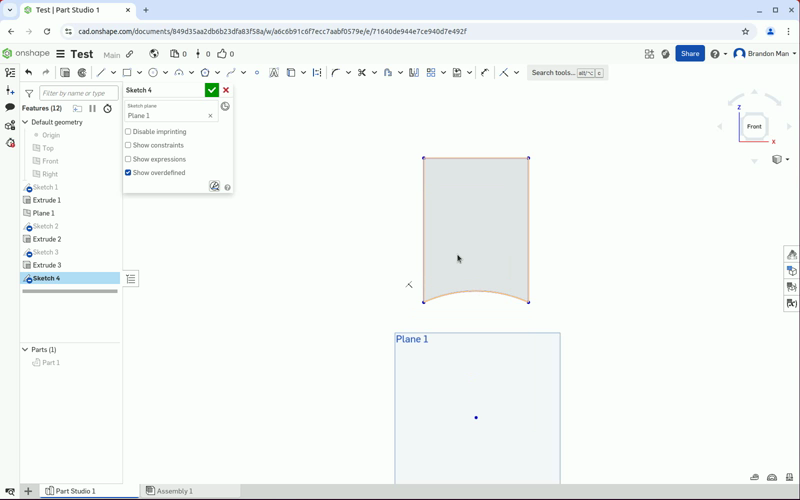
scroll(6)
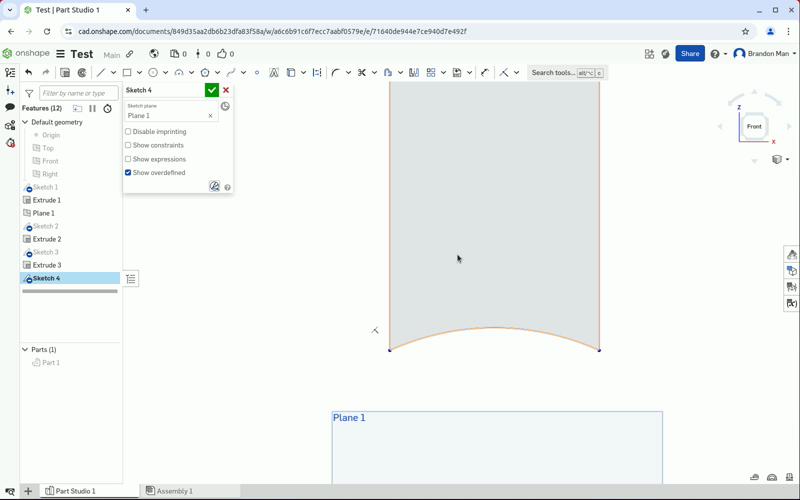
click(457, 254)
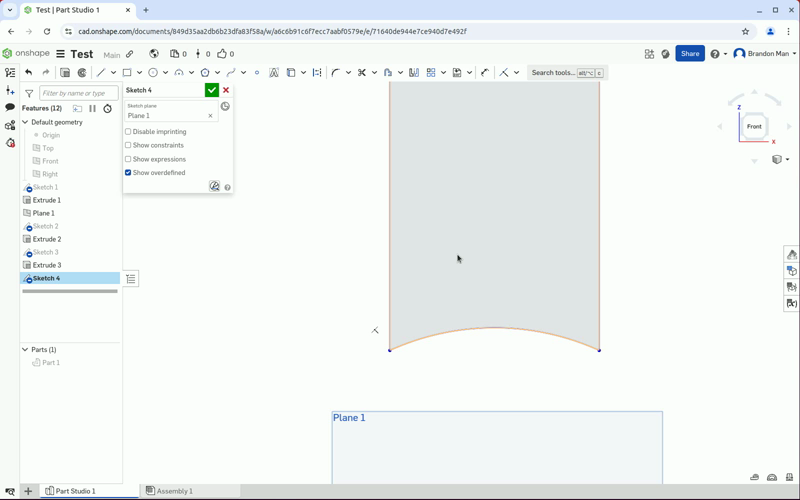
scroll(-6)
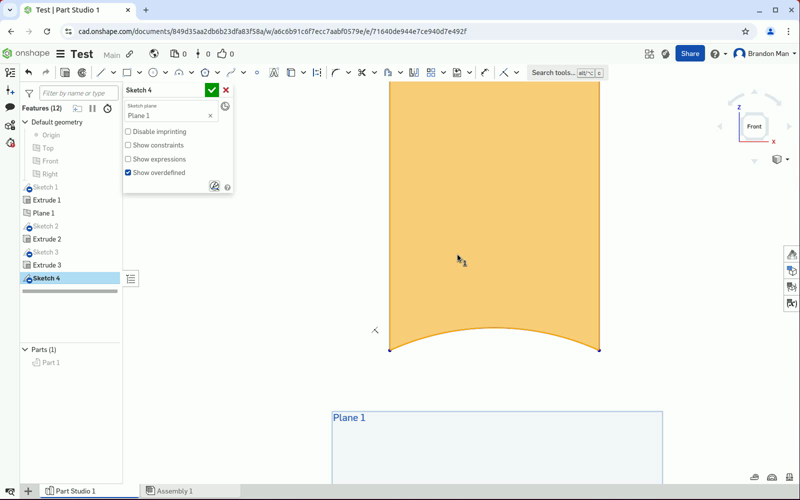
scroll(-6)
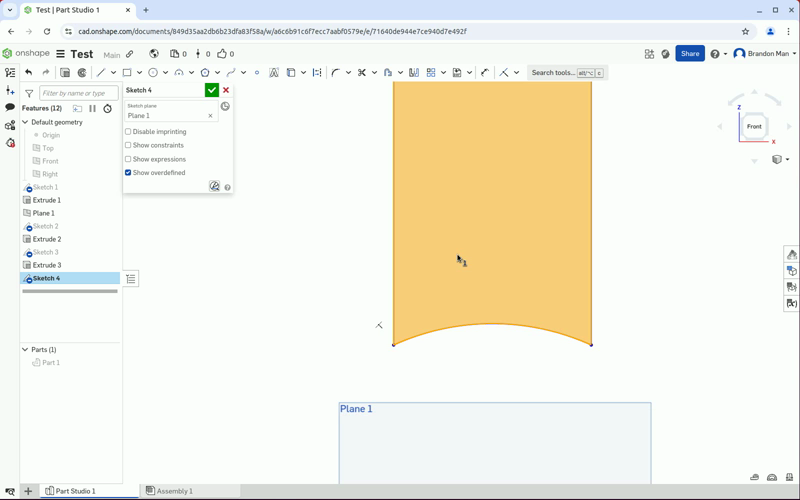
scroll(-6)
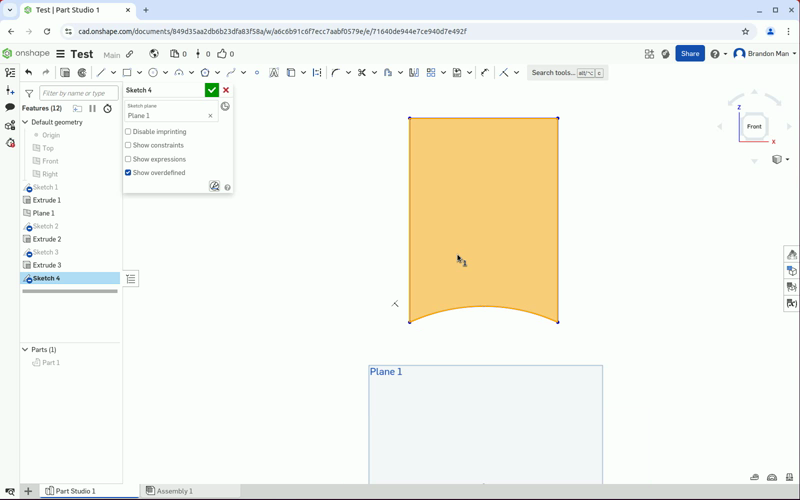
scroll(-6)
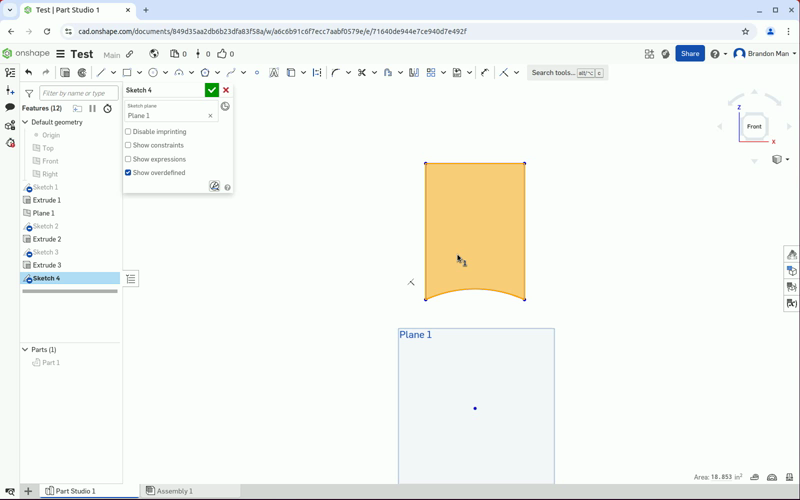
scroll(-6)
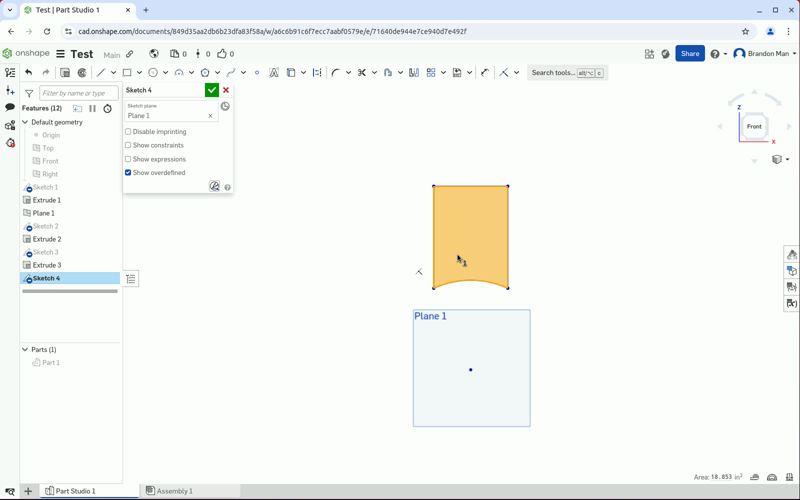
scroll(-6)
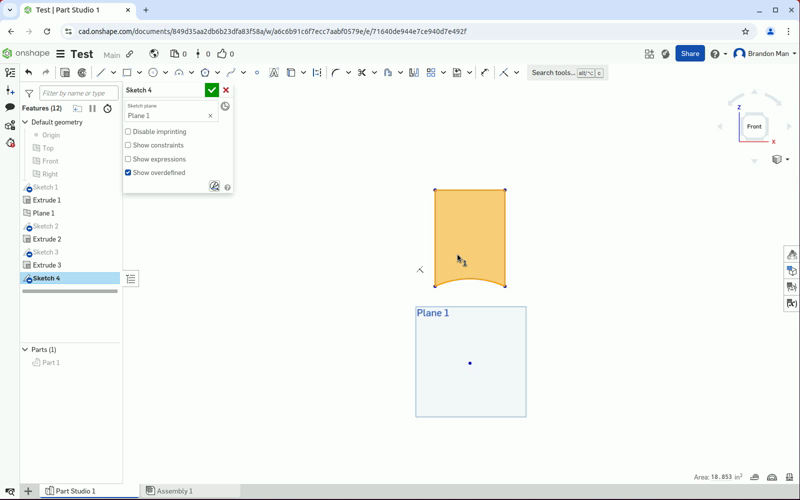
scroll(-6)
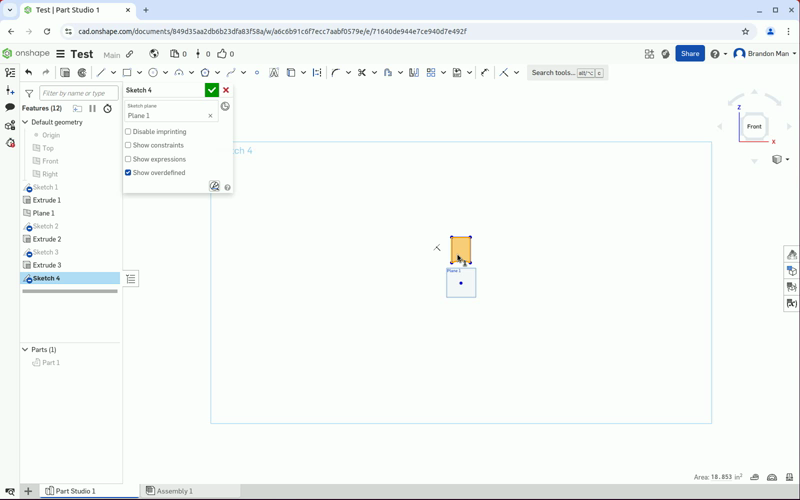
mouse_move(73, 352)
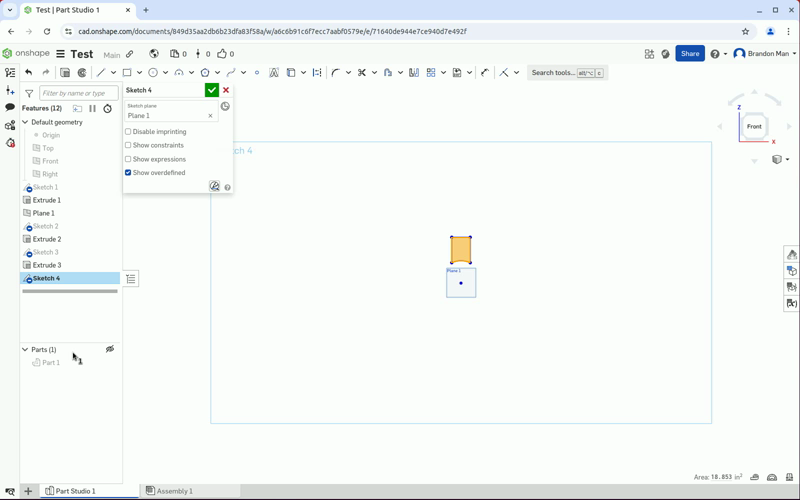
key(shift+y)
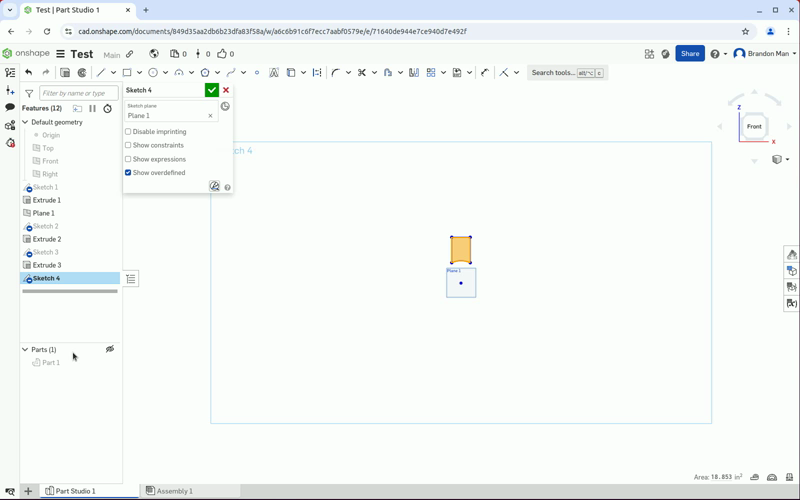
key(shift+e)
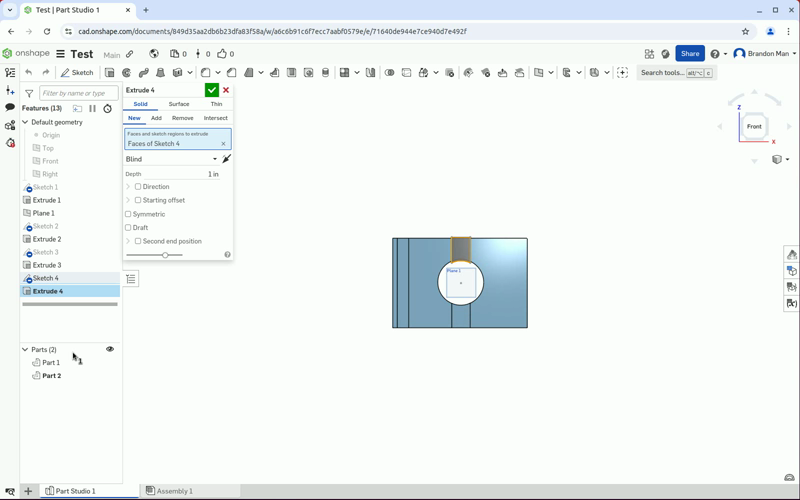
mouse_move(143, 106)
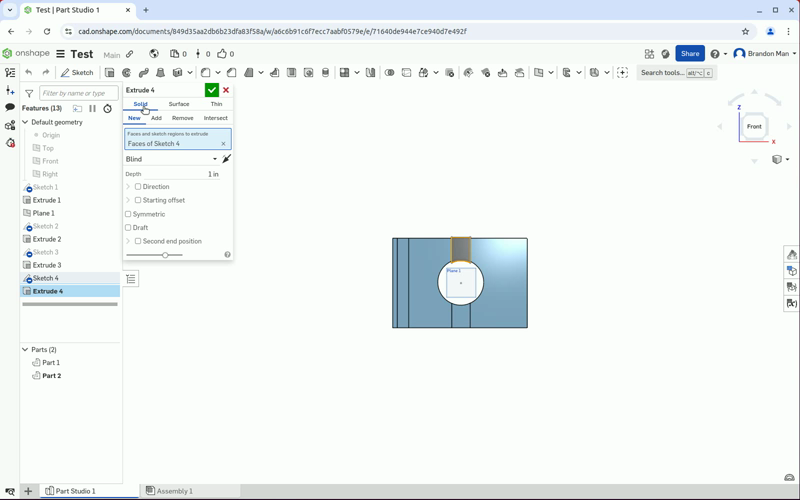
click(143, 106)
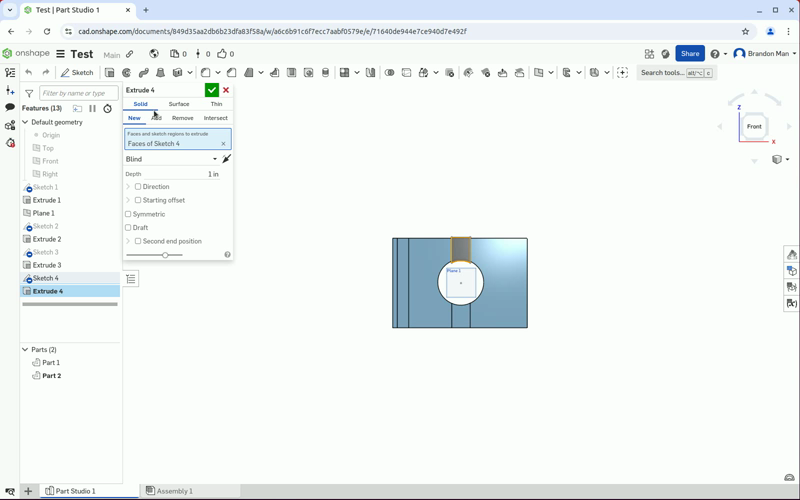
mouse_move(186, 120)
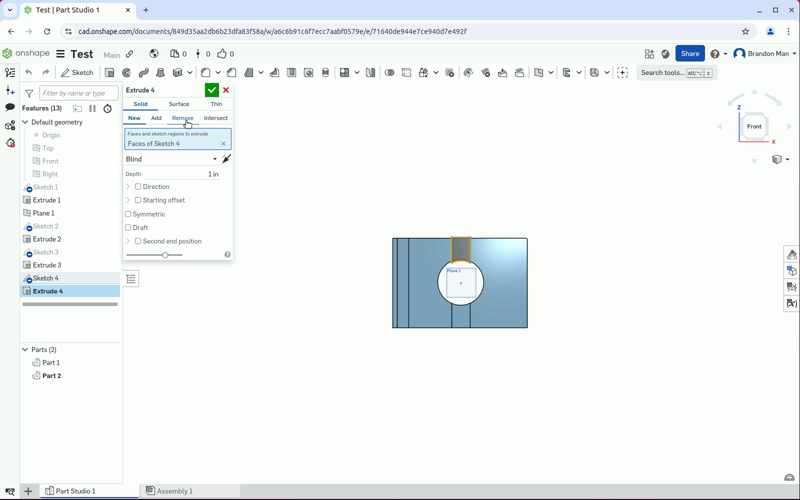
click(186, 120)
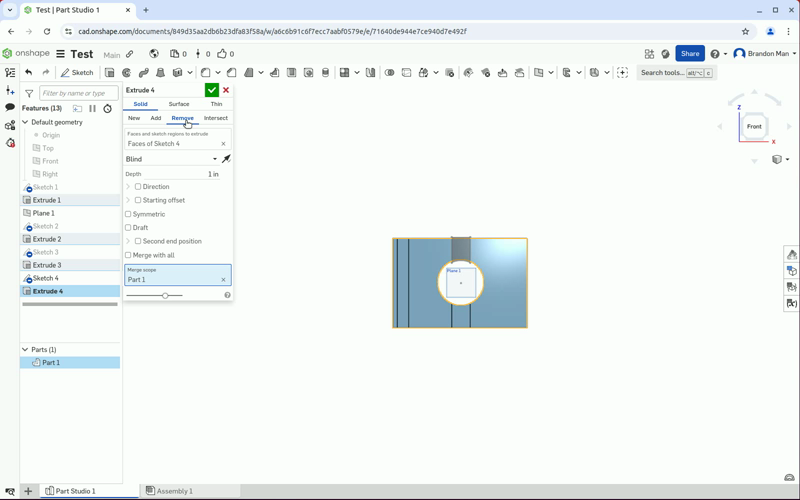
key(tab, 4)
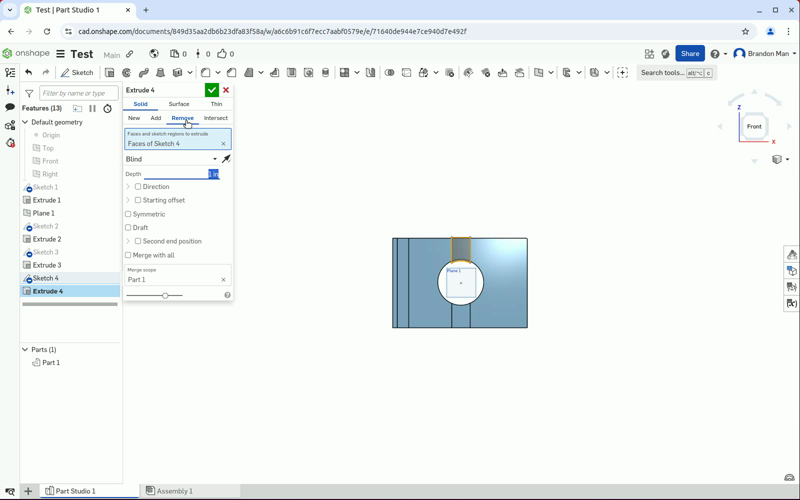
text(0.963)
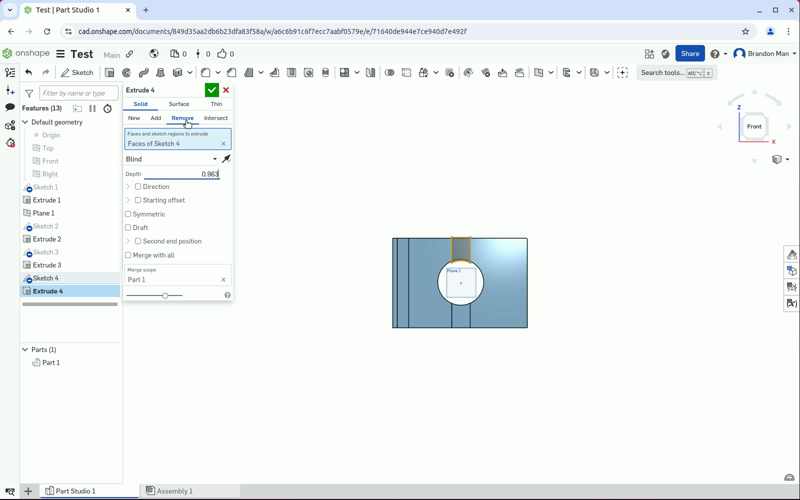
key(tab, 6)
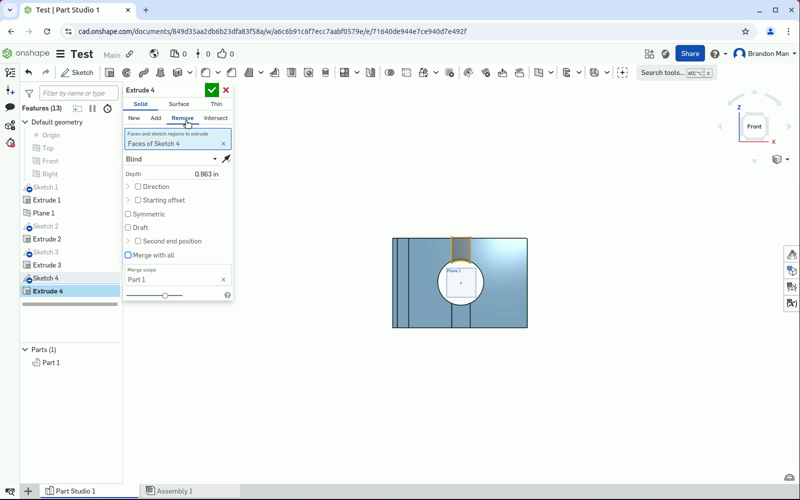
key(space)
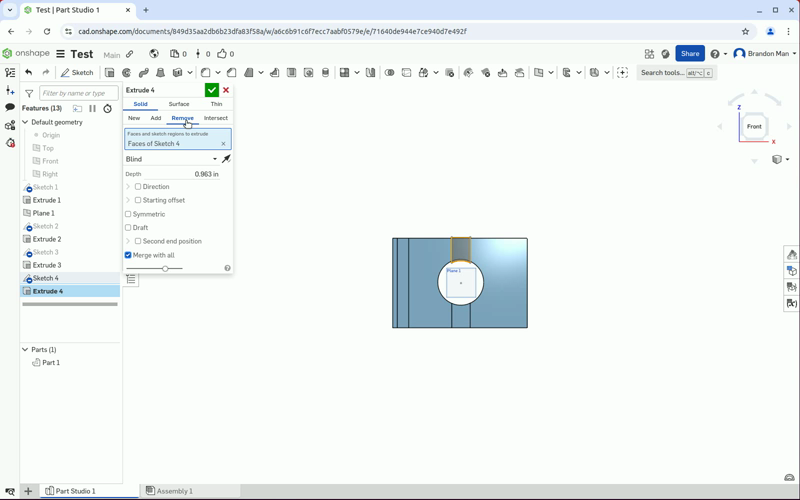
key(enter)
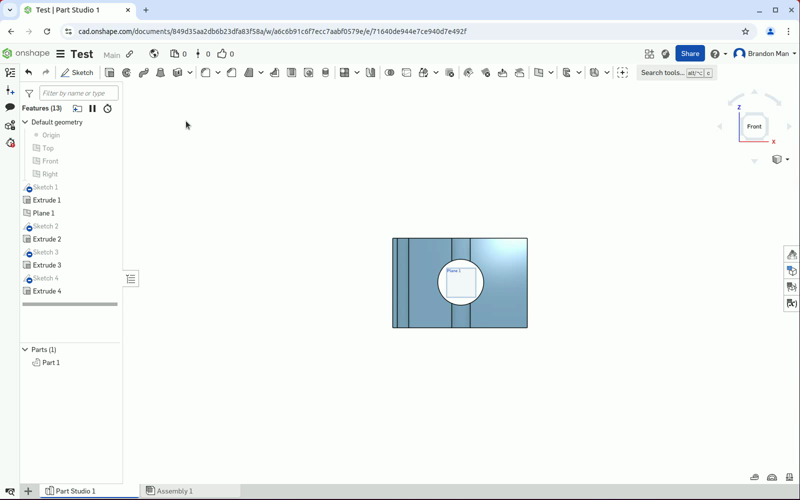
key(shift+h)
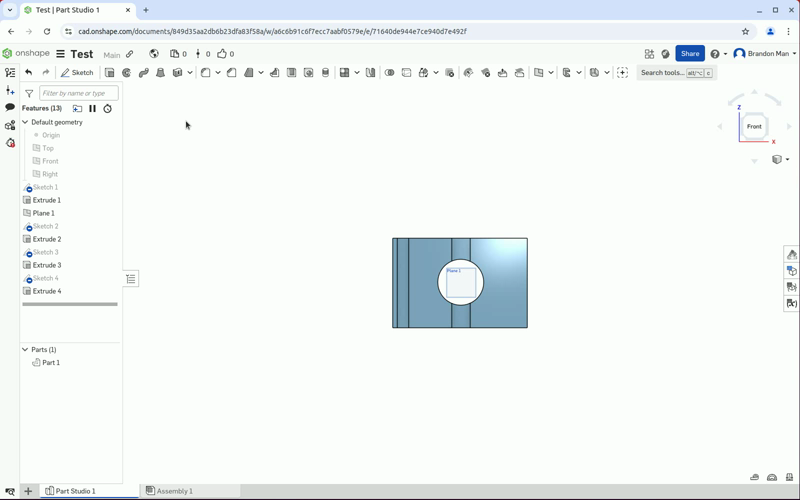
key(shift+h)
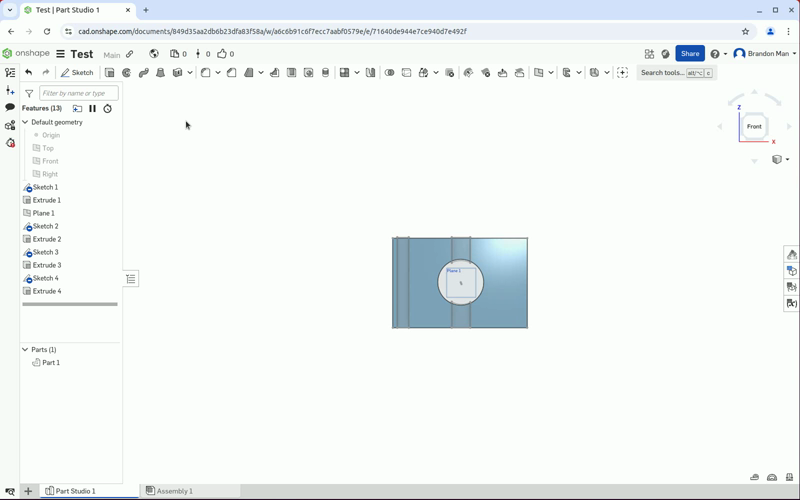
key(shift+7)
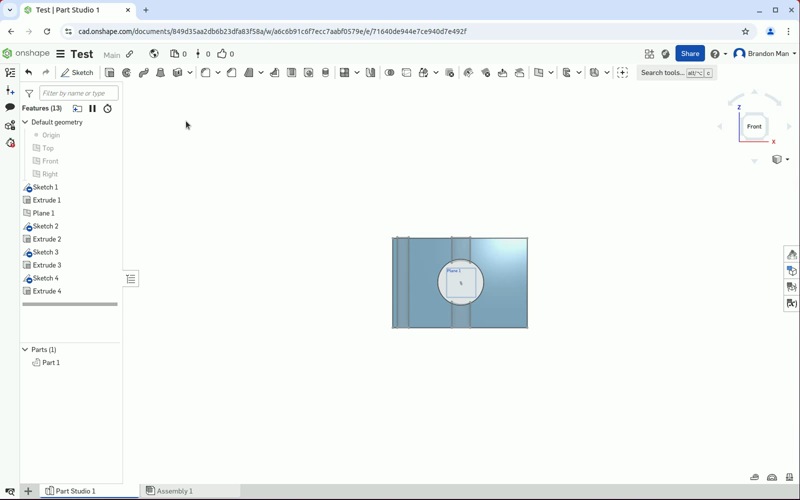
key(left, 2)
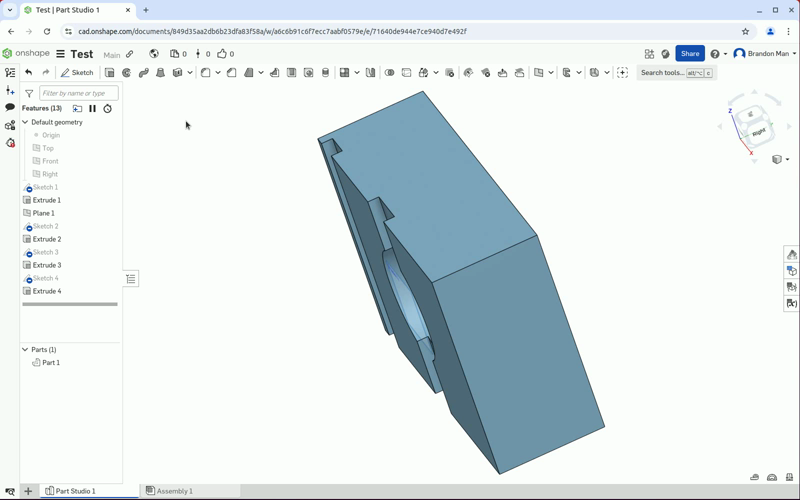
key(down, 2)
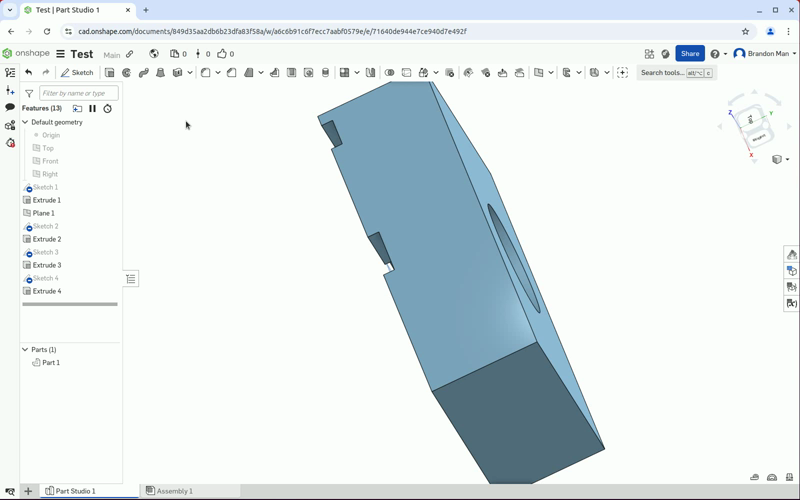
key(up, 2)
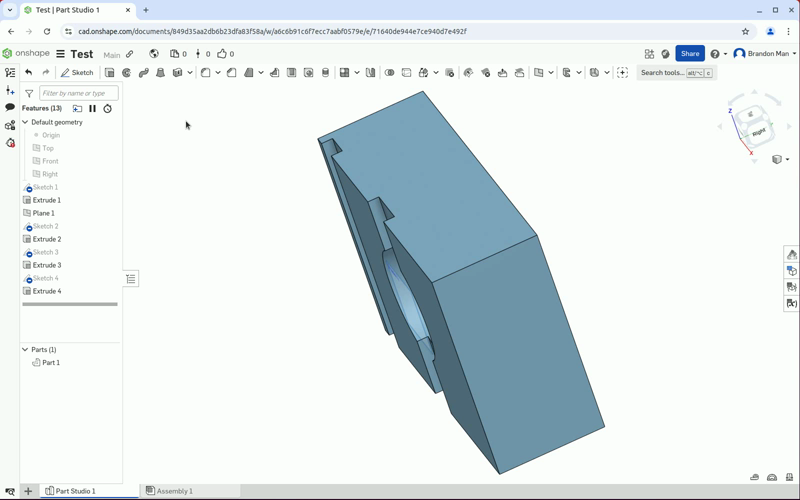
key(right, 2)
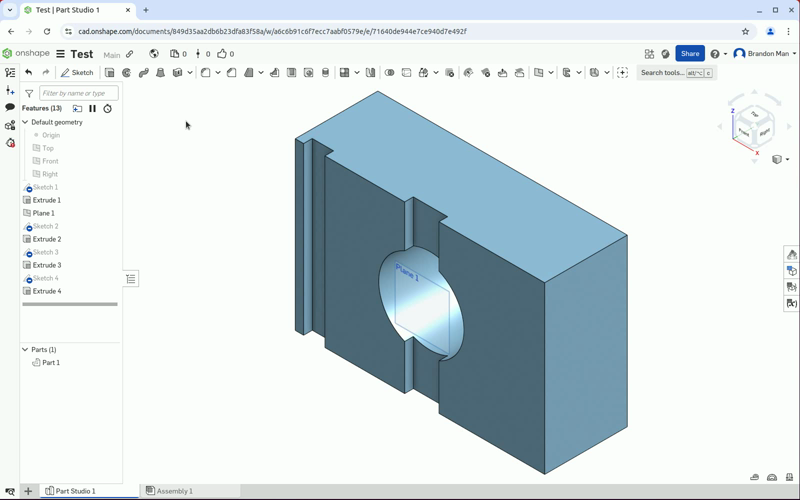
mouse_move(73, 189)
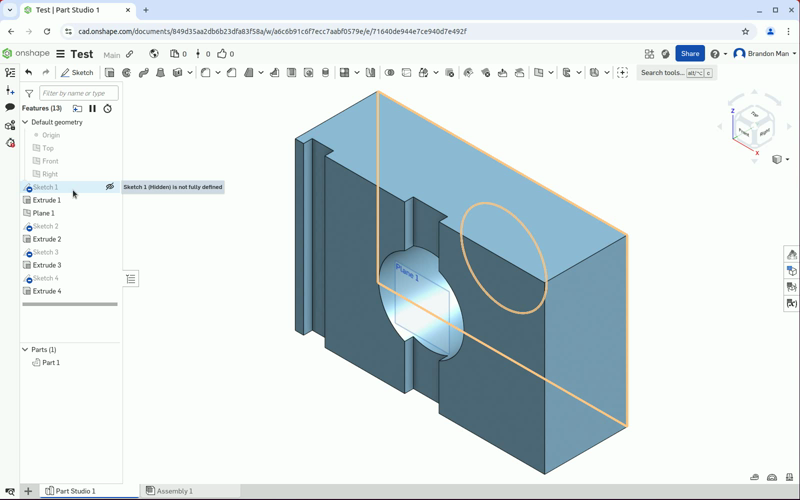
click(73, 189)